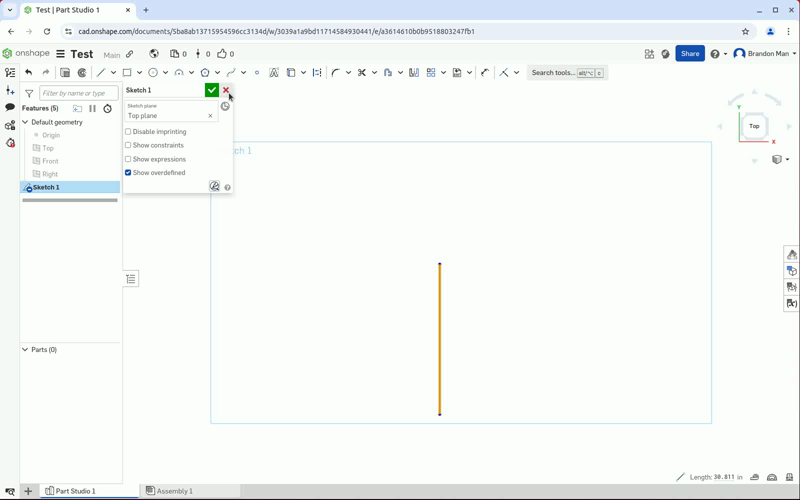
key(shift+h)
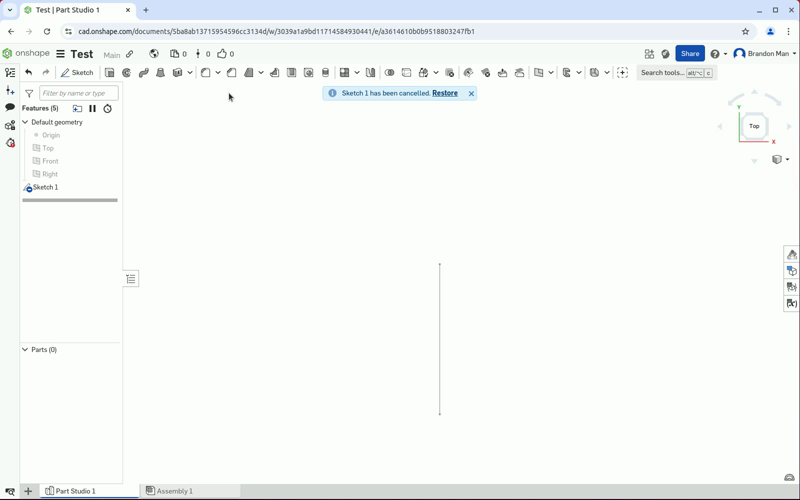
mouse_move(73, 352)
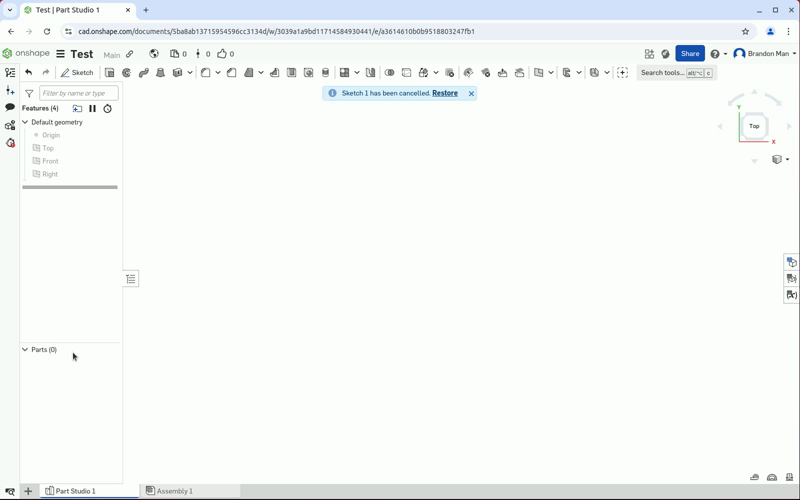
key(y)
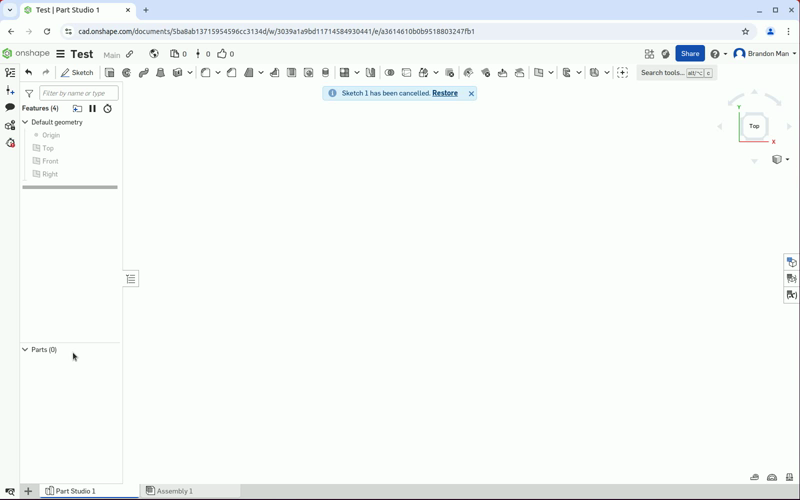
key(shift+p)
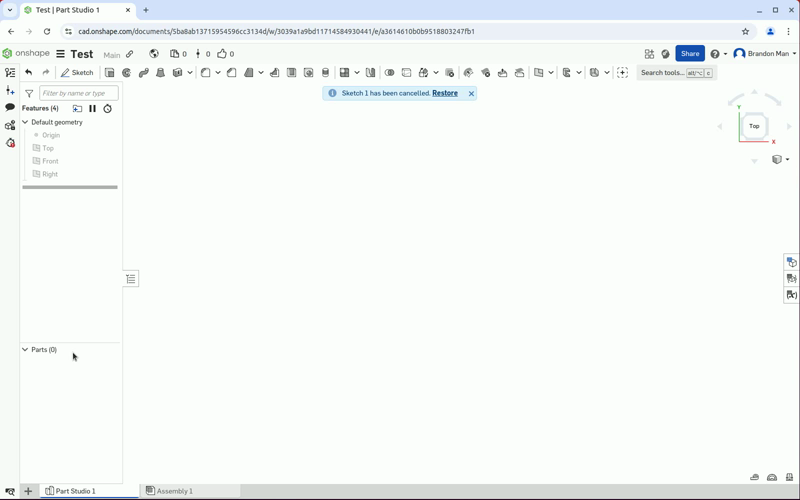
key(space)
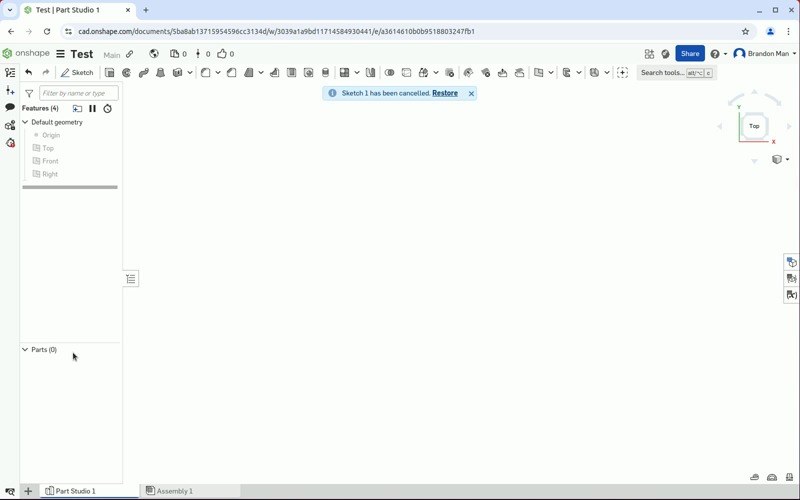
key_down(shift)
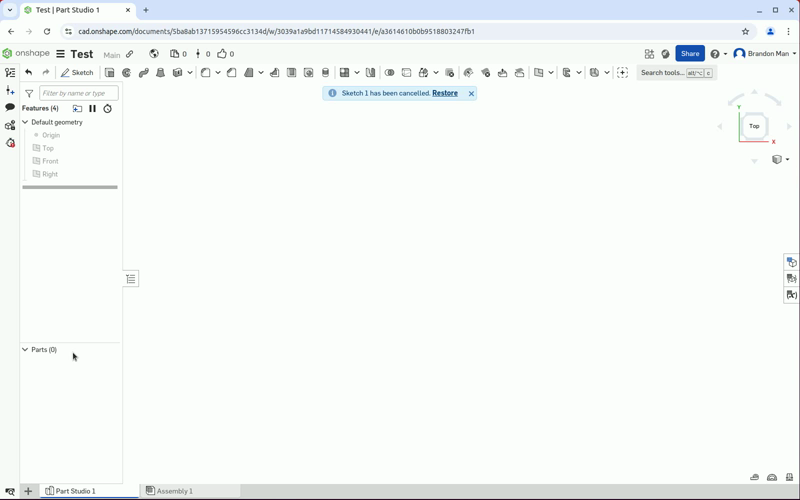
key(up)
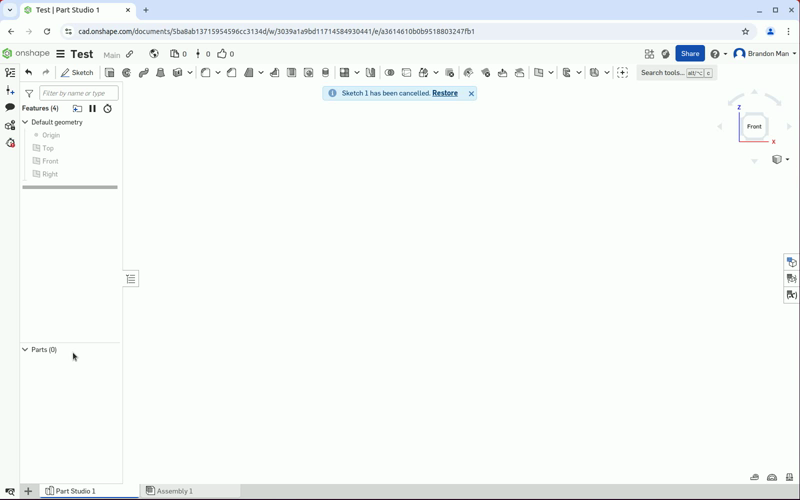
key_up(shift)
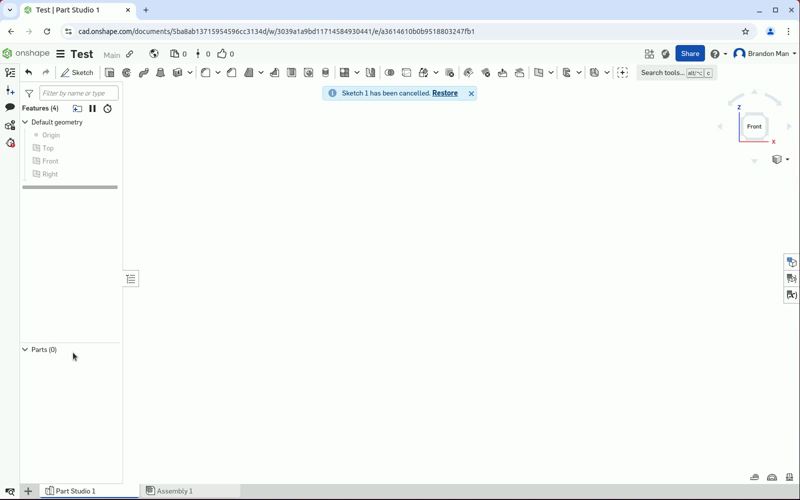
mouse_move(73, 352)
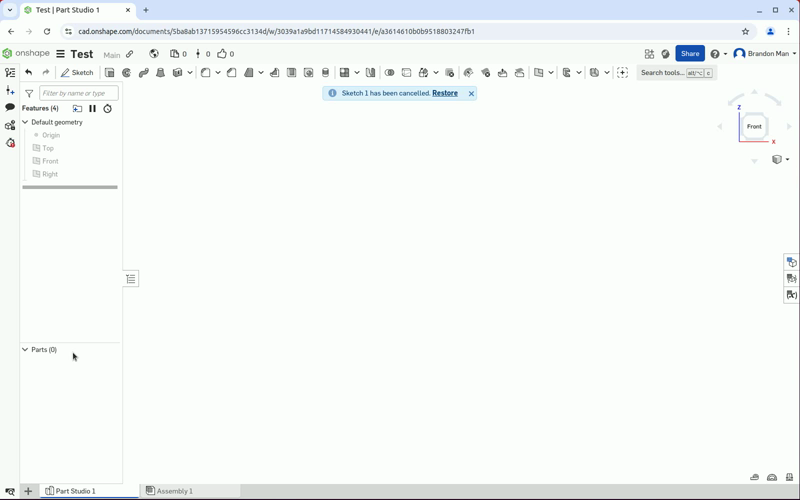
key(shift+y)
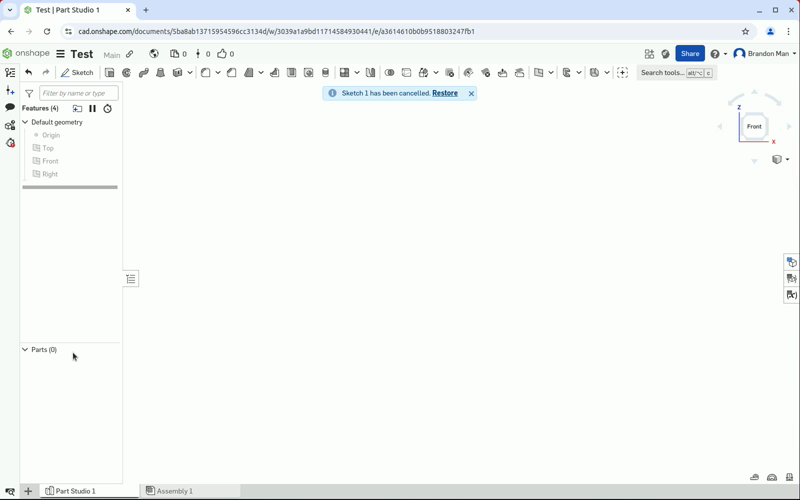
key(shift+s)
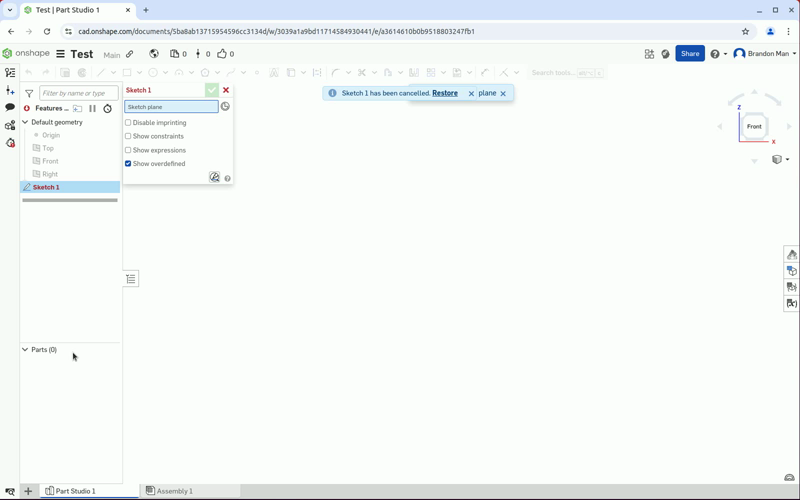
mouse_move(73, 163)
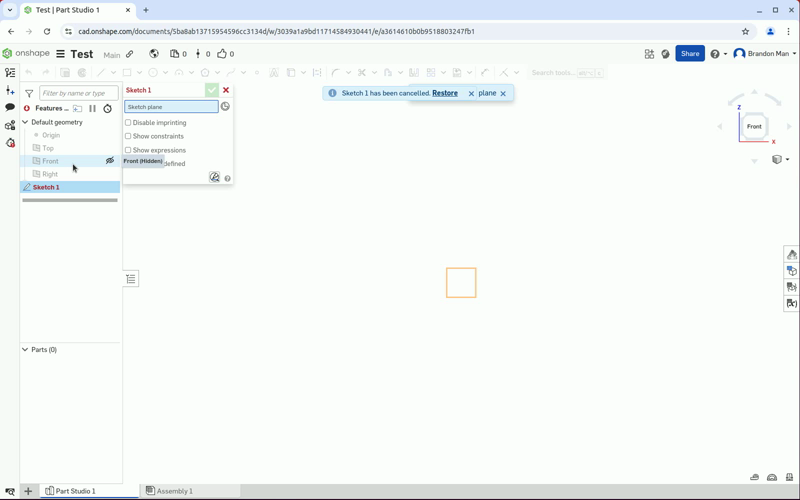
click(73, 163)
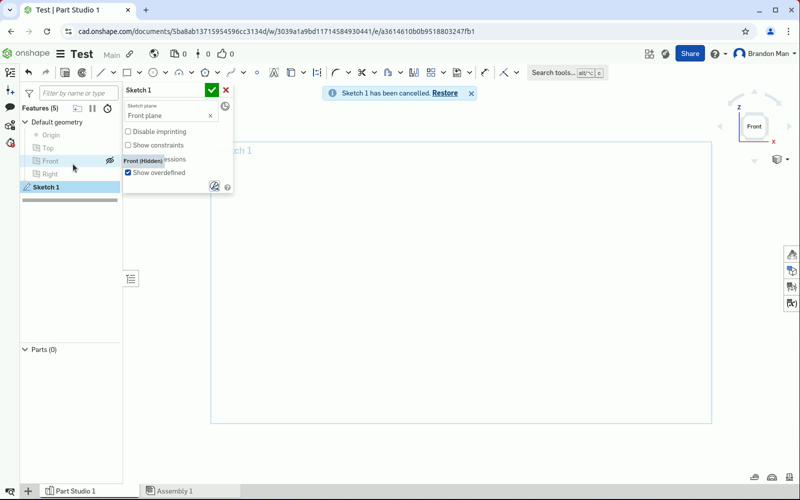
mouse_move(73, 352)
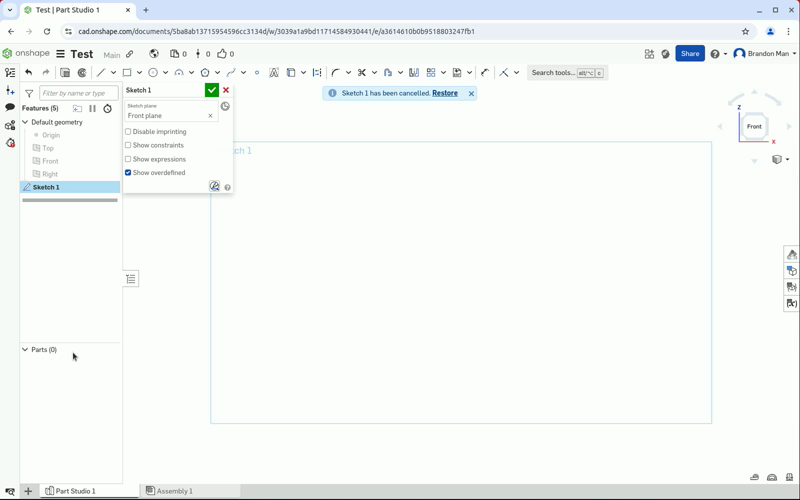
key(y)
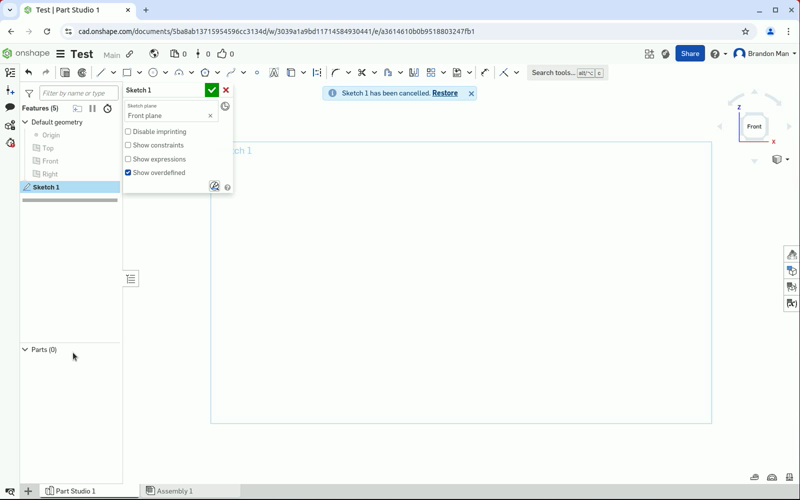
key(l)
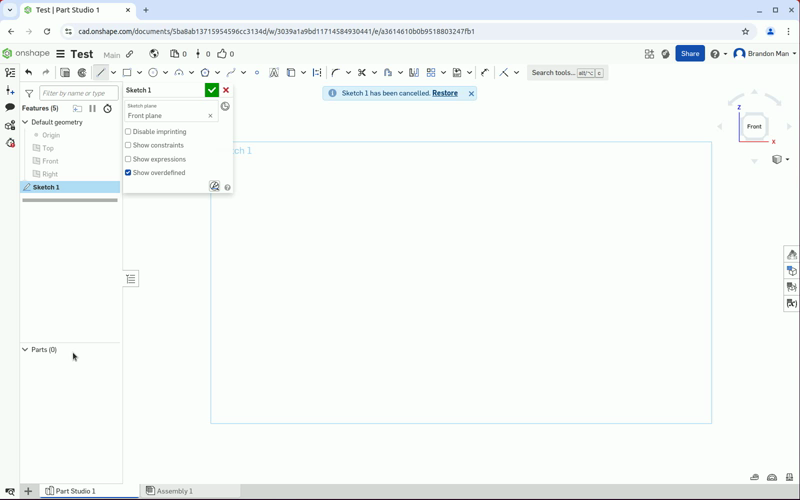
key_down(shift)
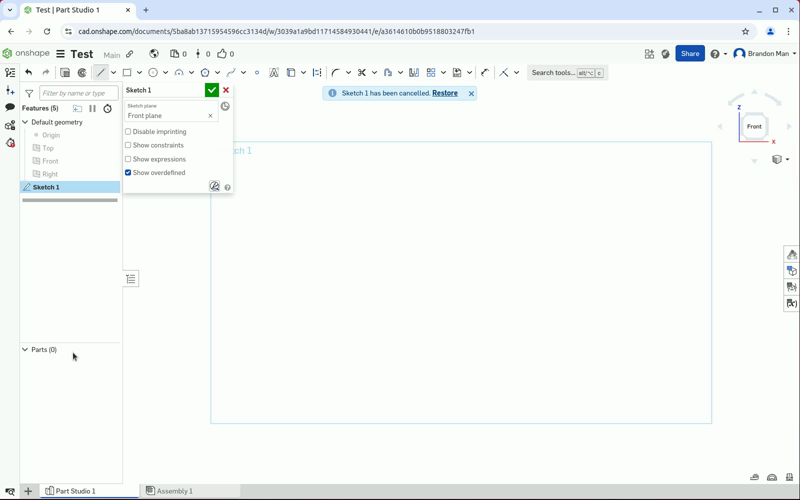
mouse_move(406, 340)
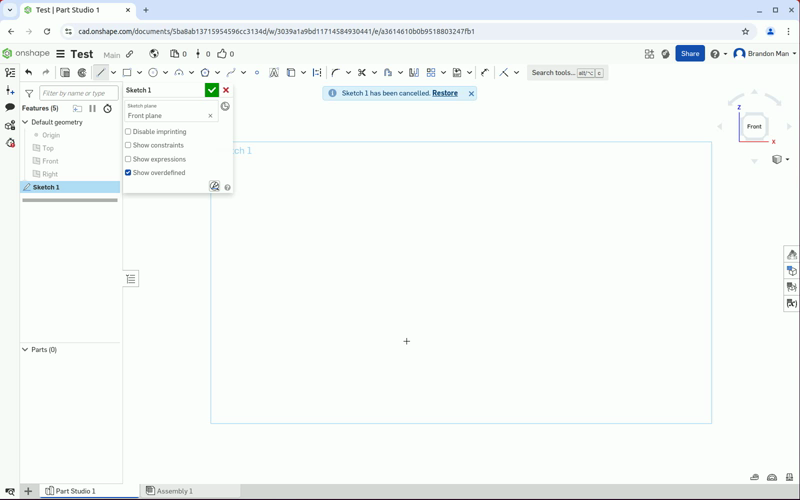
click(406, 340)
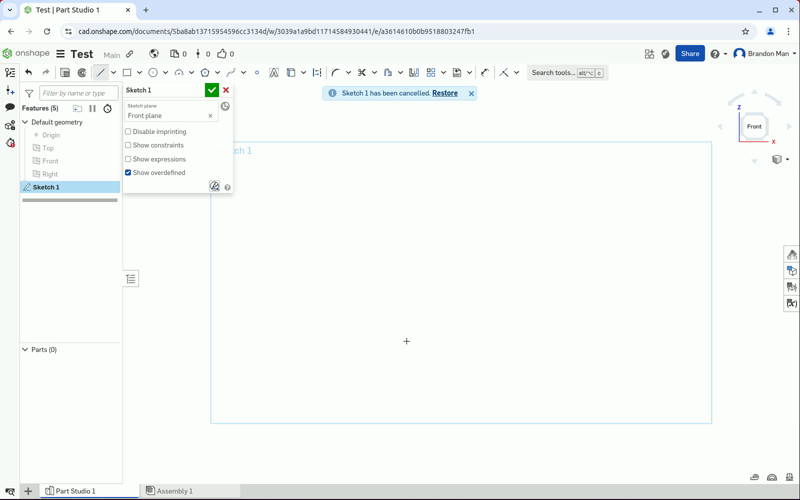
key_up(shift)
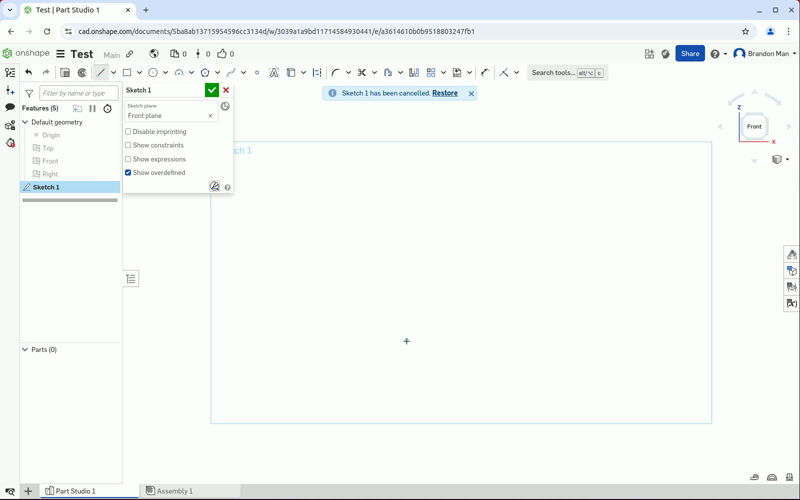
key_down(shift)
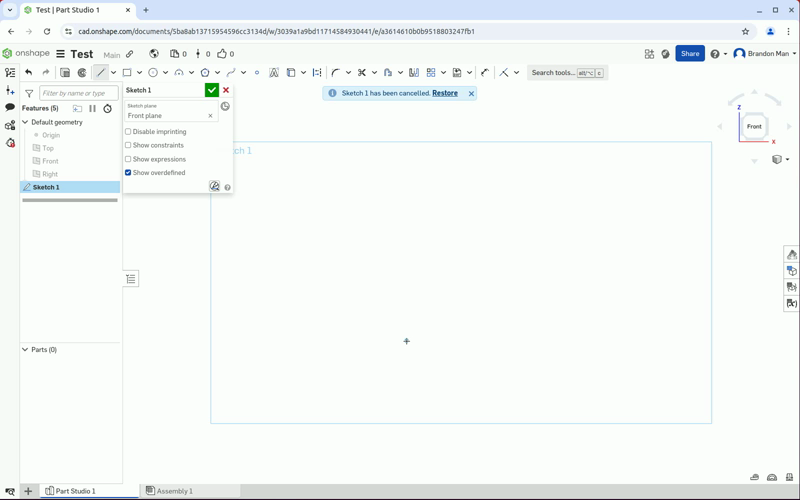
mouse_move(436, 340)
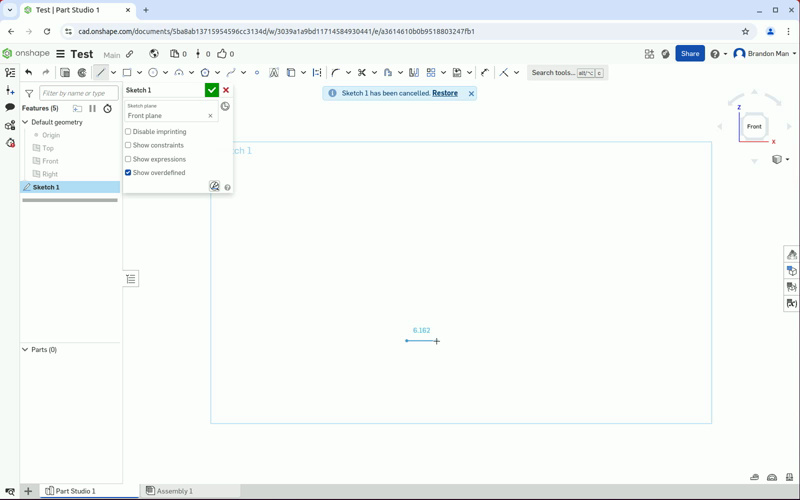
mouse_move(430, 340)
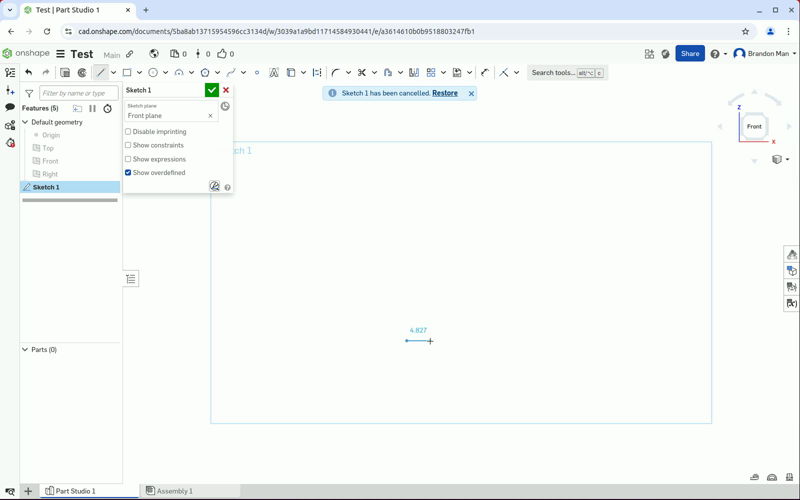
click(430, 340)
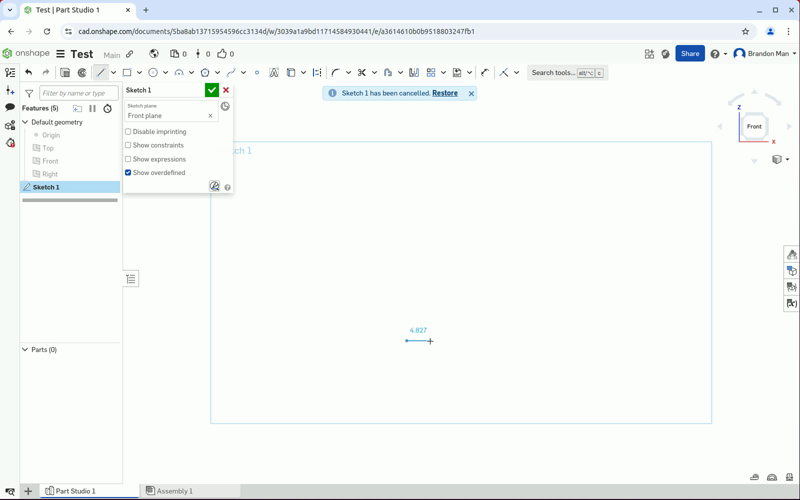
key_up(shift)
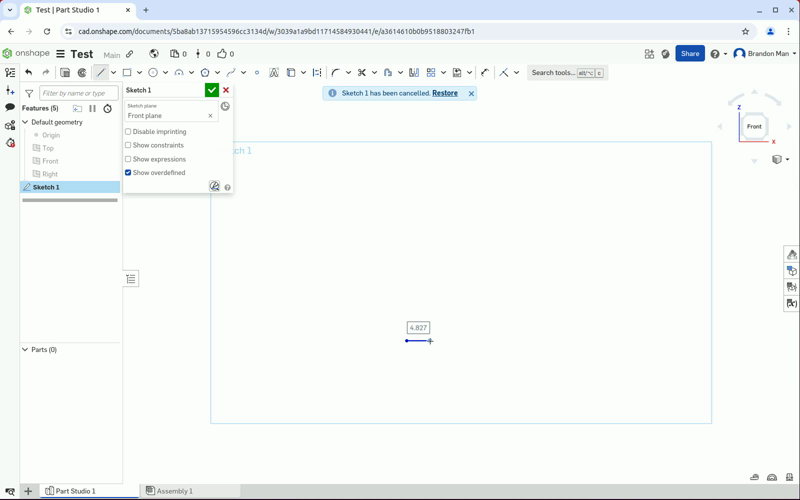
key_down(shift)
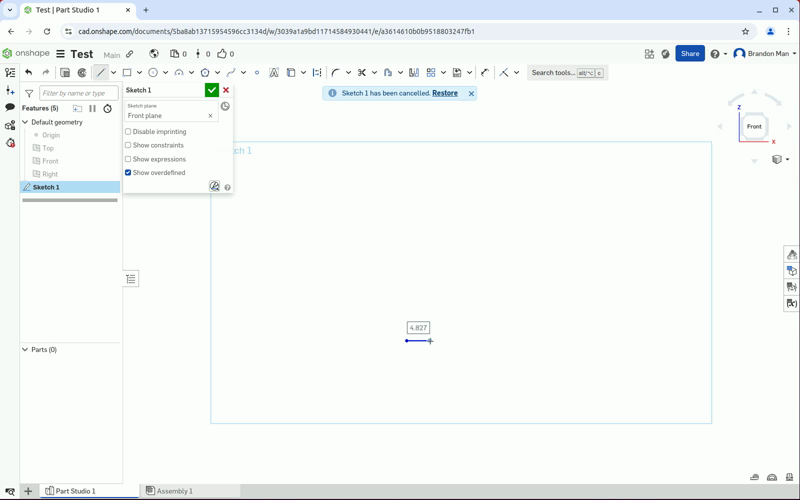
mouse_move(460, 340)
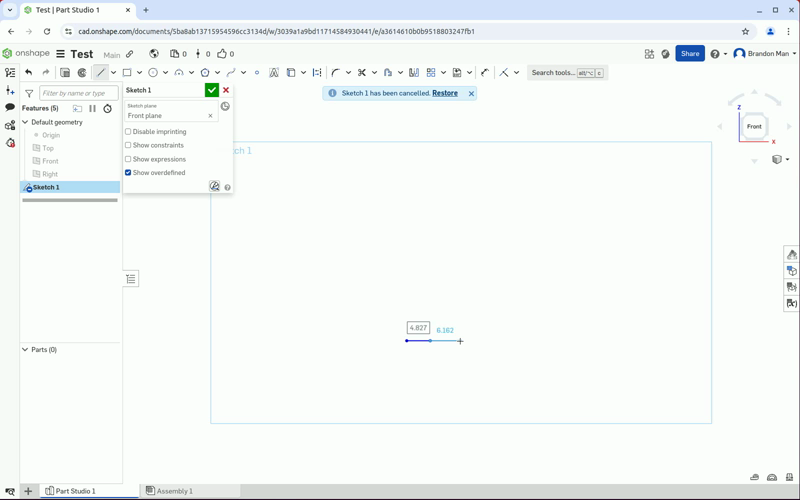
mouse_move(430, 317)
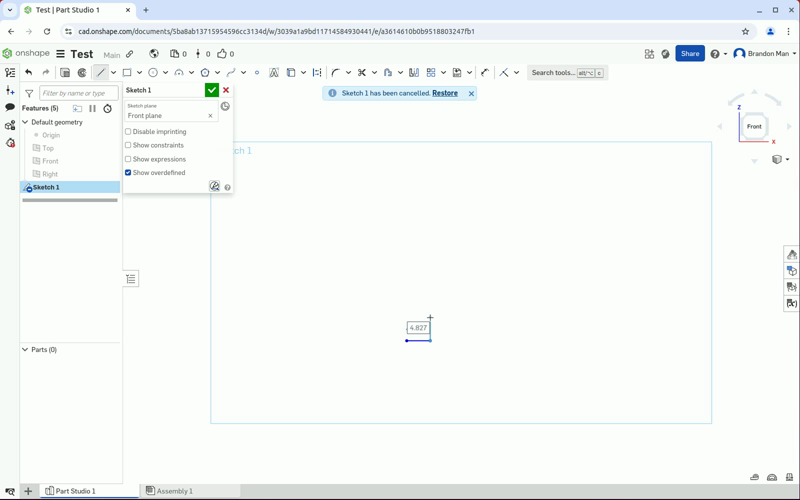
click(430, 317)
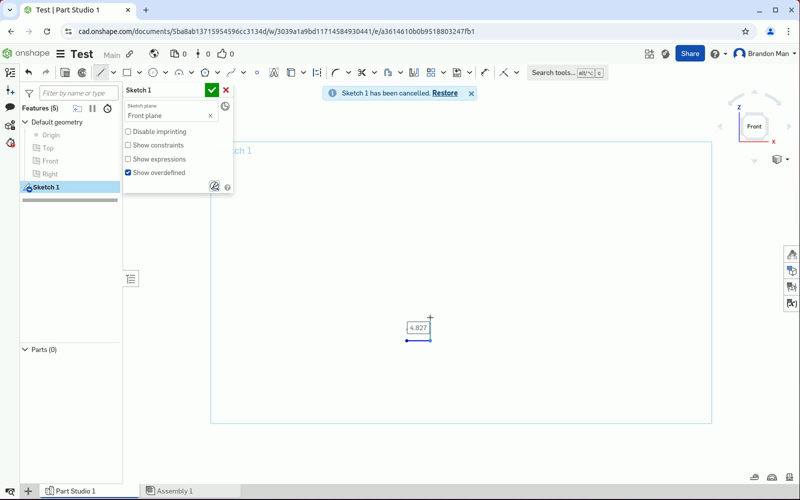
key_up(shift)
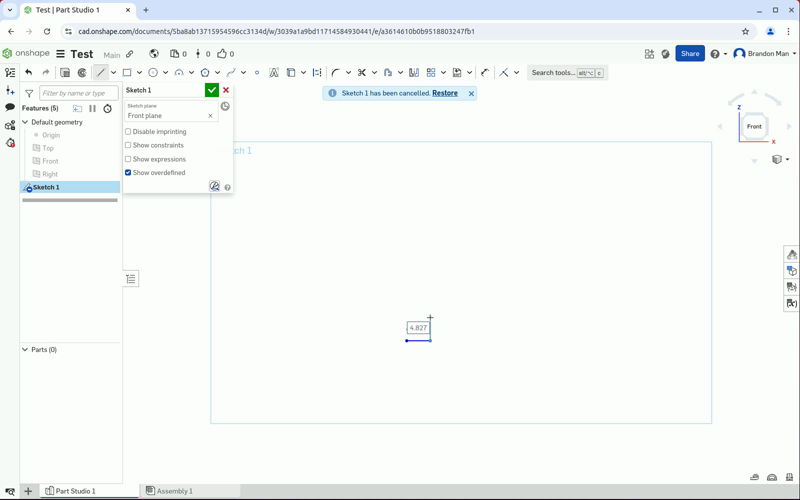
key_down(shift)
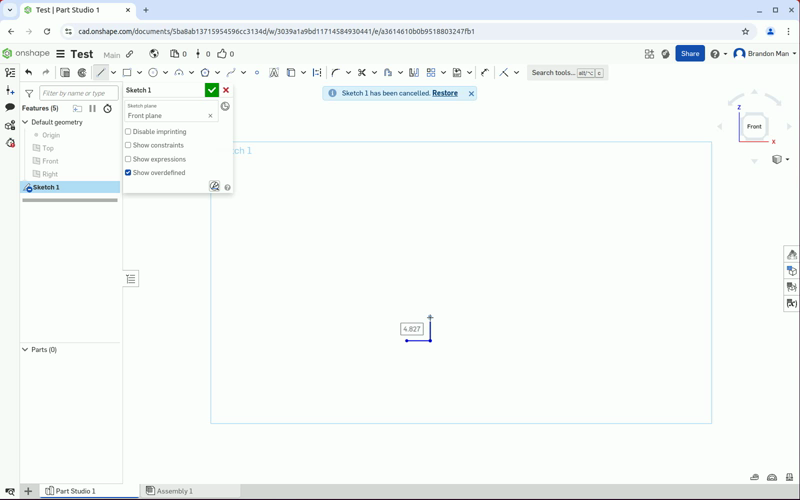
mouse_move(460, 317)
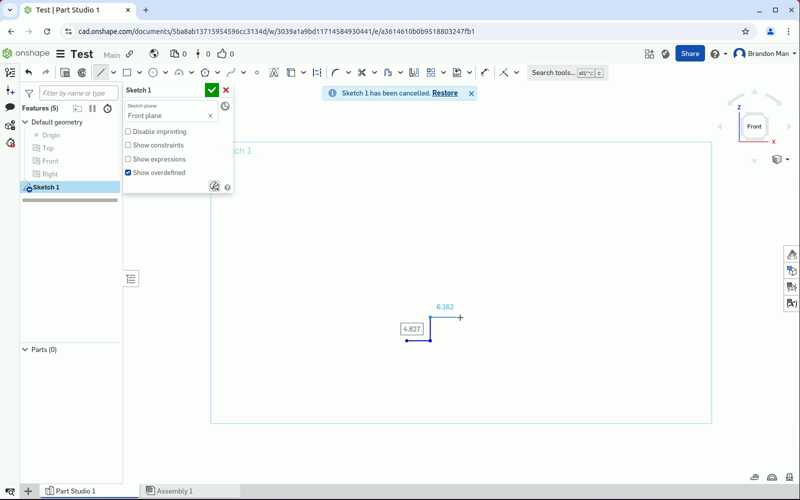
mouse_move(406, 317)
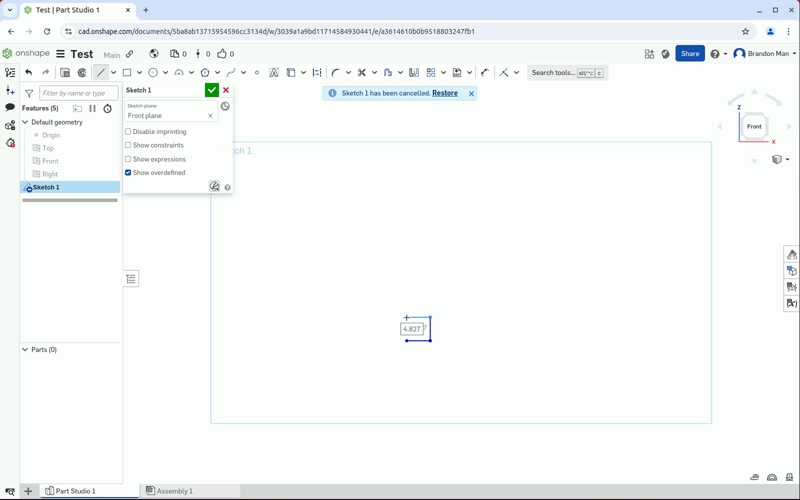
click(406, 317)
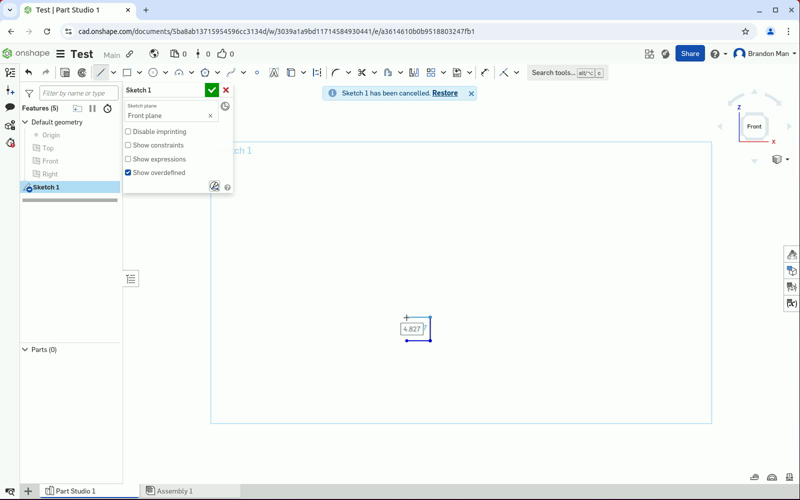
key_up(shift)
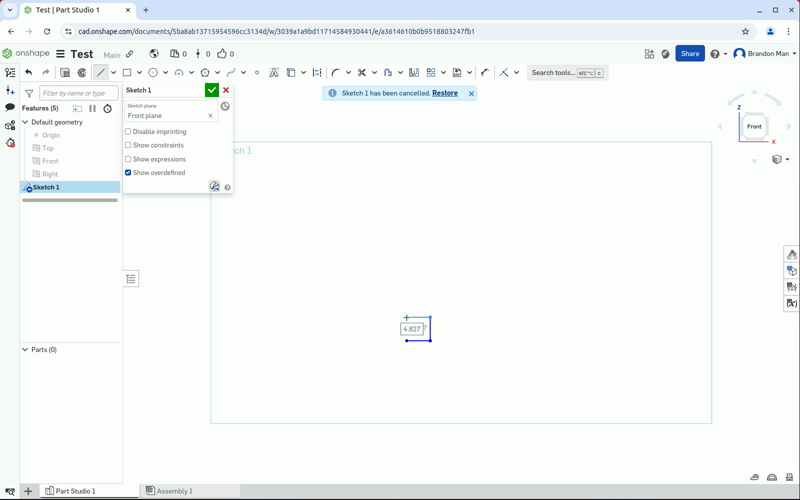
mouse_move(436, 317)
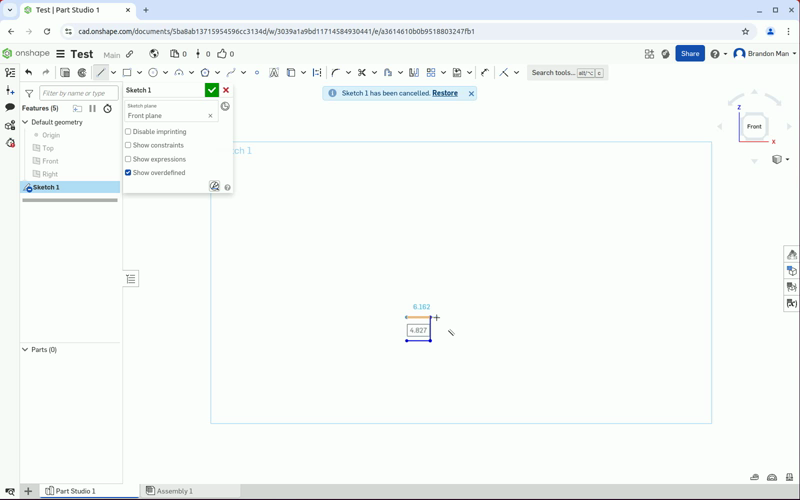
key_down(shift)
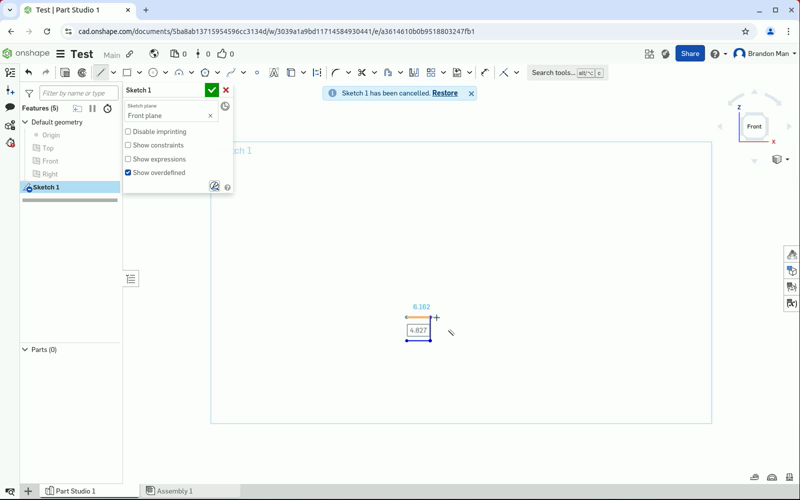
mouse_move(406, 340)
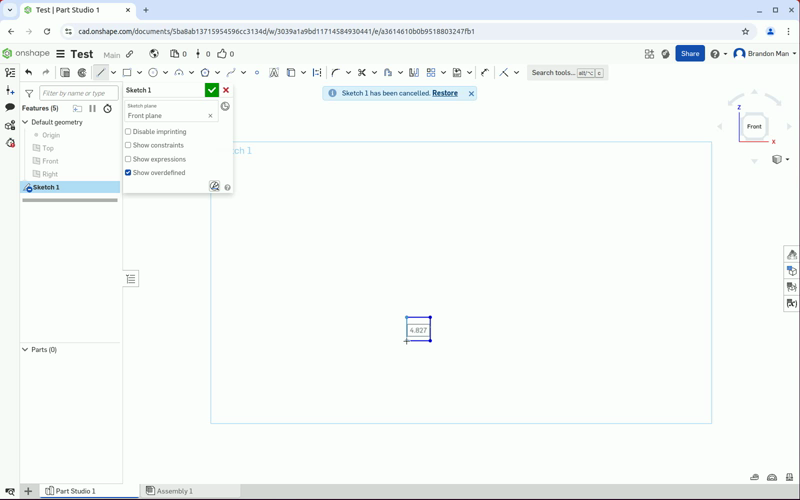
key_up(shift)
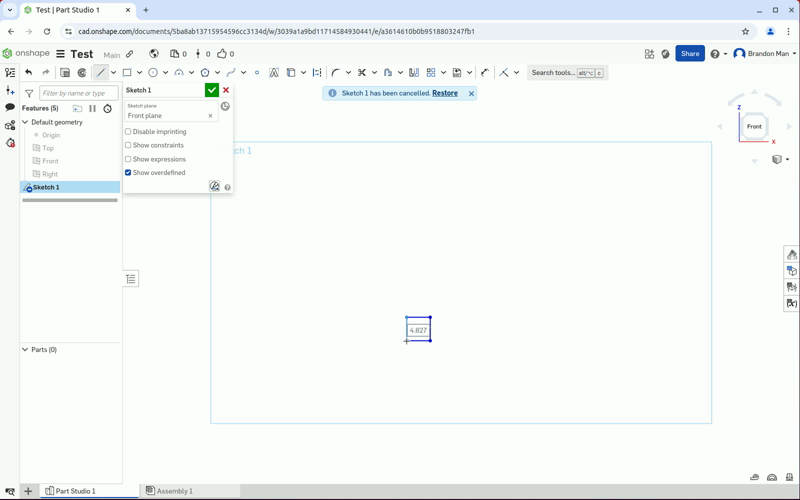
click(406, 340)
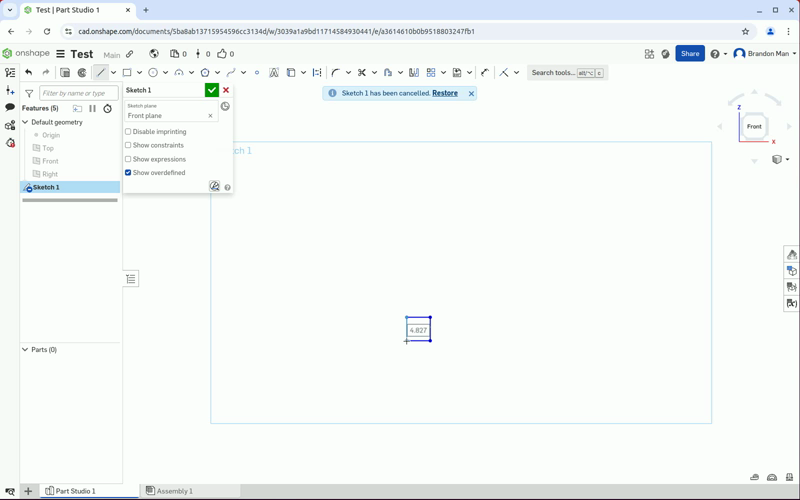
key(esc)
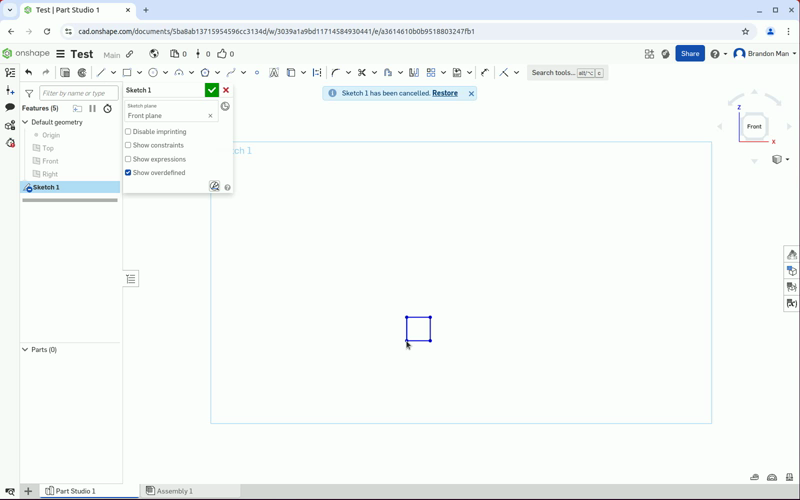
mouse_move(412, 325)
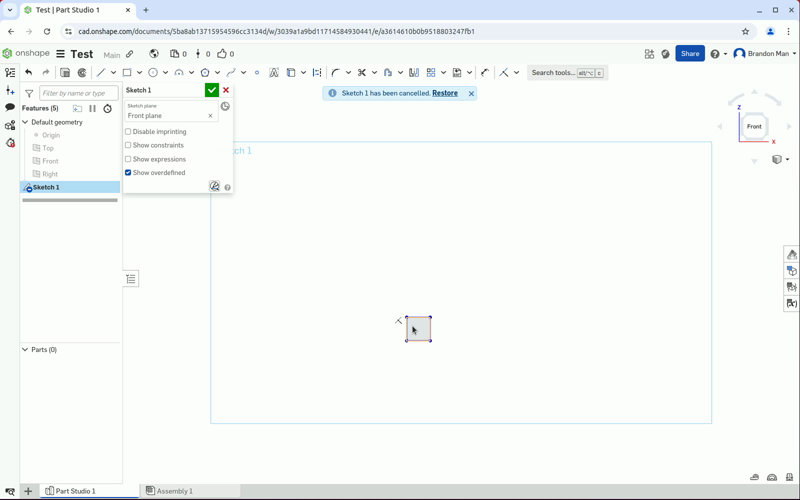
scroll(6)
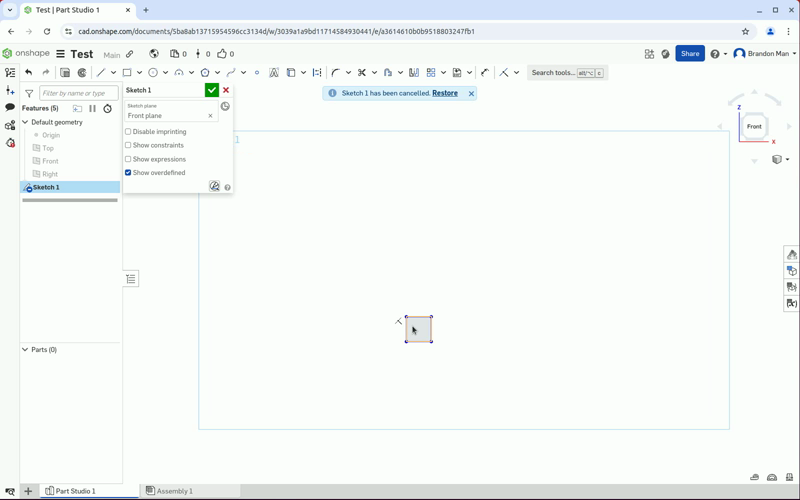
scroll(6)
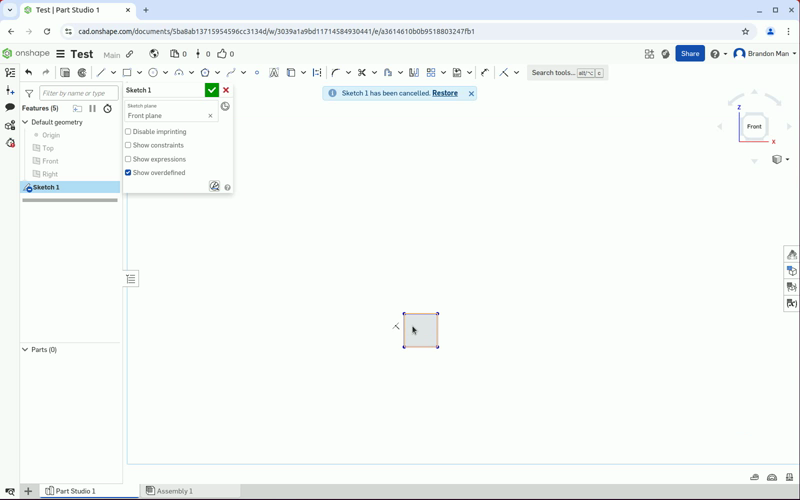
scroll(6)
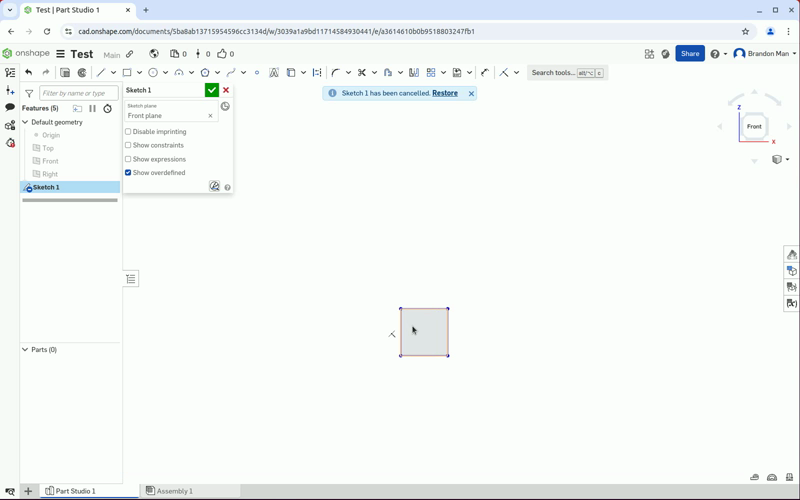
scroll(6)
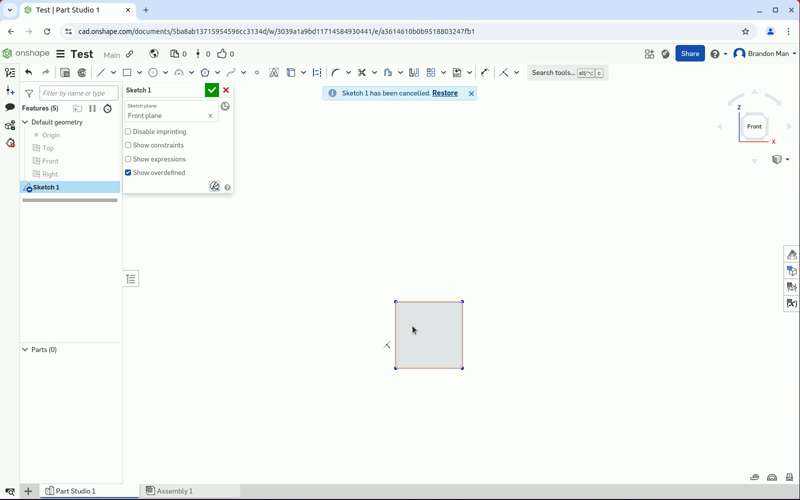
scroll(6)
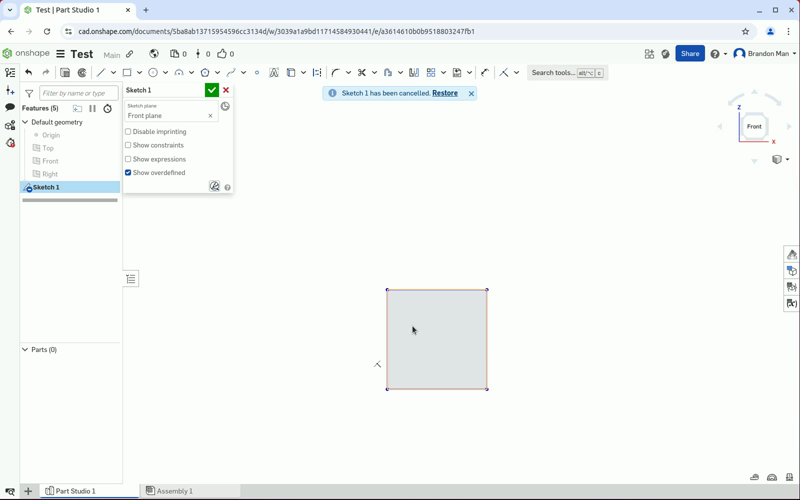
scroll(6)
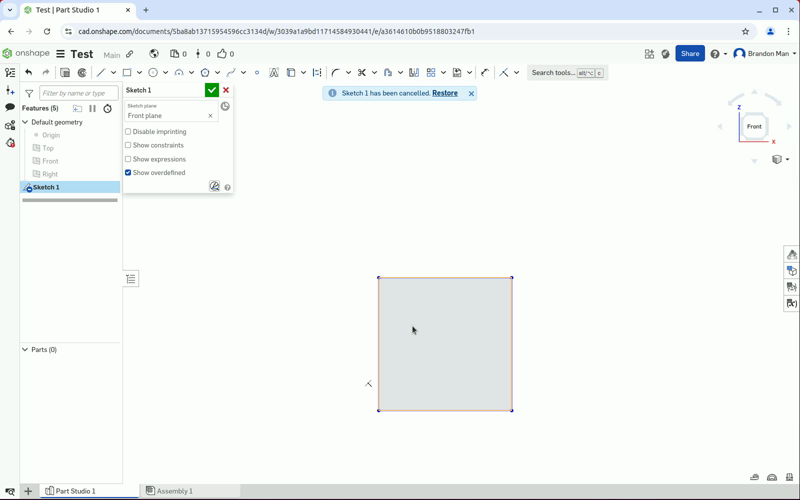
scroll(6)
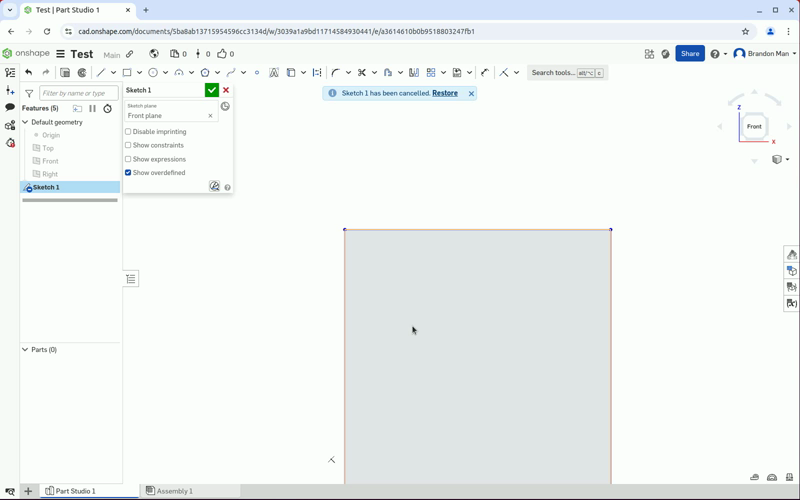
click(412, 325)
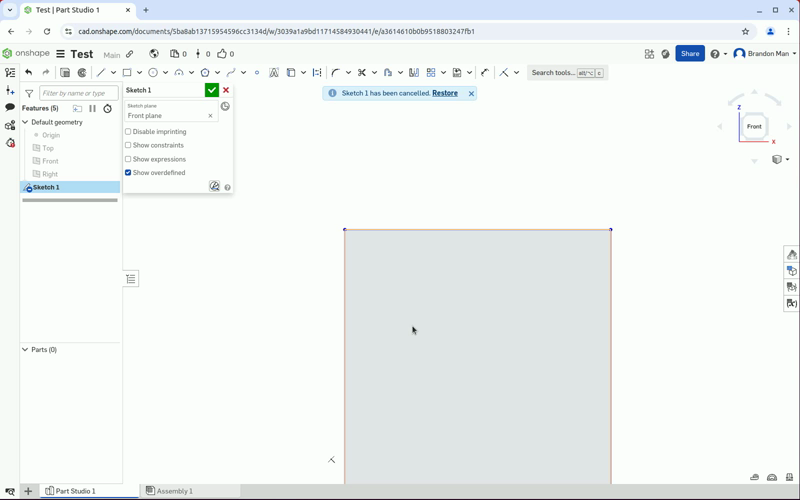
scroll(-6)
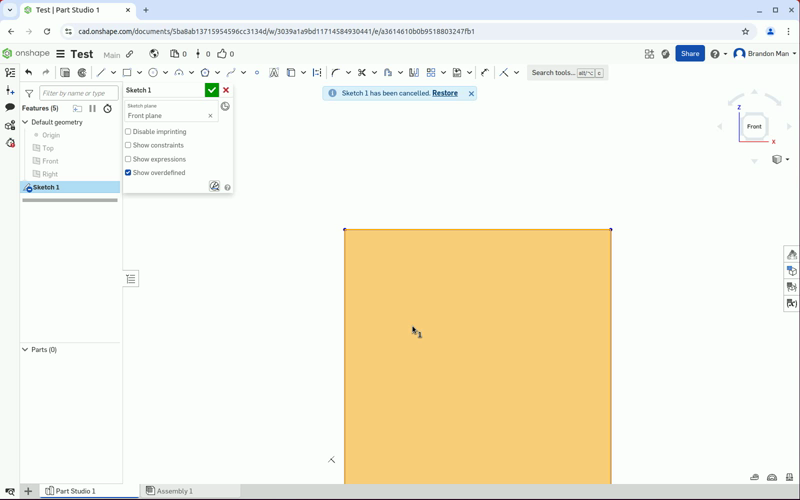
scroll(-6)
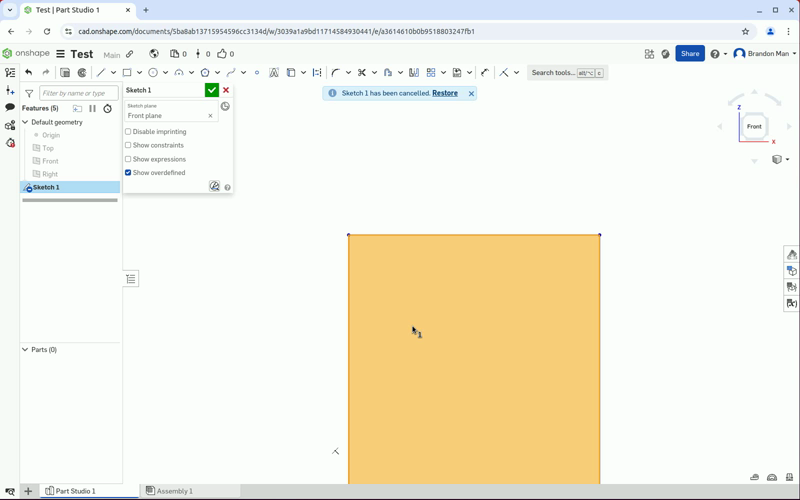
scroll(-6)
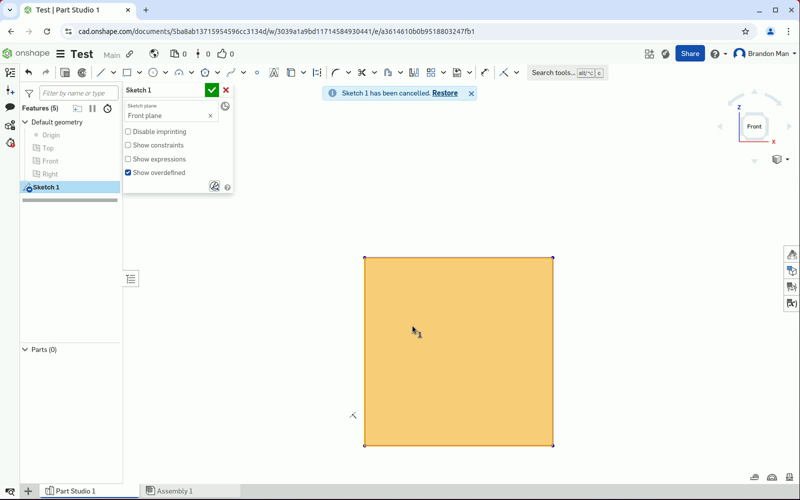
scroll(-6)
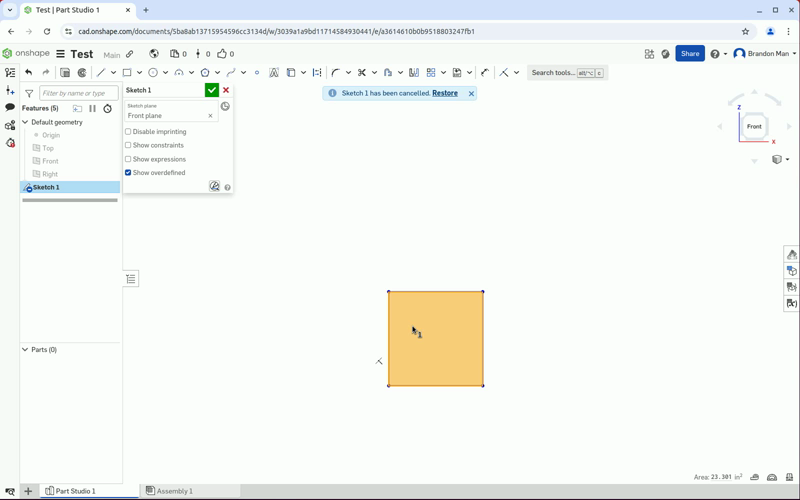
scroll(-6)
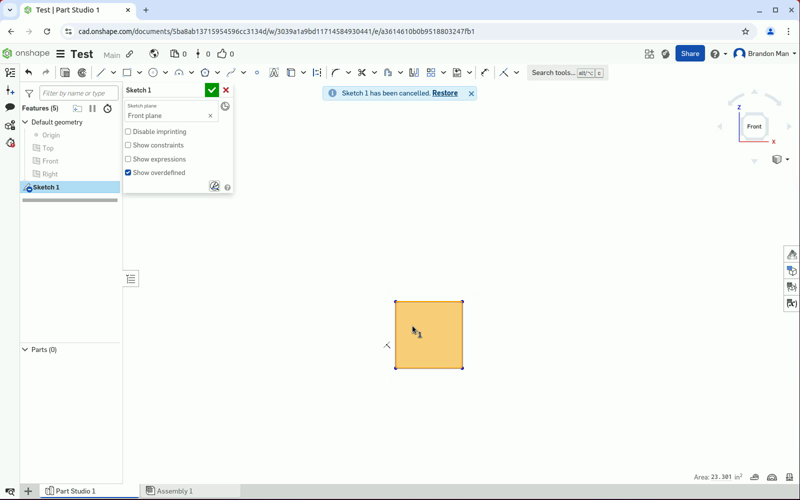
scroll(-6)
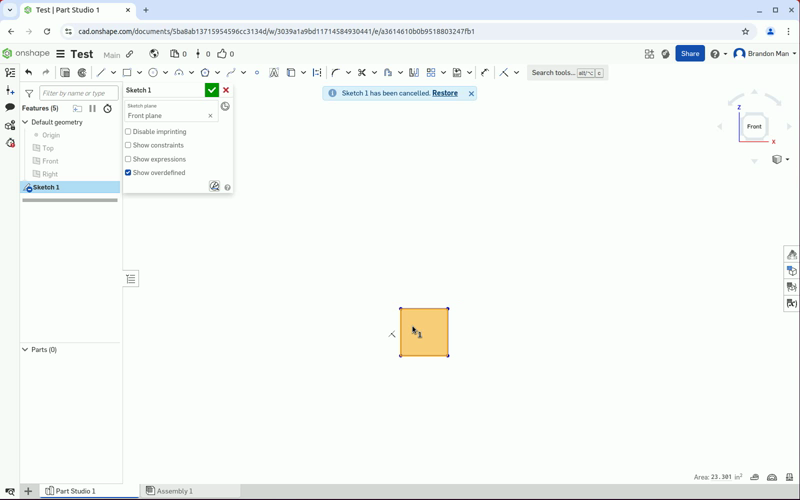
scroll(-6)
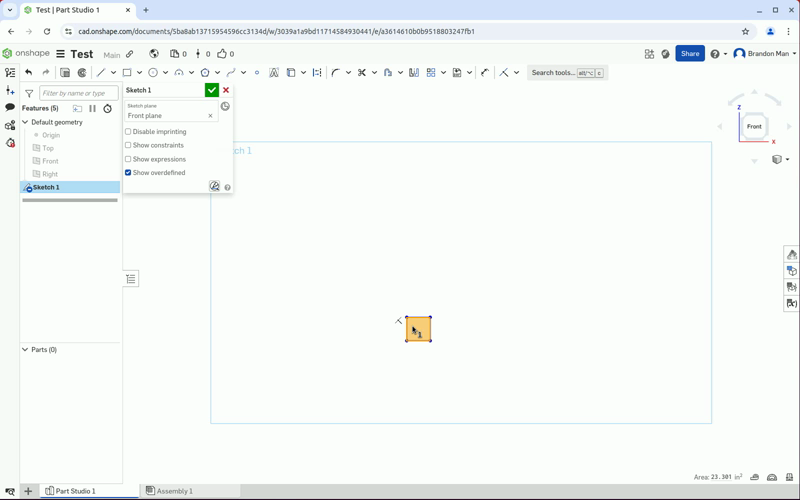
mouse_move(73, 352)
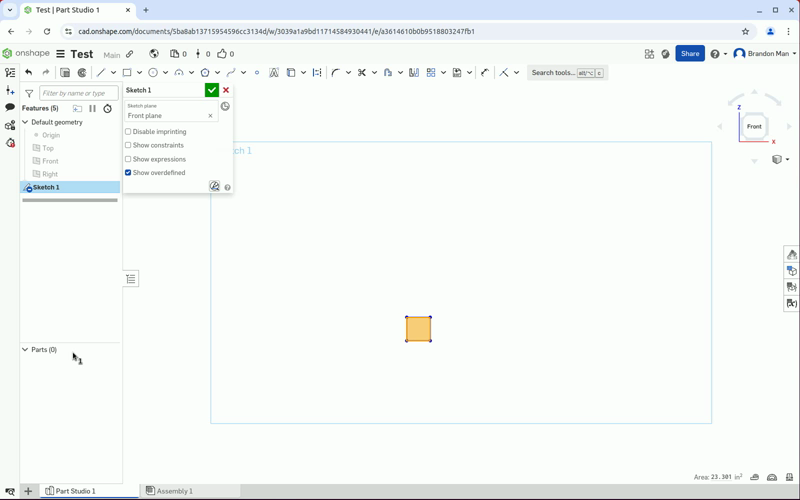
key(shift+y)
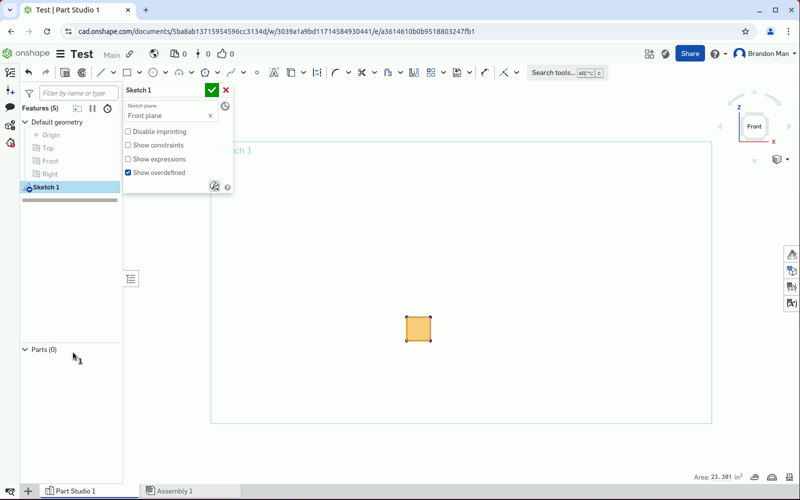
key(shift+e)
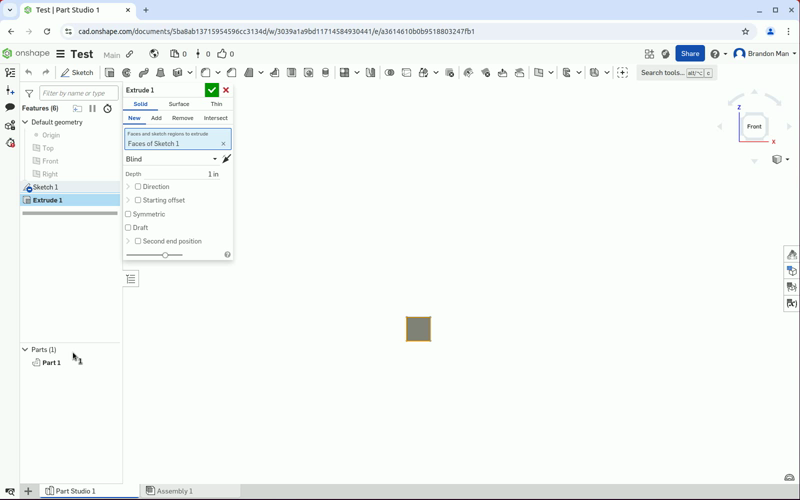
mouse_move(143, 106)
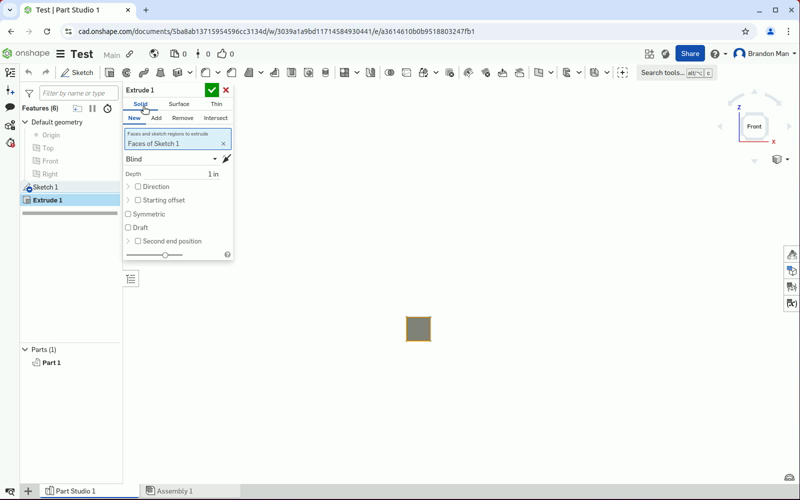
click(143, 106)
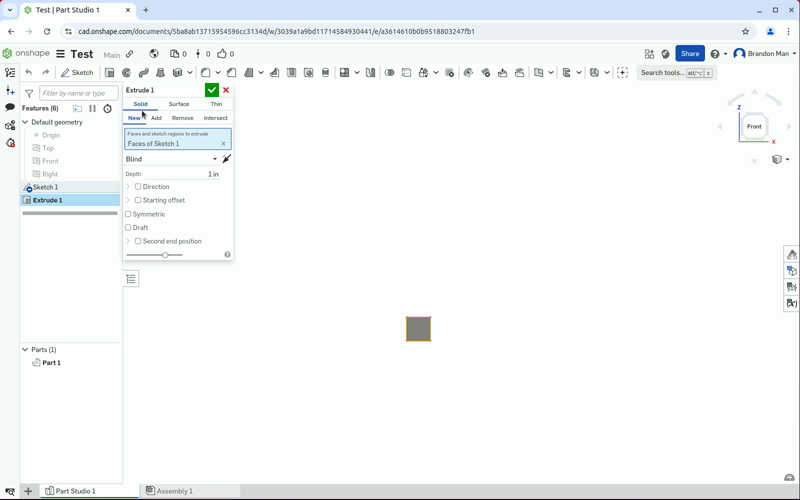
mouse_move(137, 120)
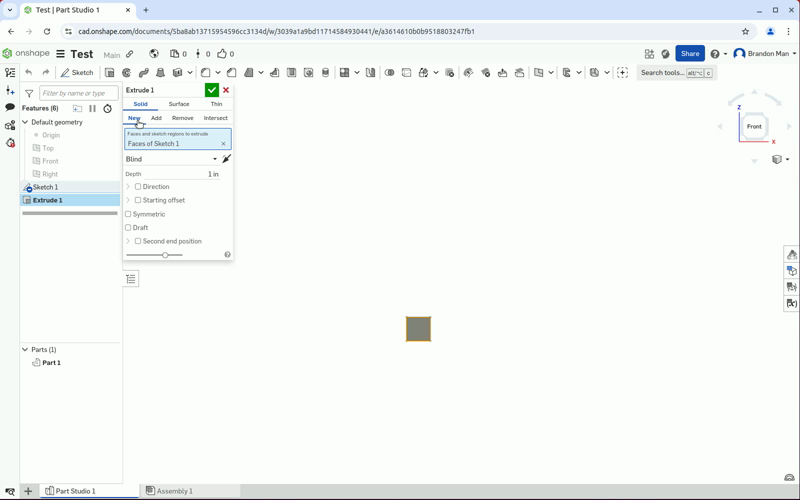
click(137, 120)
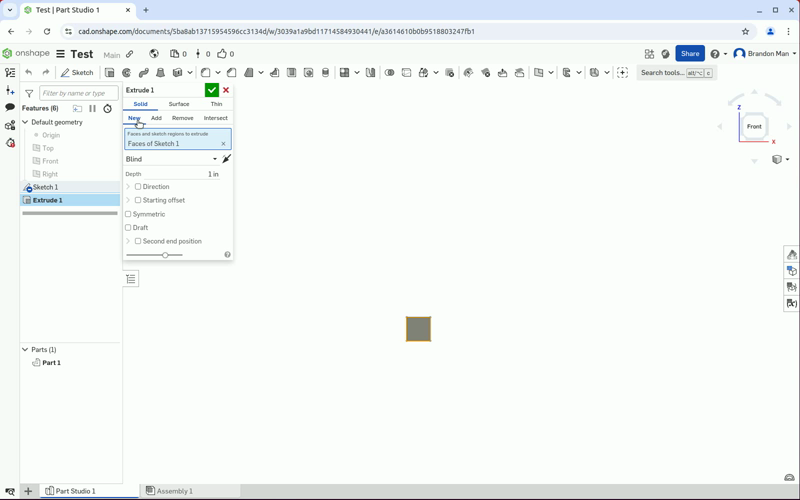
key(tab, 4)
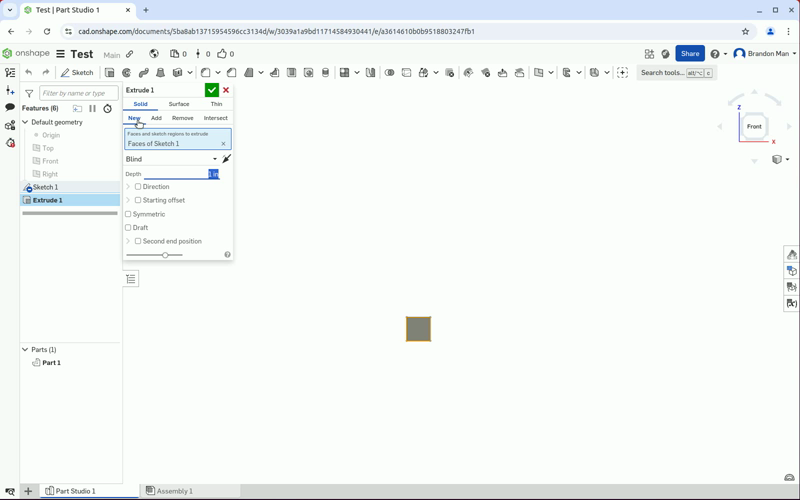
text(8.906)
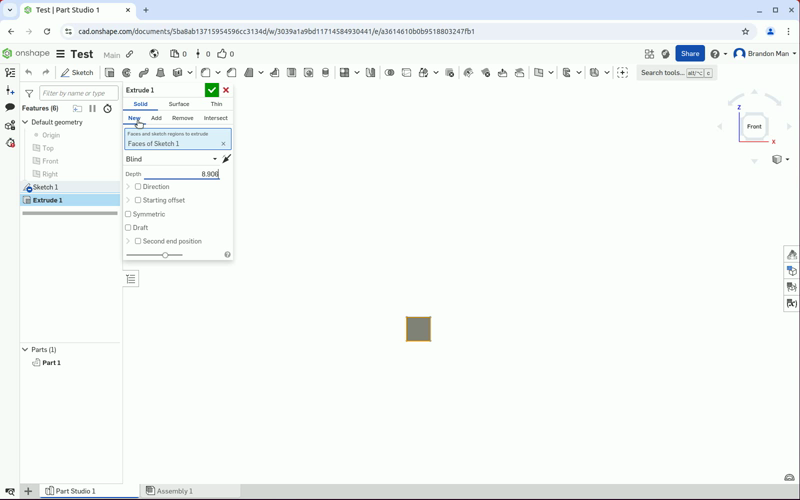
key(enter)
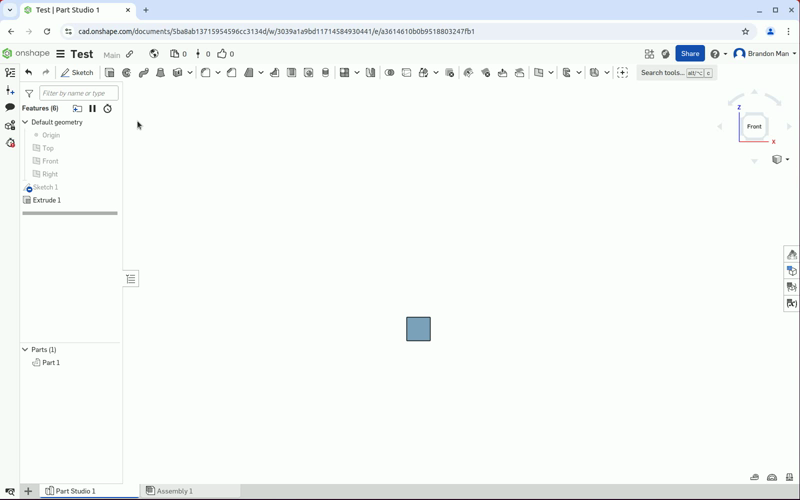
key(shift+h)
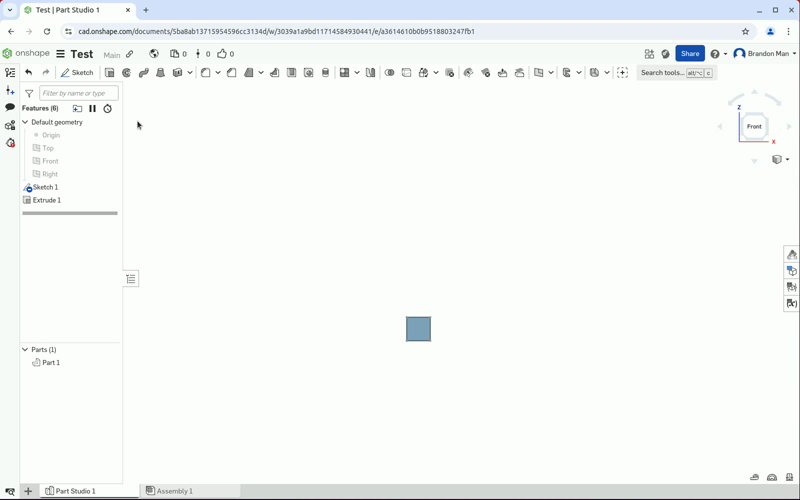
key(shift+h)
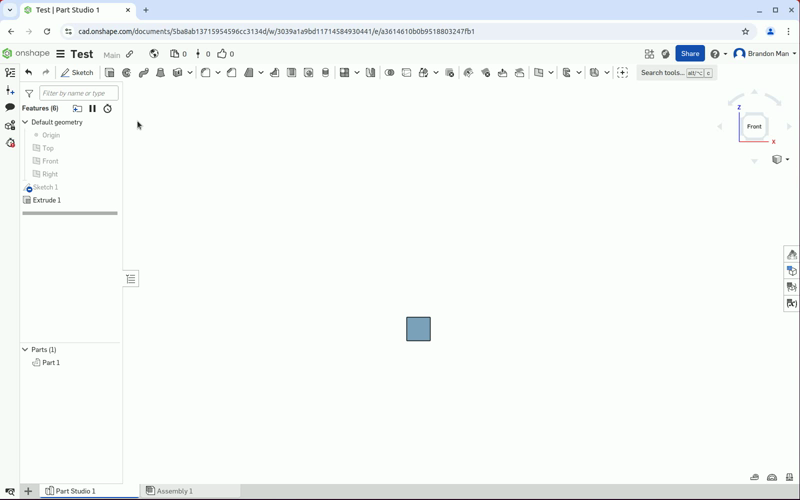
mouse_move(73, 189)
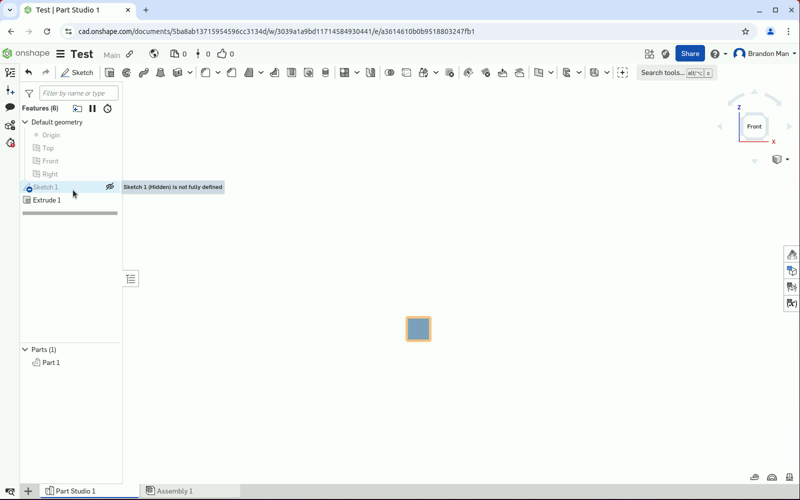
click(73, 189)
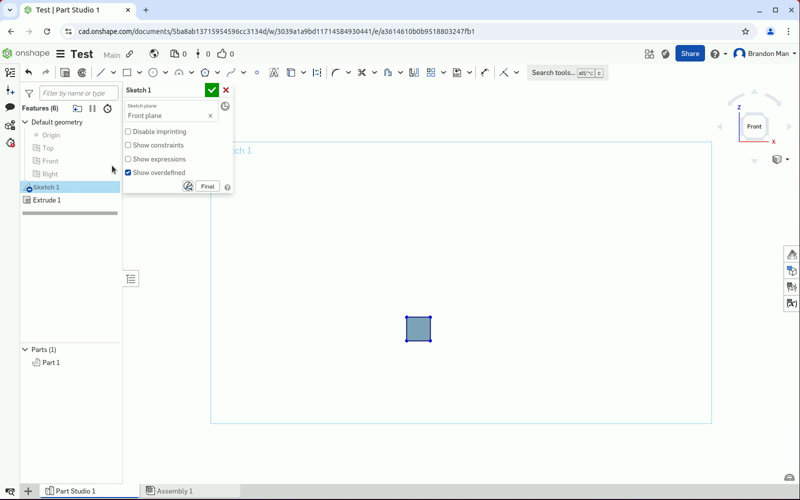
mouse_move(229, 92)
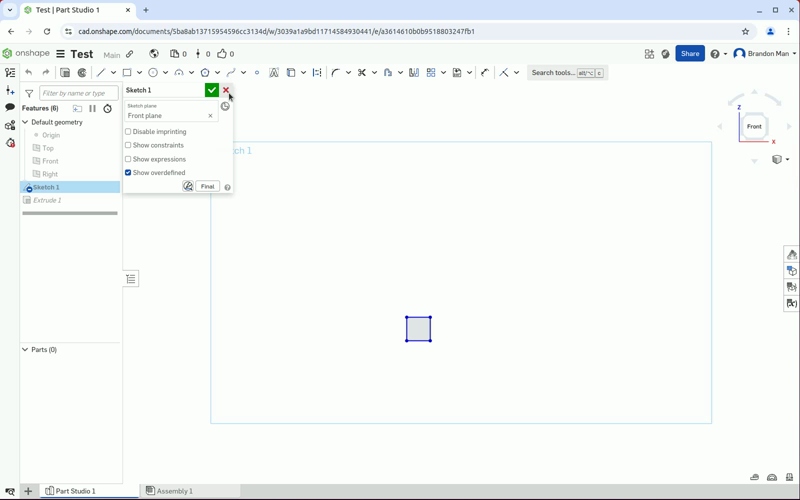
click(229, 92)
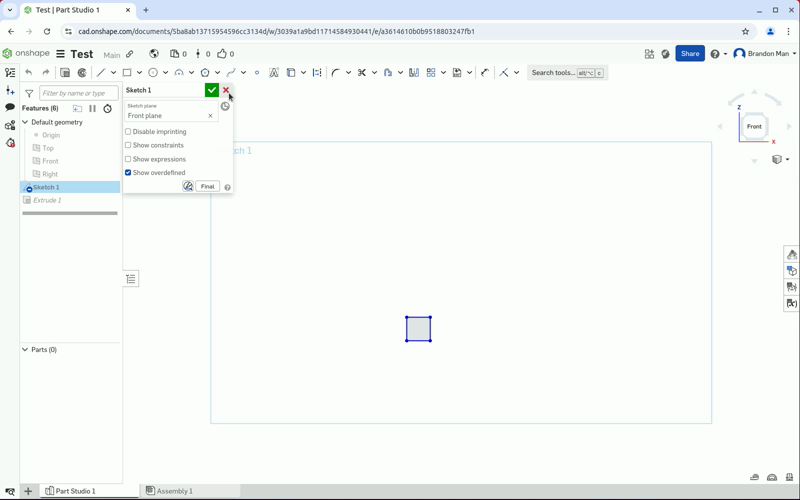
key(shift+s)
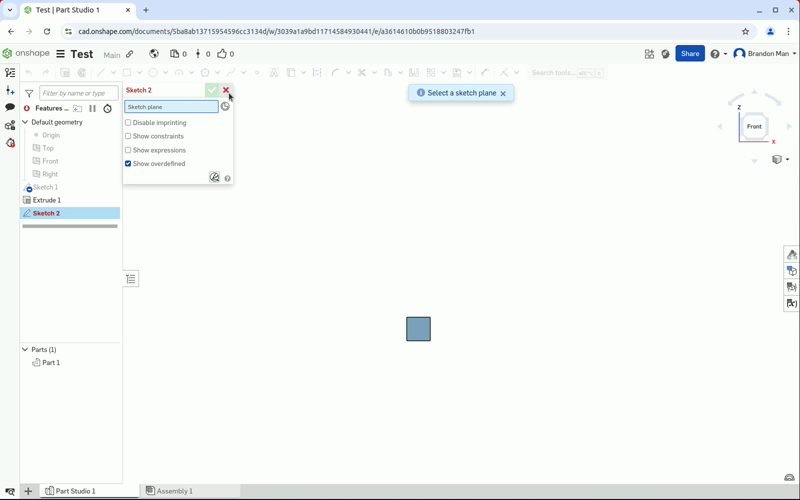
mouse_move(73, 163)
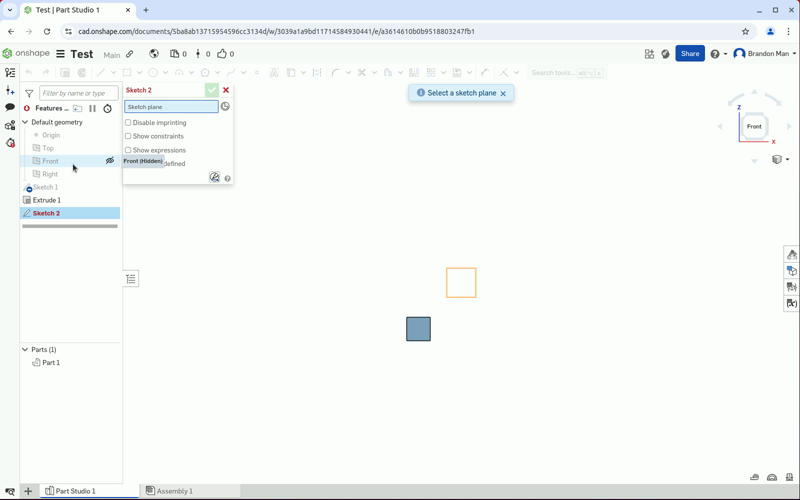
click(73, 163)
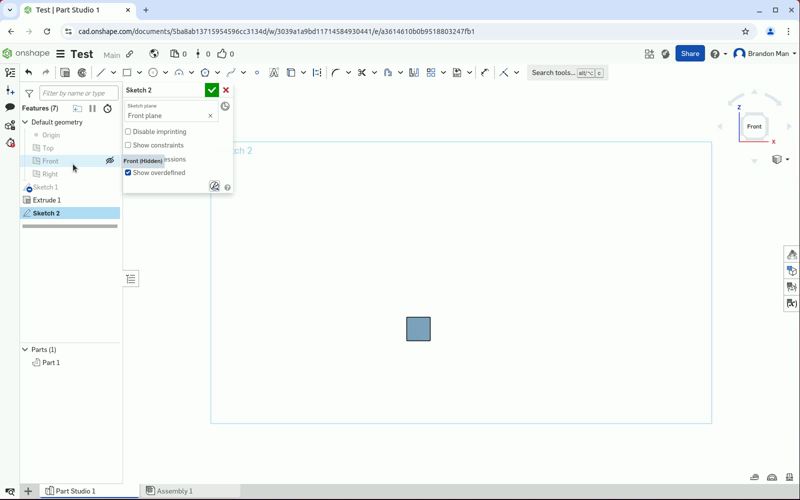
mouse_move(73, 352)
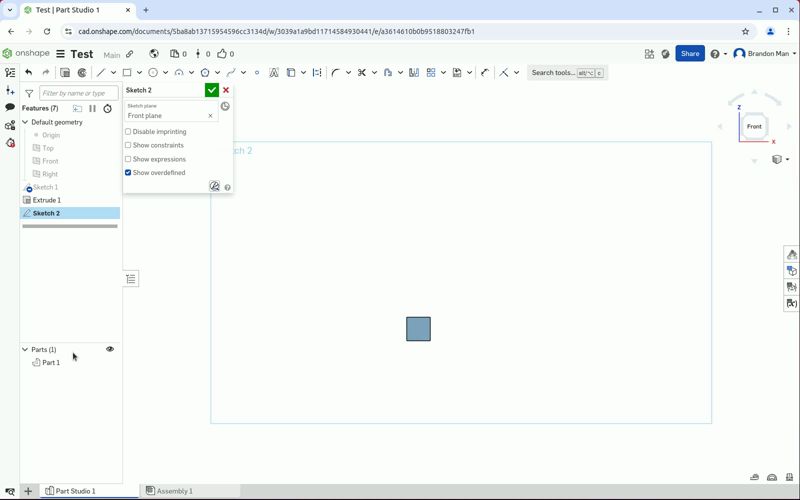
key(y)
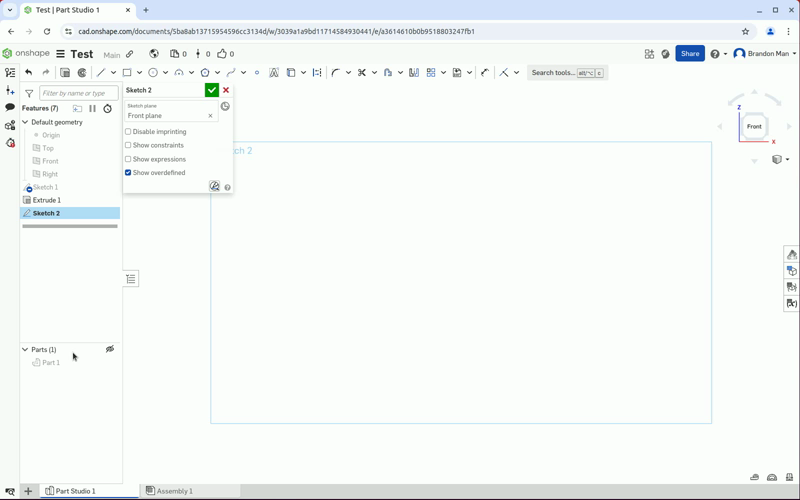
key(l)
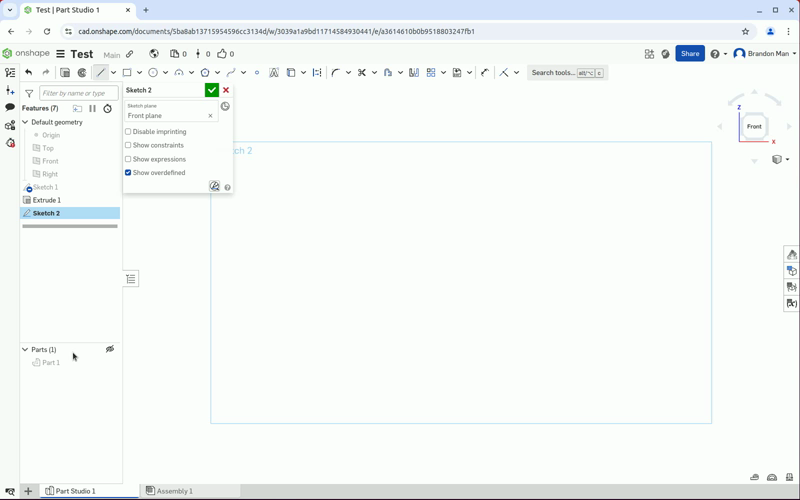
key_down(shift)
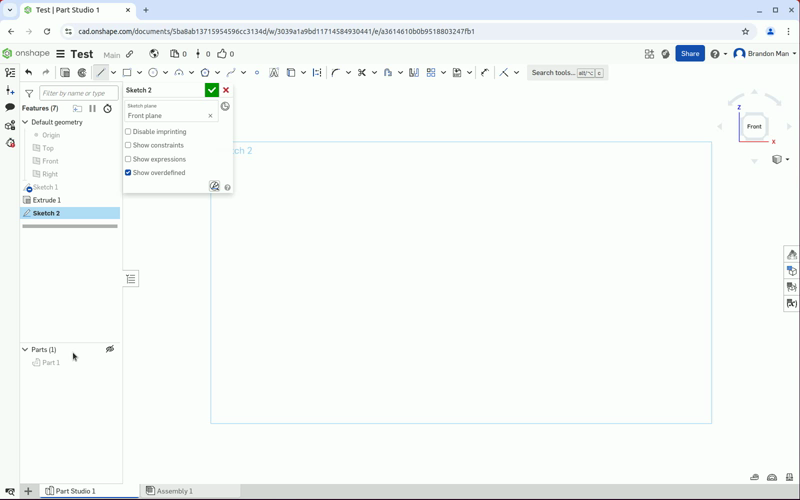
mouse_move(406, 192)
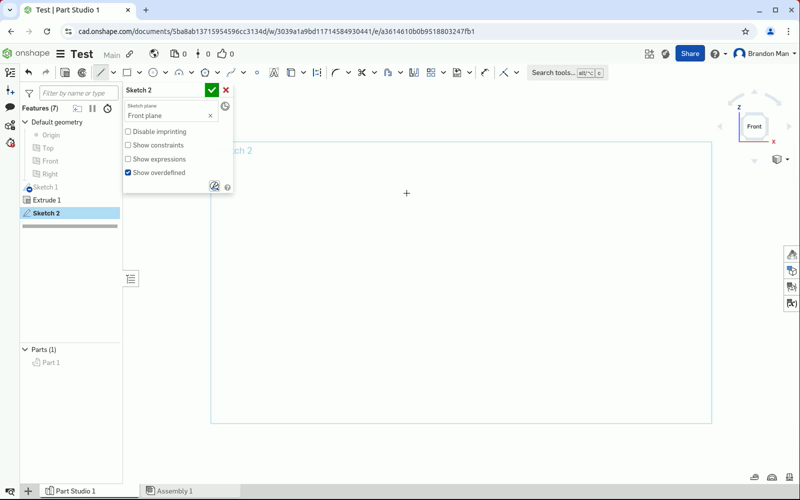
click(406, 192)
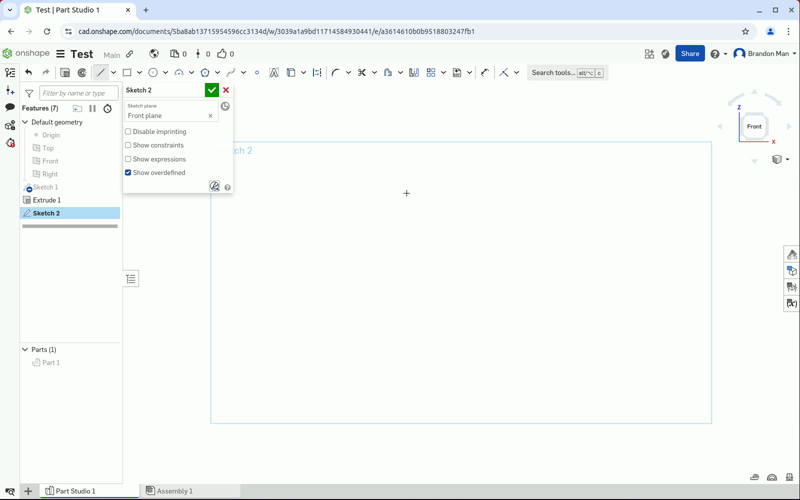
key_up(shift)
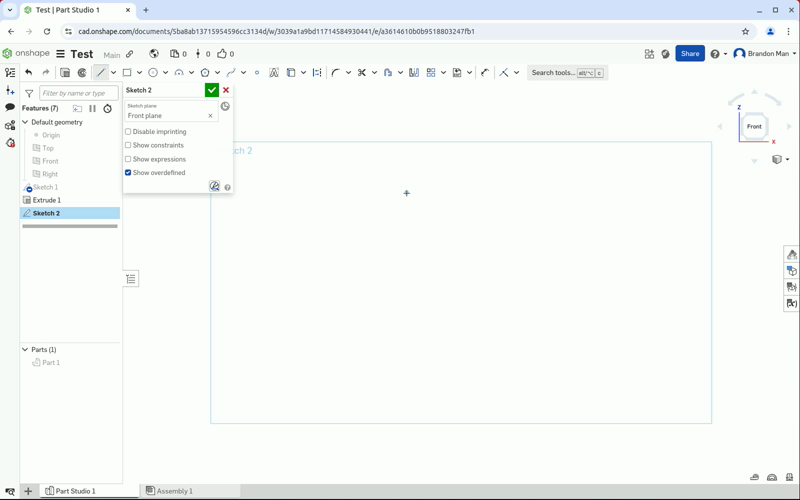
key_down(shift)
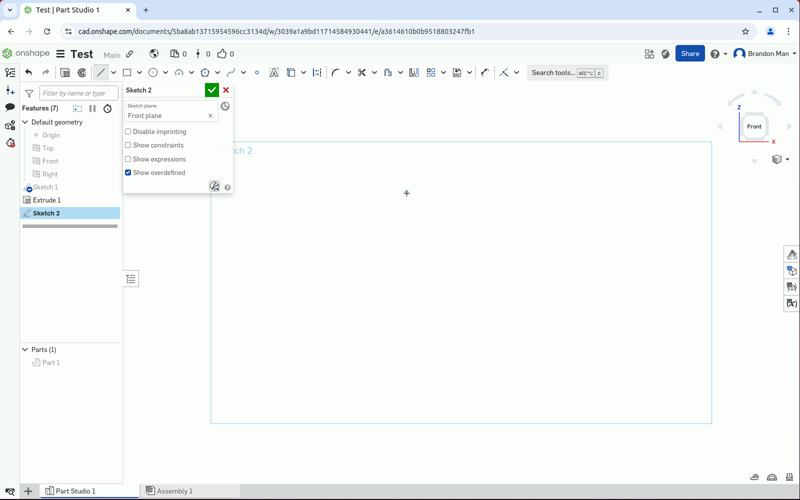
mouse_move(436, 192)
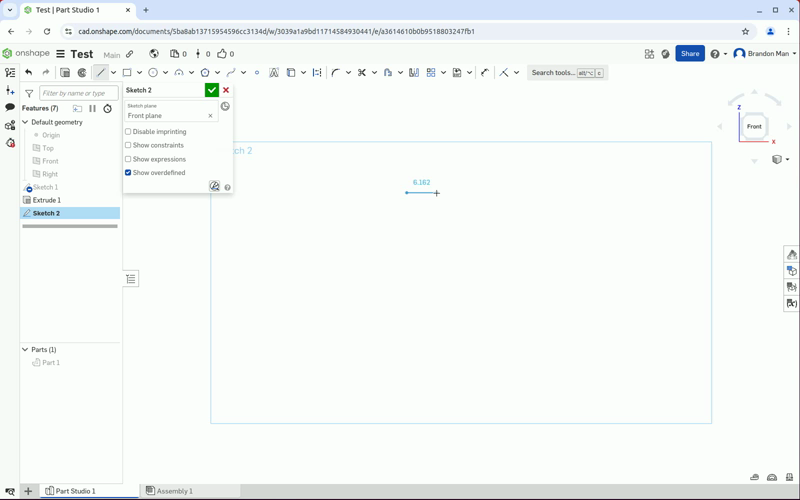
mouse_move(430, 192)
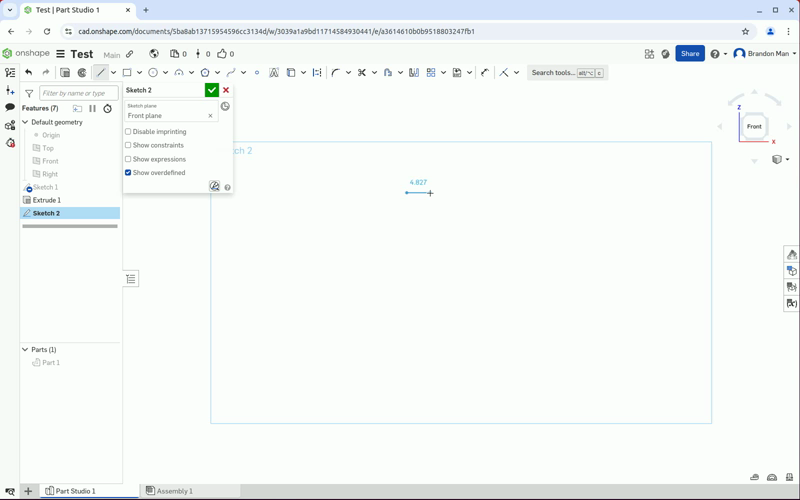
click(430, 192)
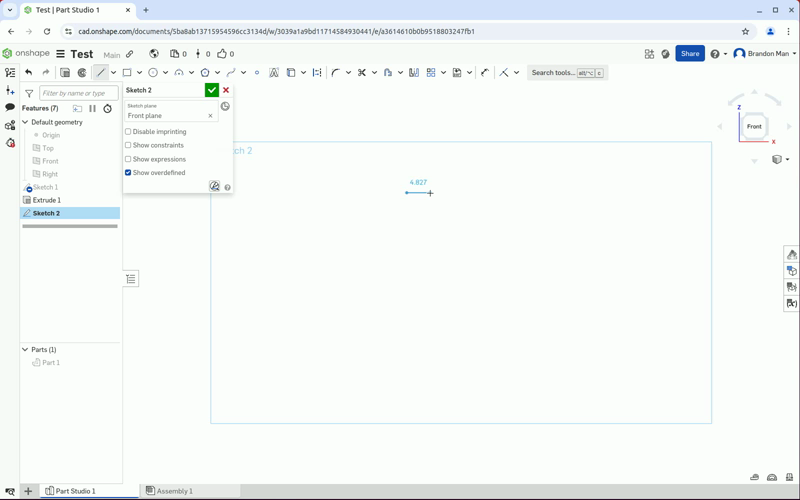
key_up(shift)
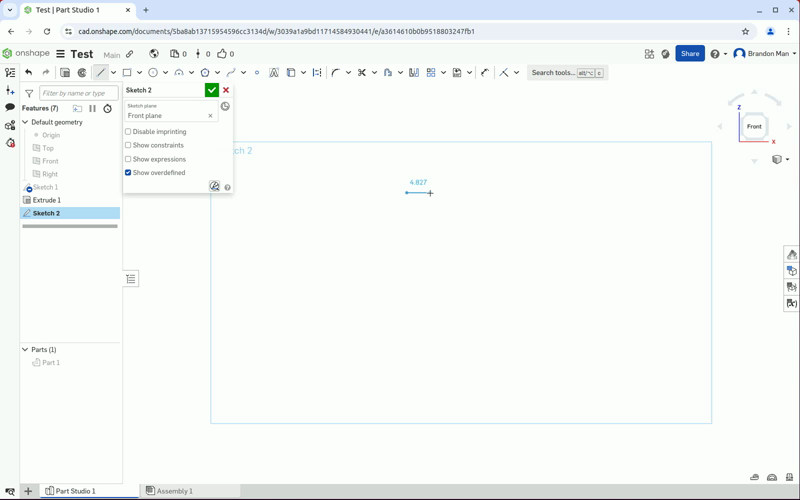
key_down(shift)
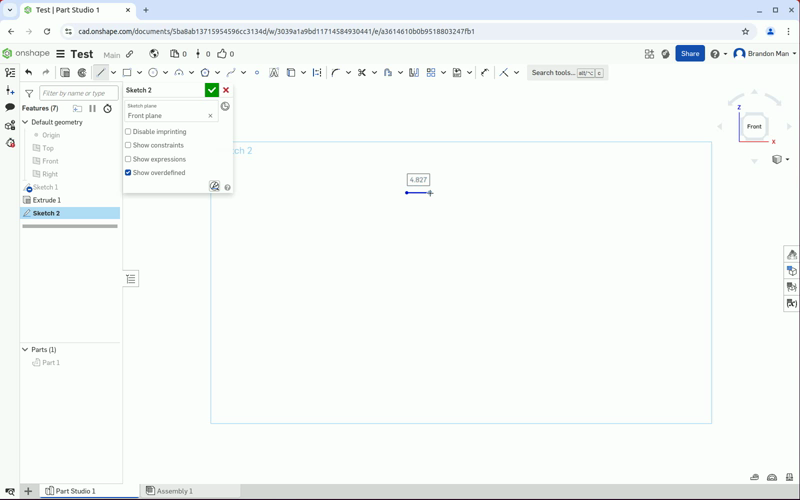
mouse_move(460, 192)
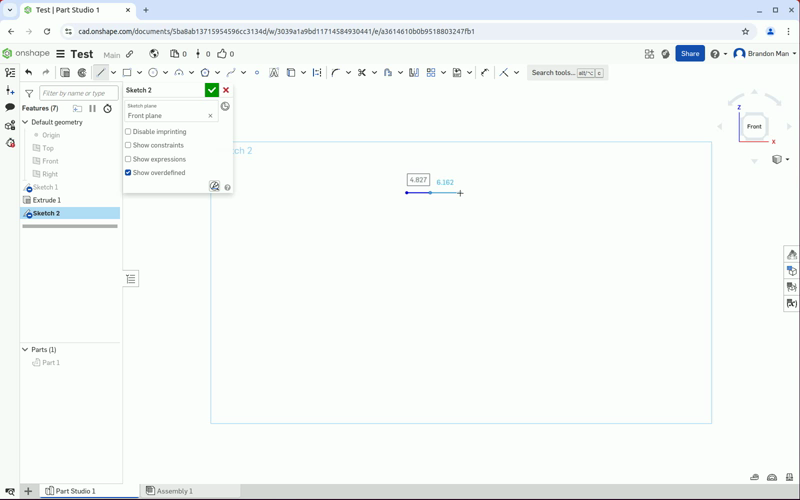
mouse_move(430, 169)
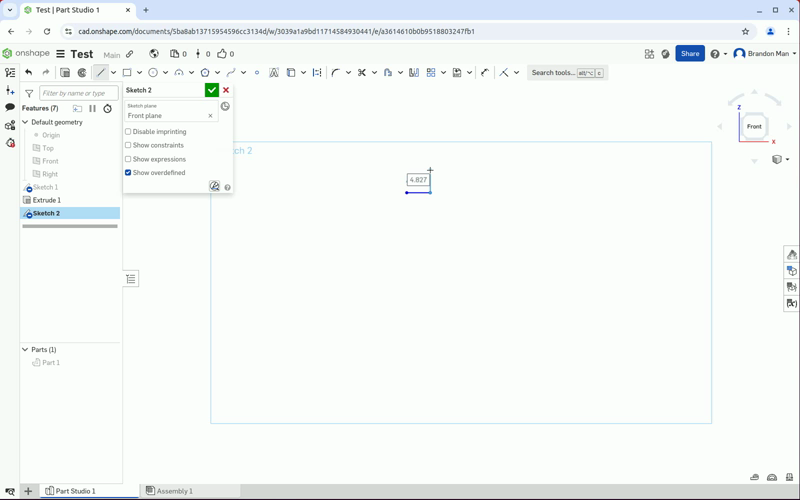
click(430, 169)
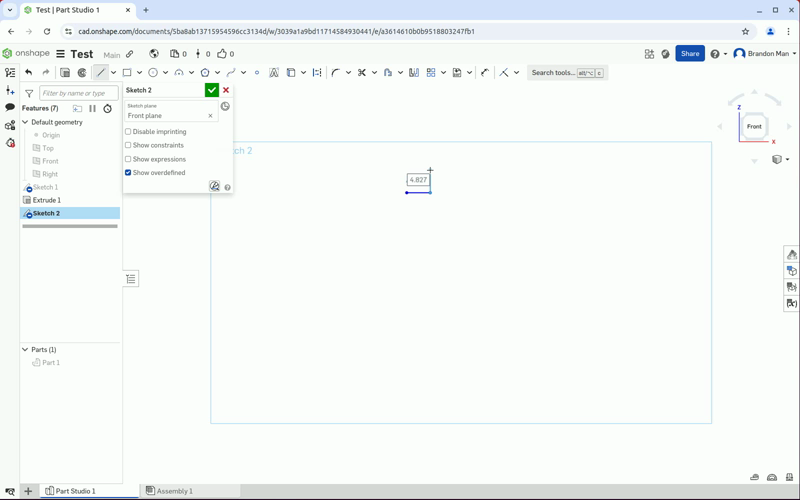
key_up(shift)
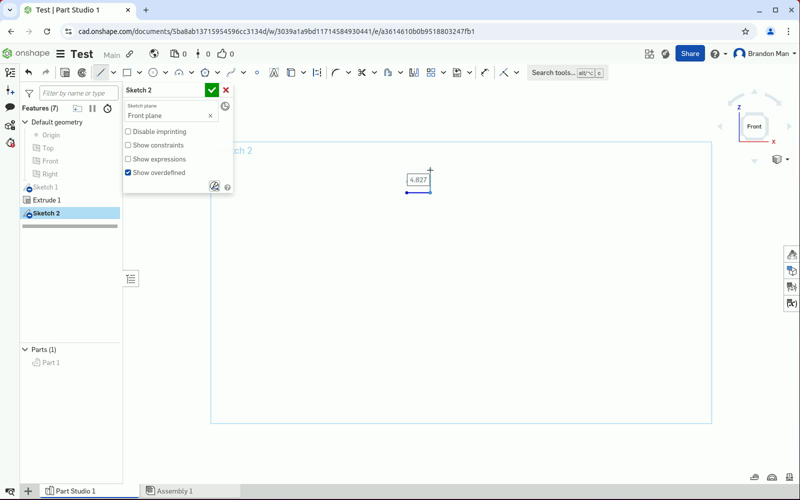
key_down(shift)
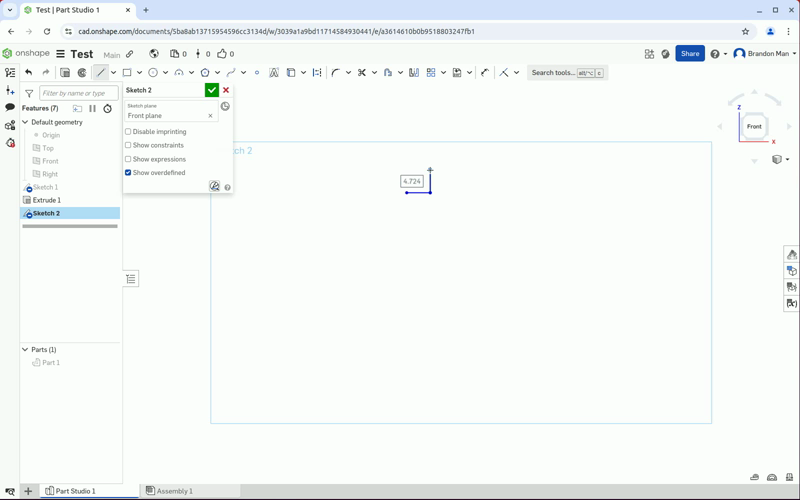
mouse_move(460, 169)
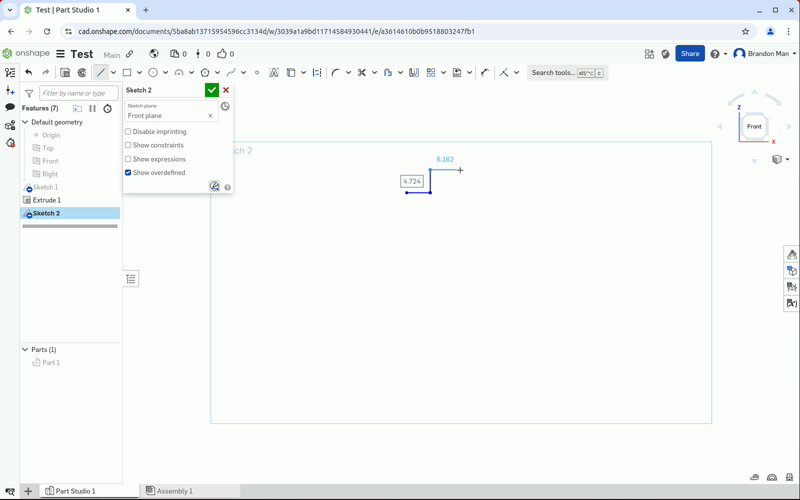
mouse_move(406, 169)
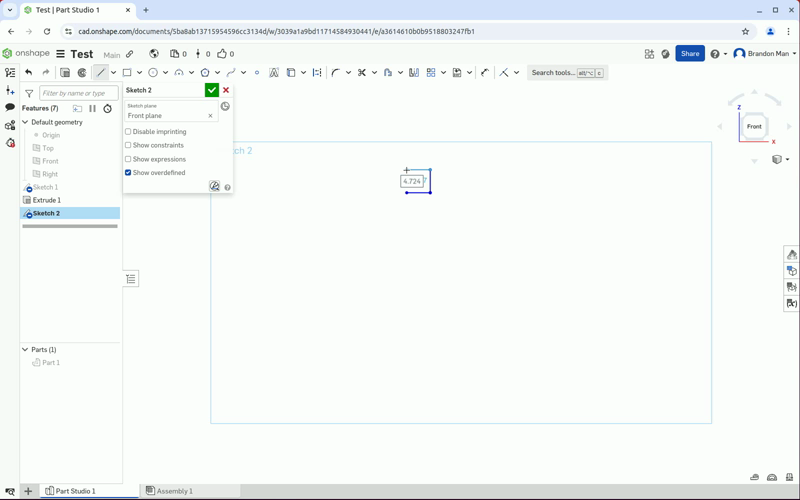
click(406, 169)
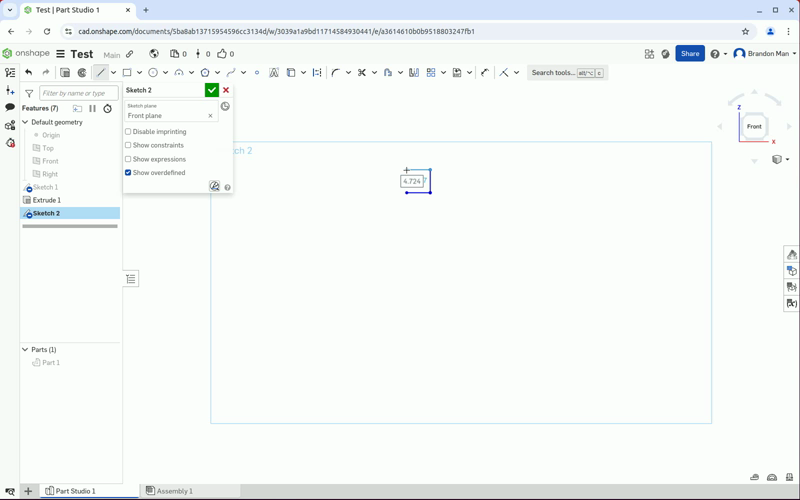
key_up(shift)
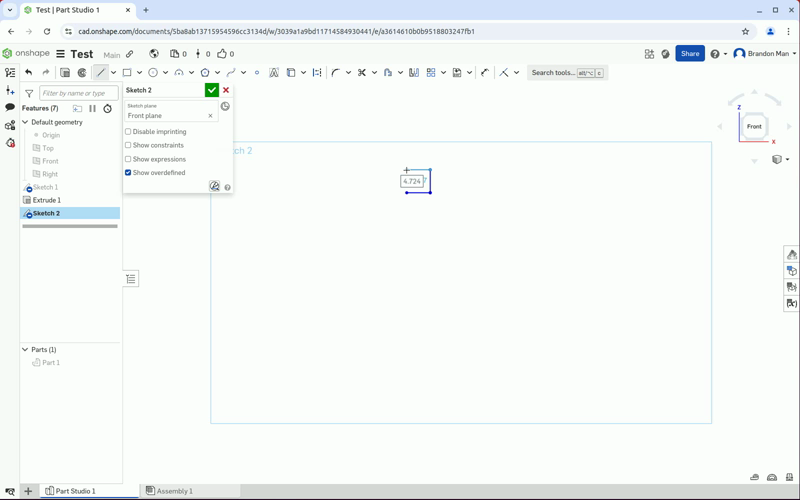
mouse_move(436, 169)
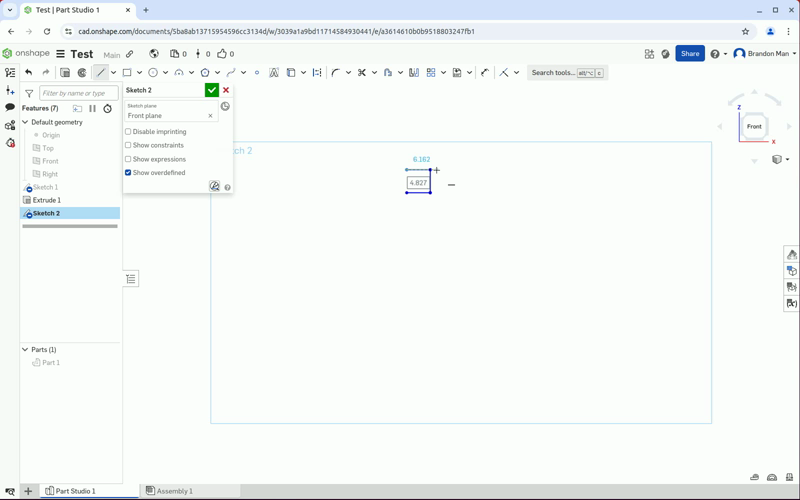
key_down(shift)
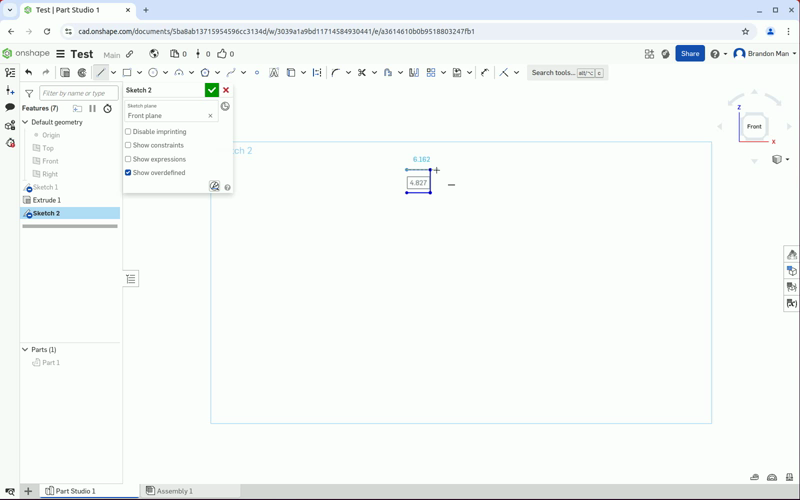
mouse_move(406, 192)
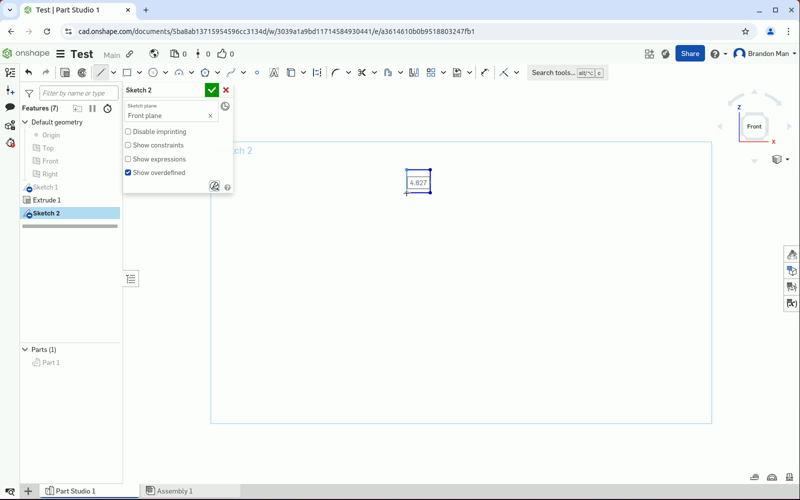
key_up(shift)
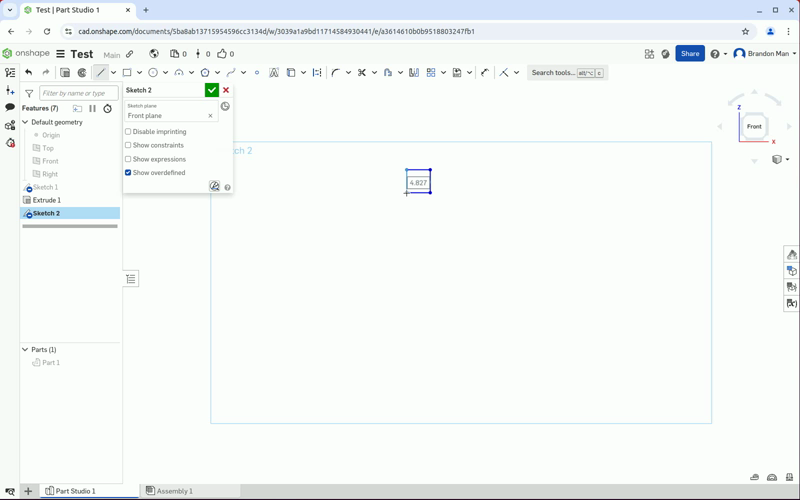
click(406, 192)
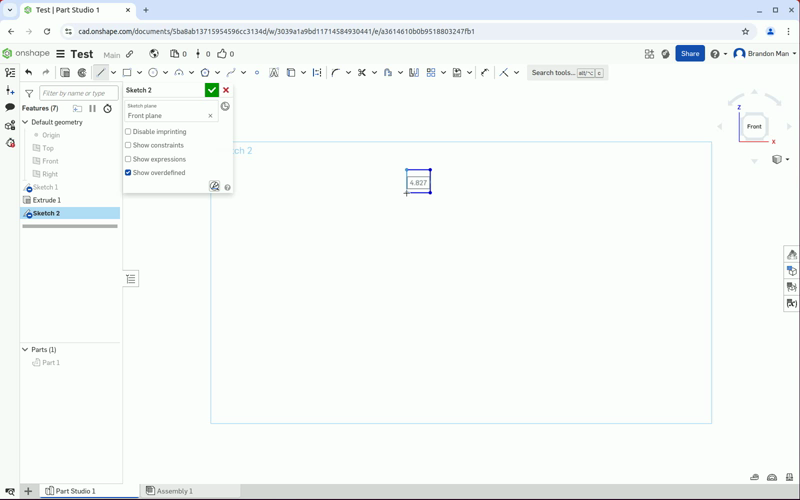
key(esc)
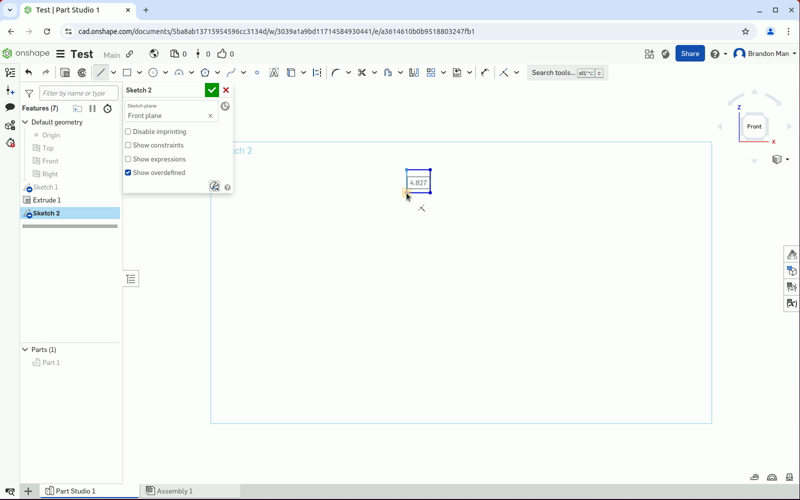
mouse_move(417, 177)
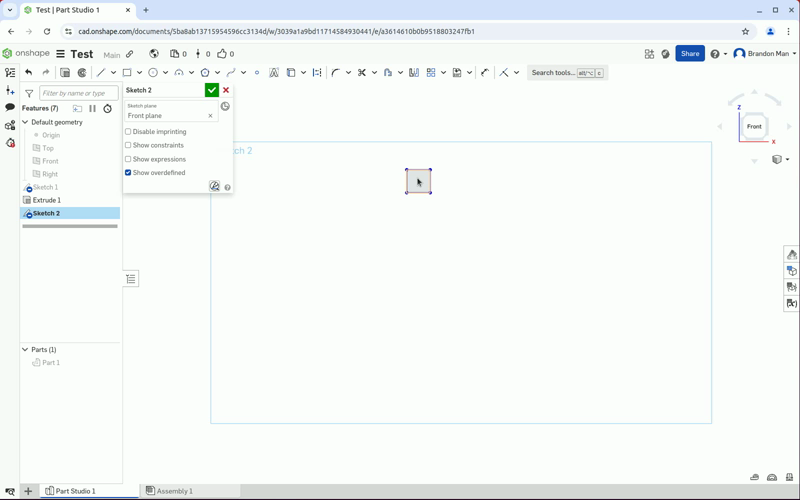
scroll(6)
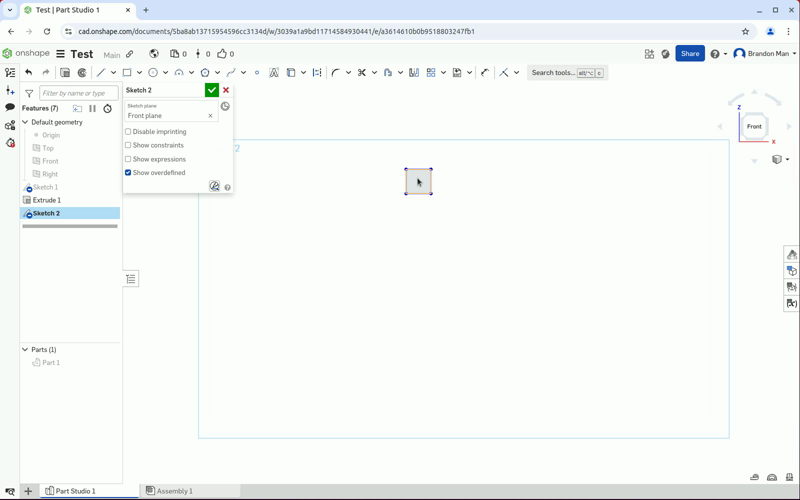
scroll(6)
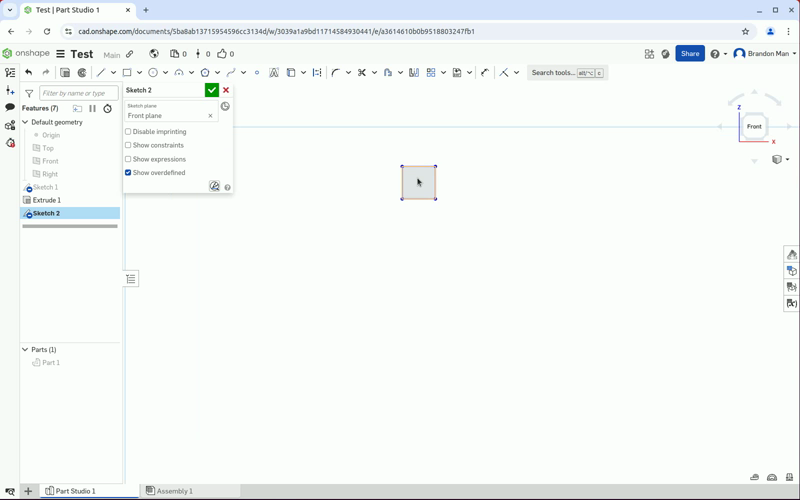
scroll(6)
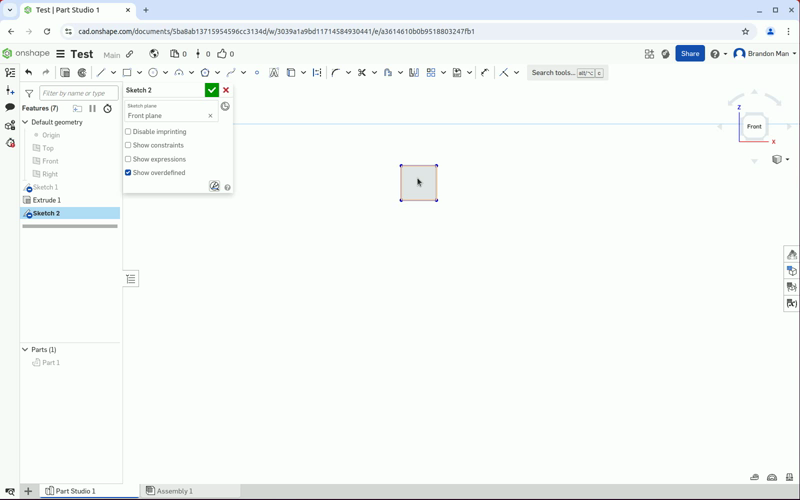
scroll(6)
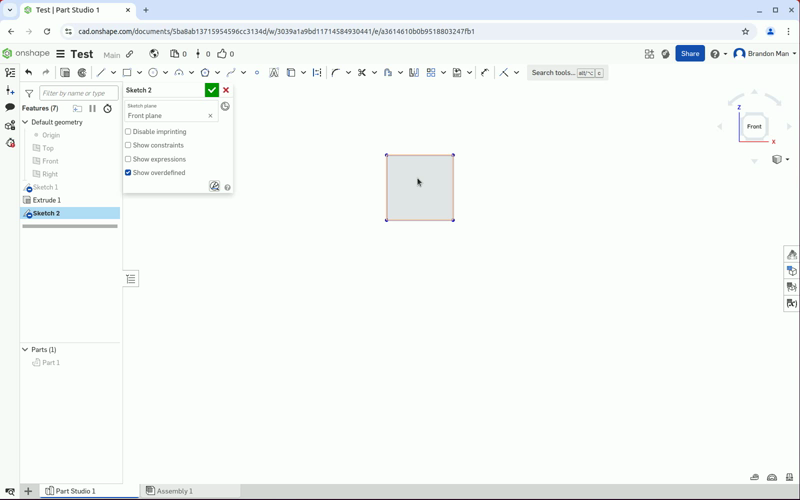
scroll(6)
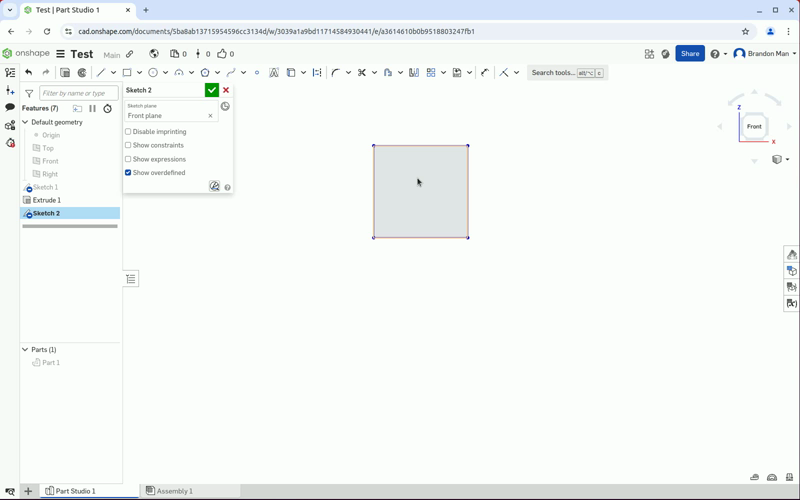
scroll(6)
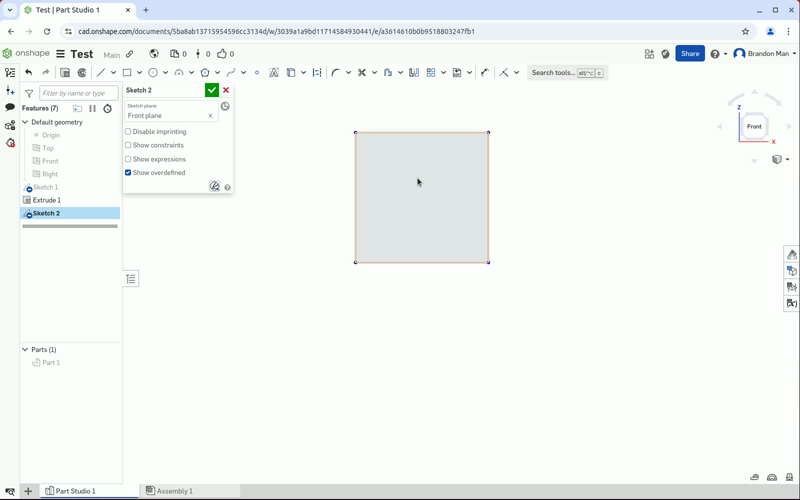
scroll(6)
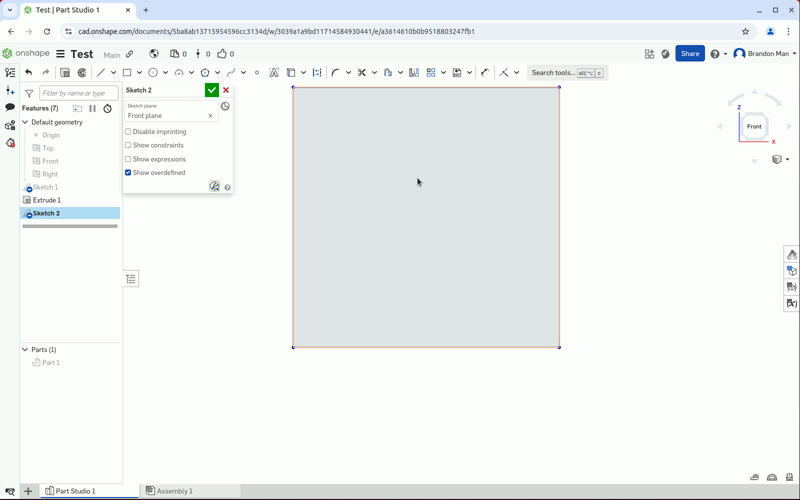
click(417, 177)
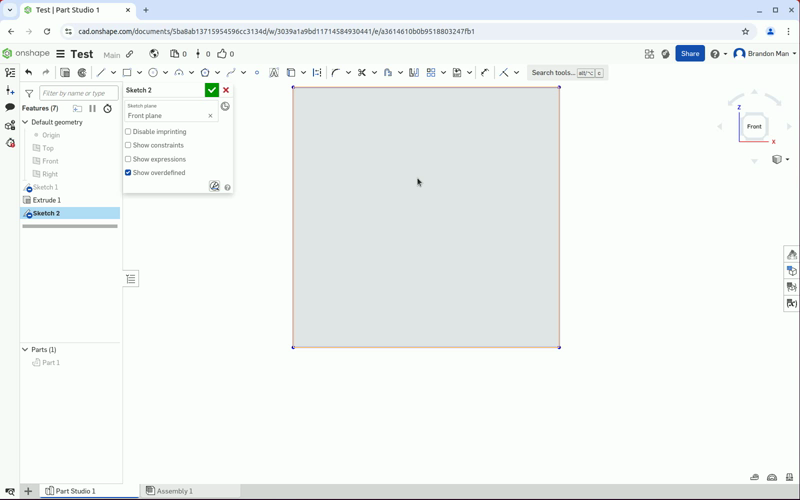
scroll(-6)
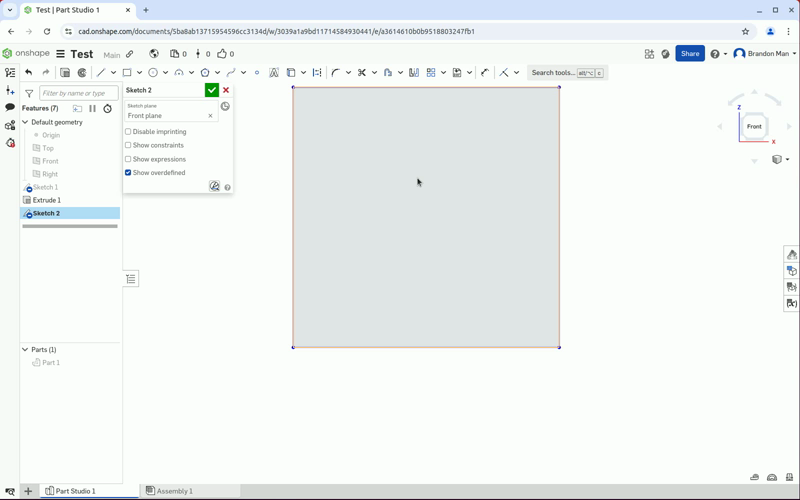
scroll(-6)
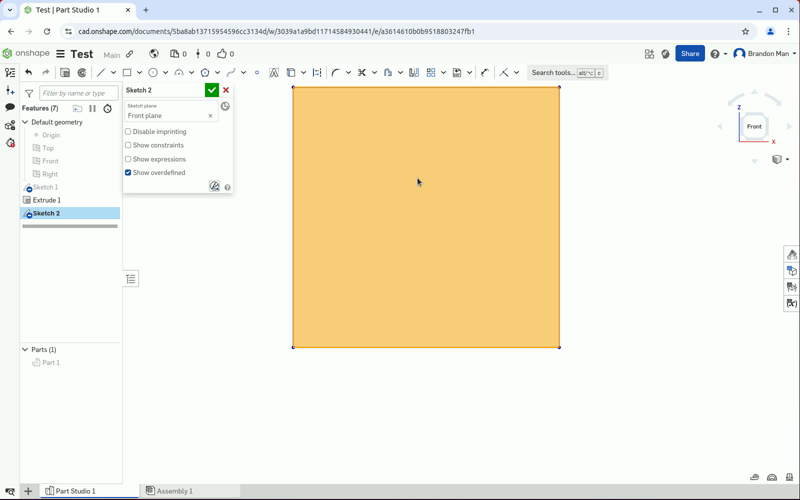
scroll(-6)
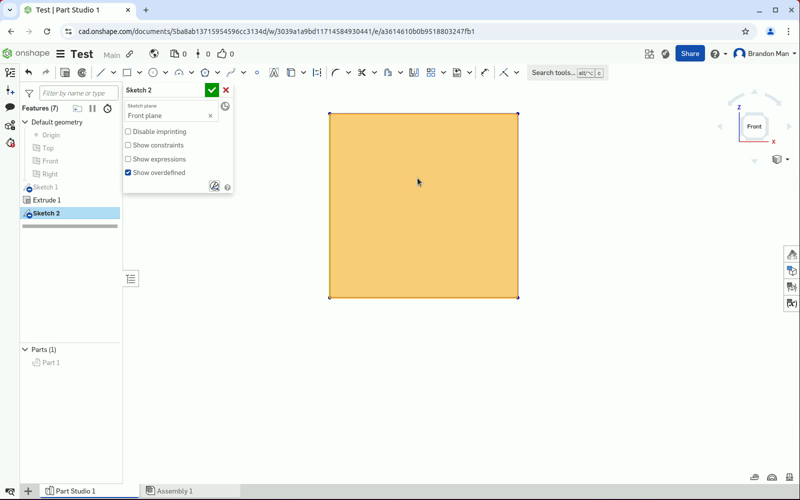
scroll(-6)
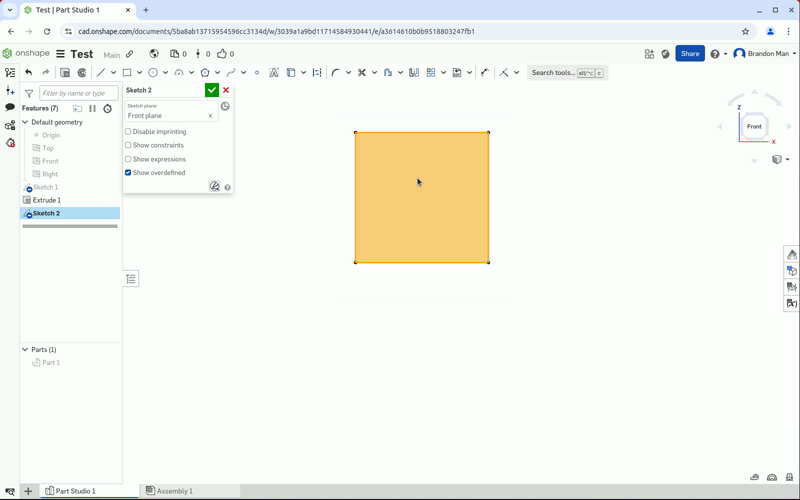
scroll(-6)
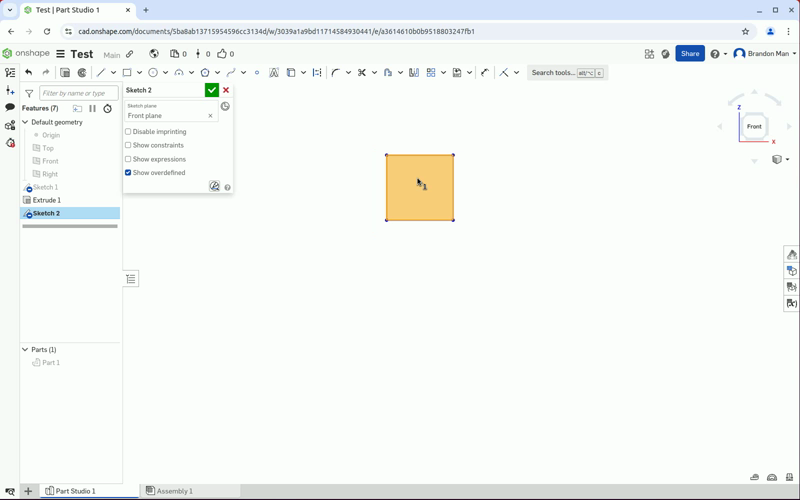
scroll(-6)
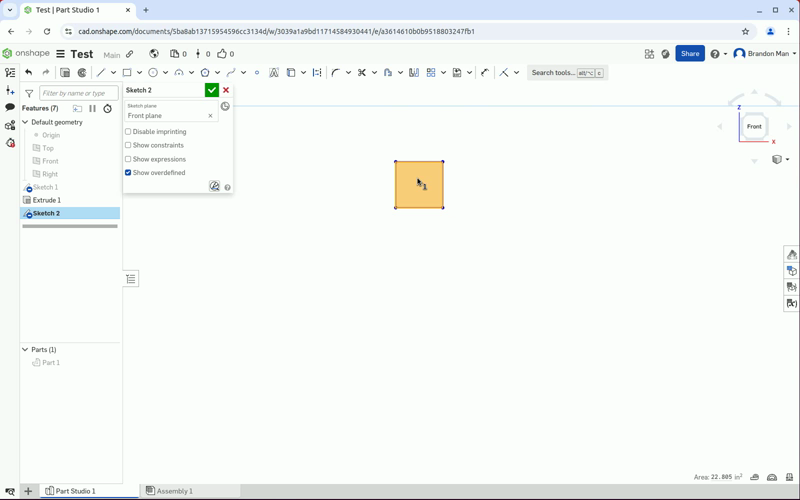
scroll(-6)
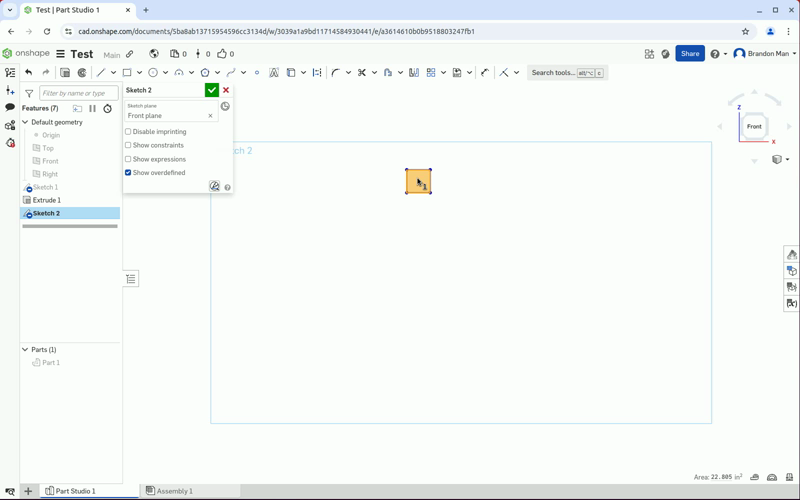
mouse_move(73, 352)
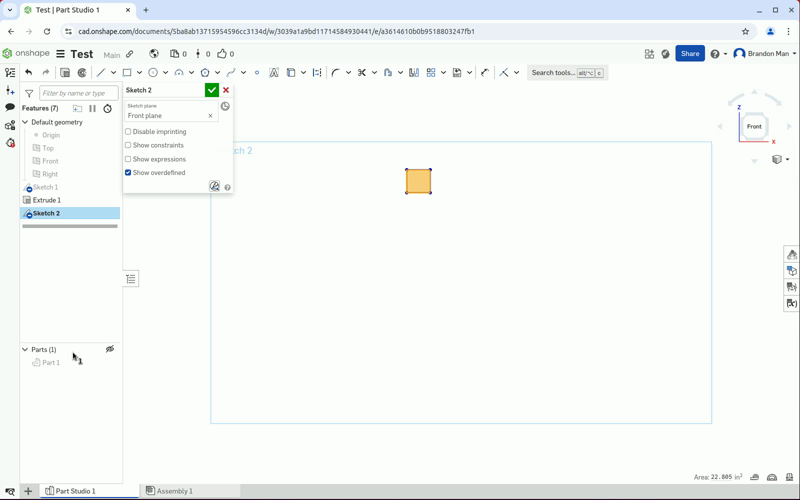
key(shift+y)
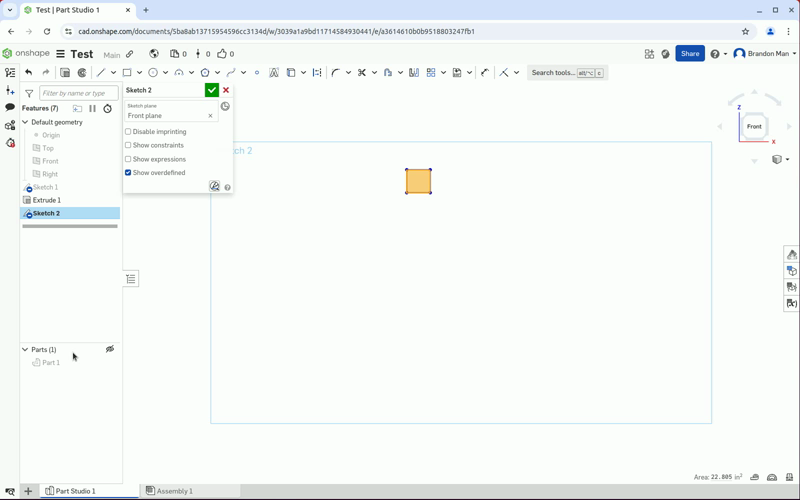
key(shift+e)
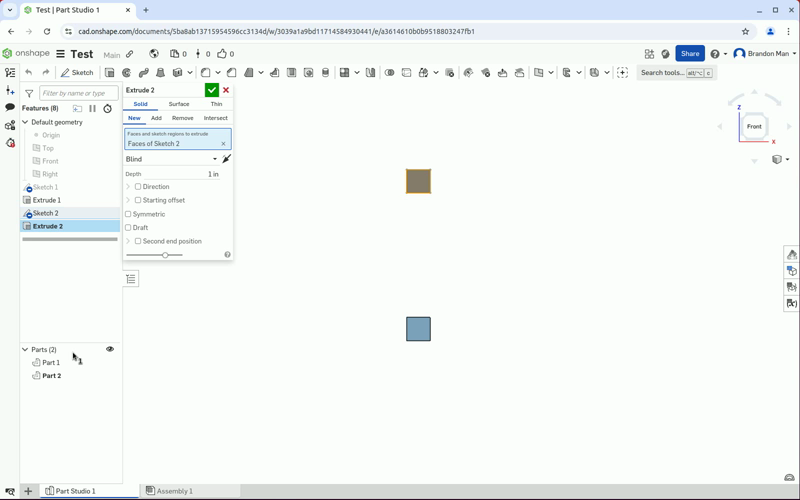
mouse_move(143, 106)
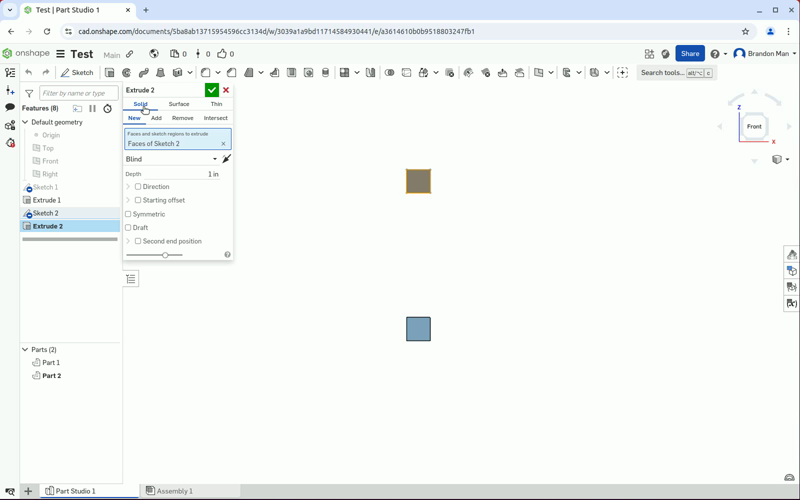
click(143, 106)
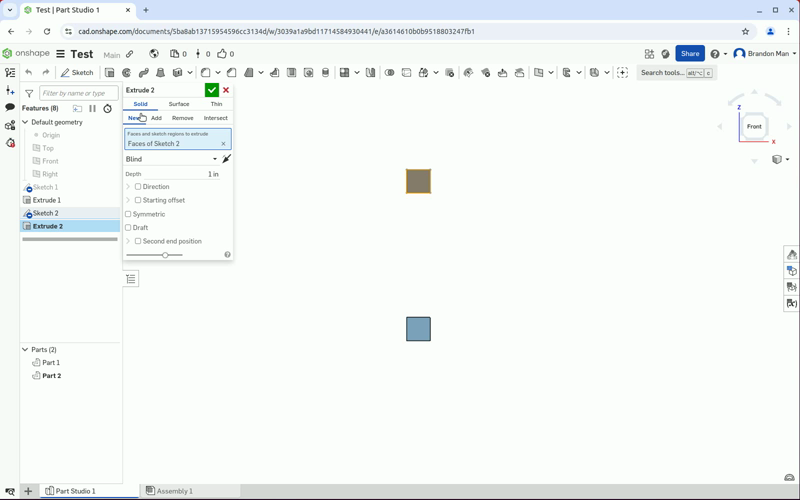
mouse_move(137, 120)
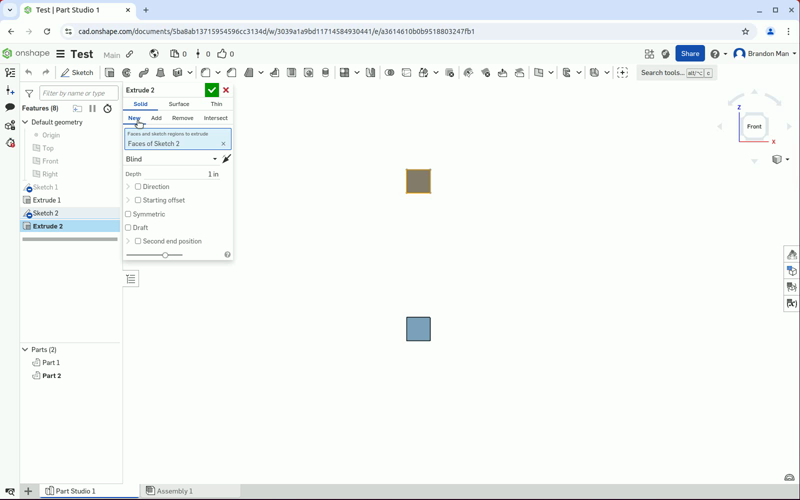
click(137, 120)
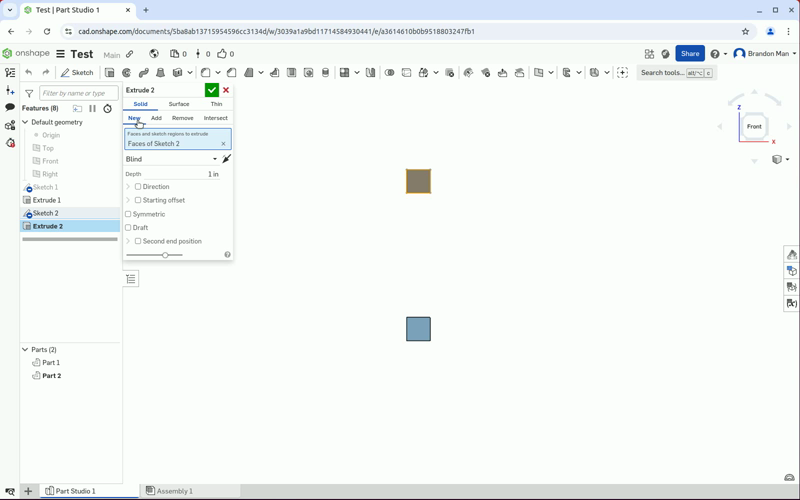
key(tab, 4)
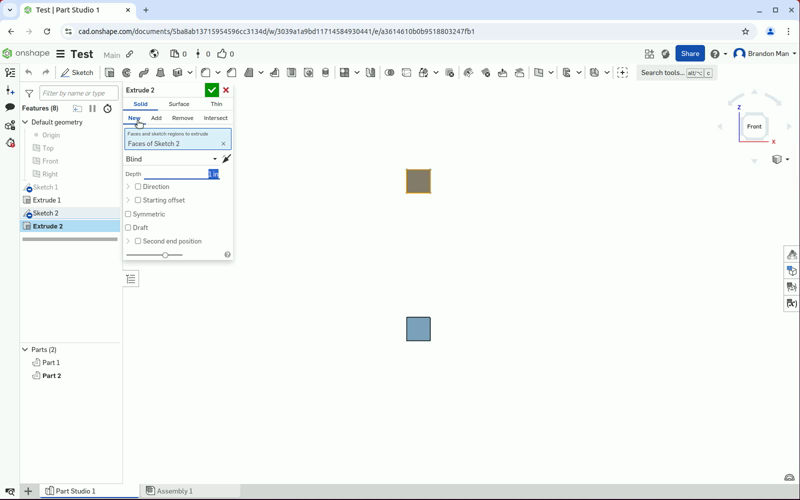
text(8.906)
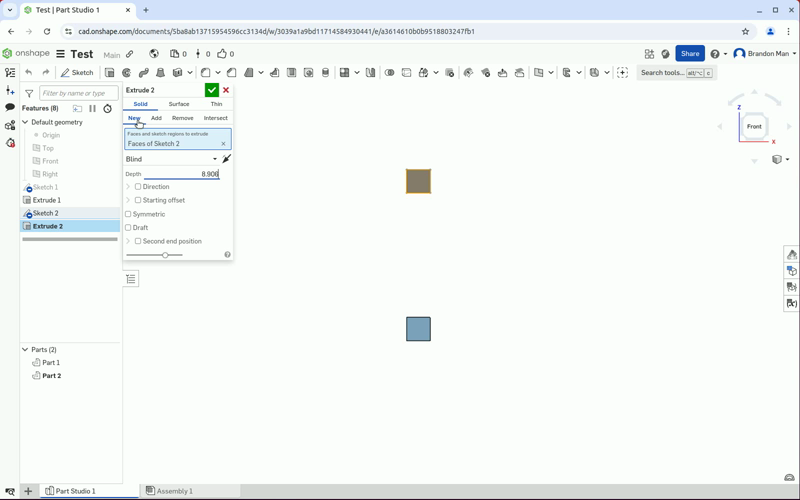
key(enter)
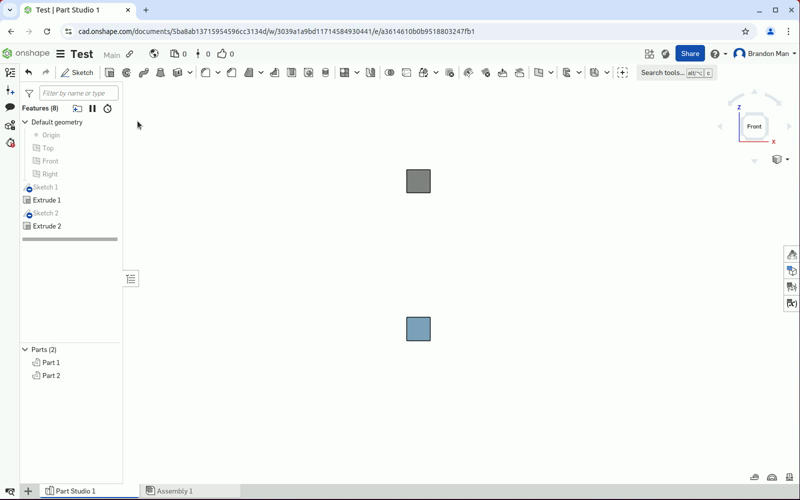
key(shift+h)
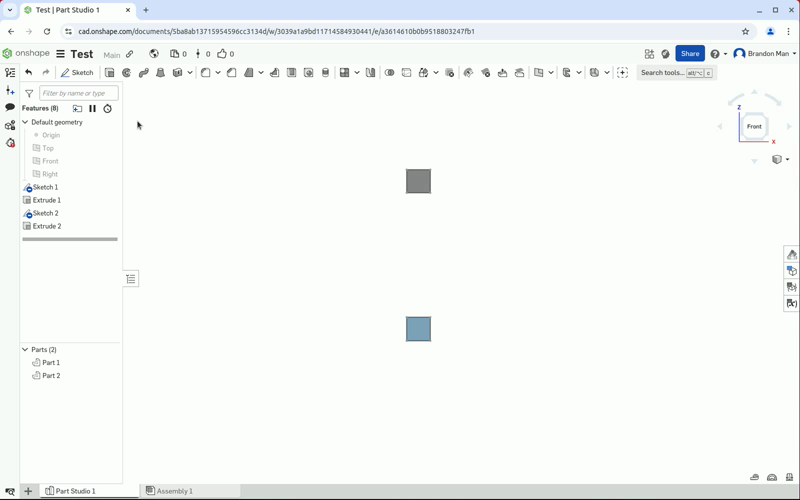
key(shift+h)
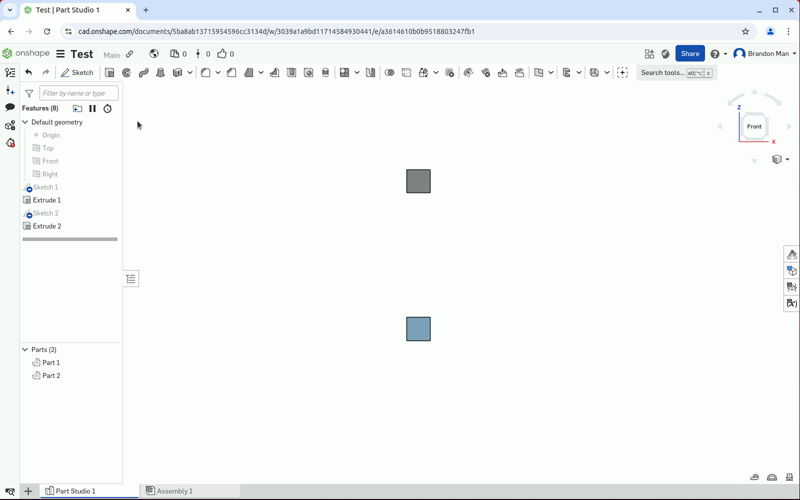
mouse_move(73, 189)
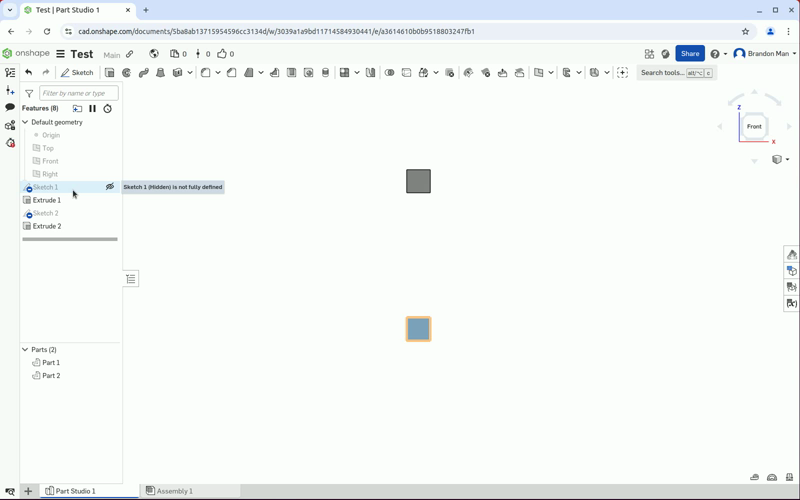
click(73, 189)
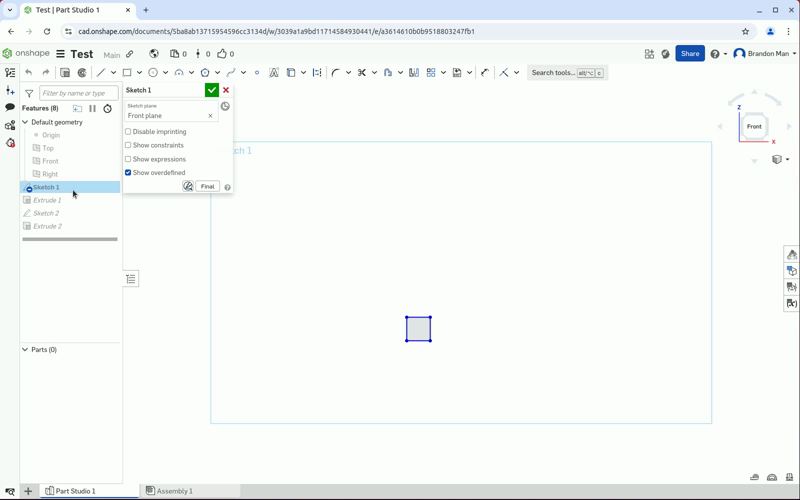
mouse_move(229, 92)
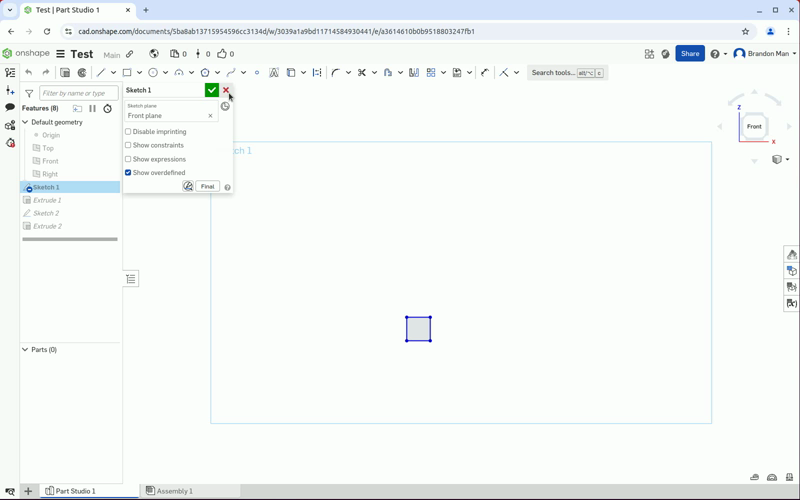
click(229, 92)
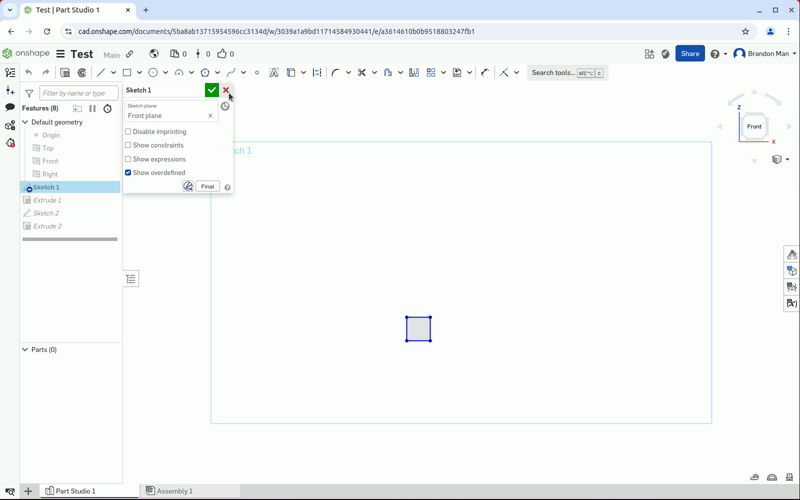
key(shift+s)
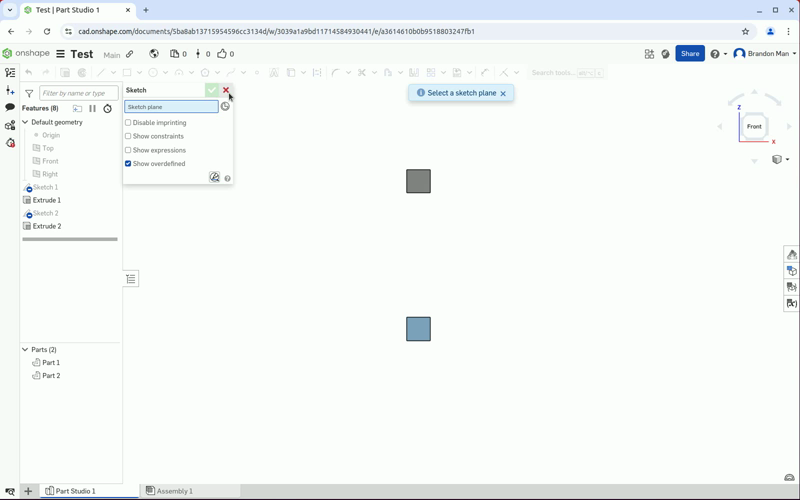
mouse_move(73, 163)
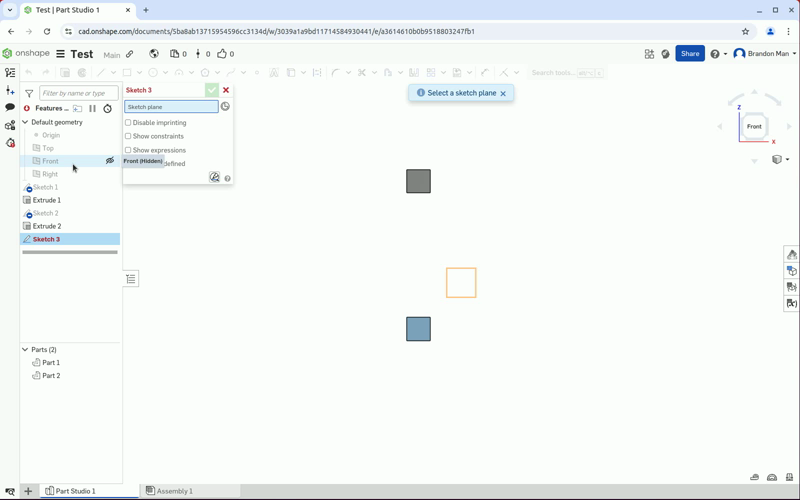
click(73, 163)
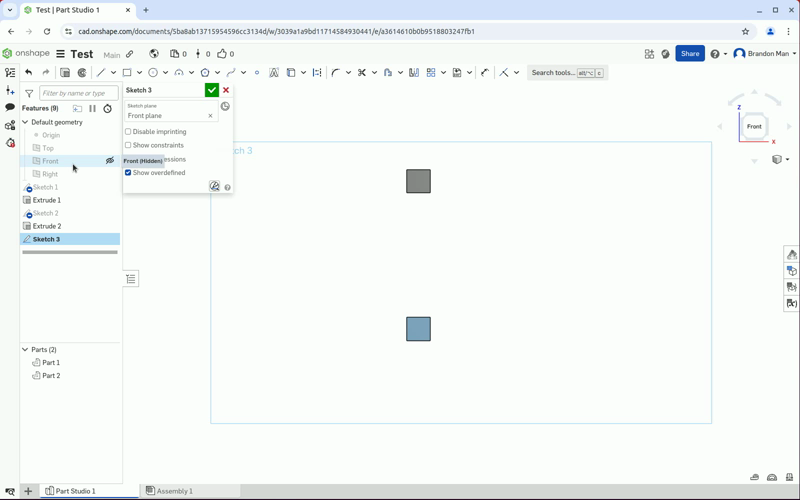
mouse_move(73, 352)
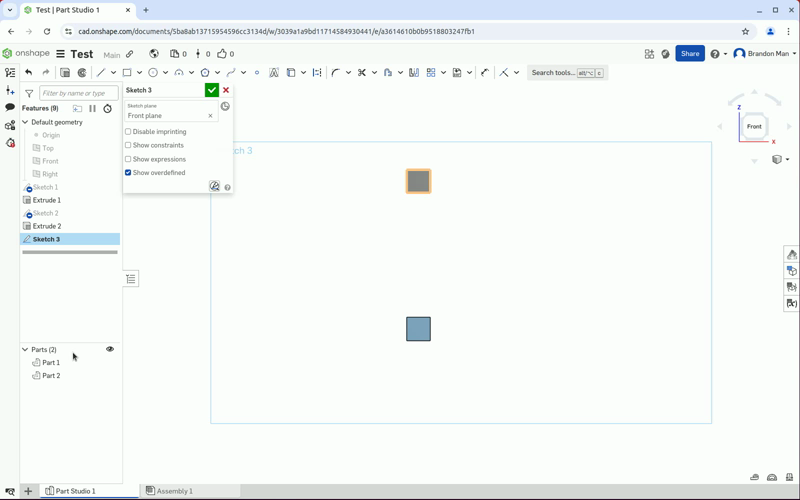
key(y)
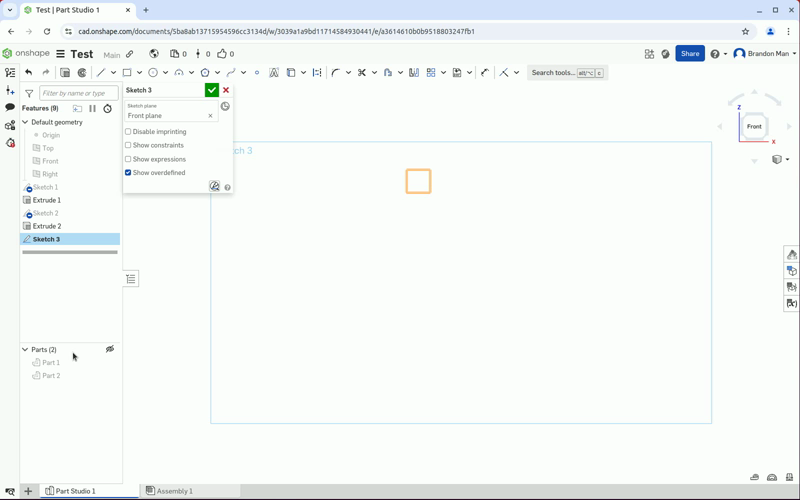
key(l)
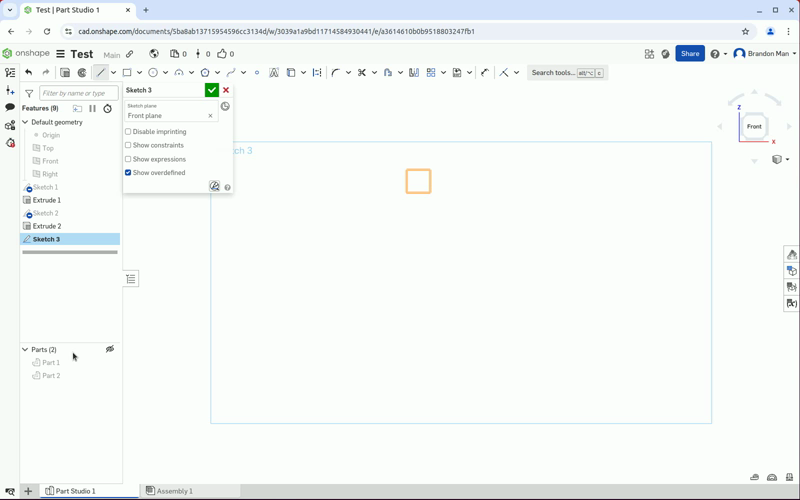
key_down(shift)
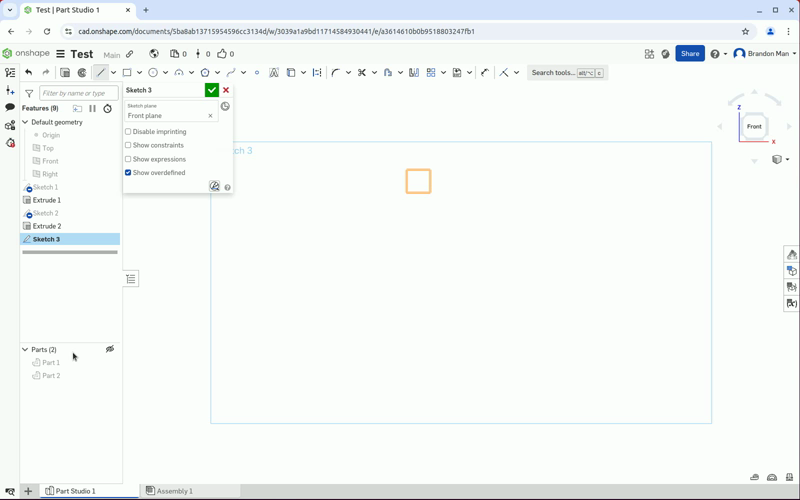
mouse_move(385, 340)
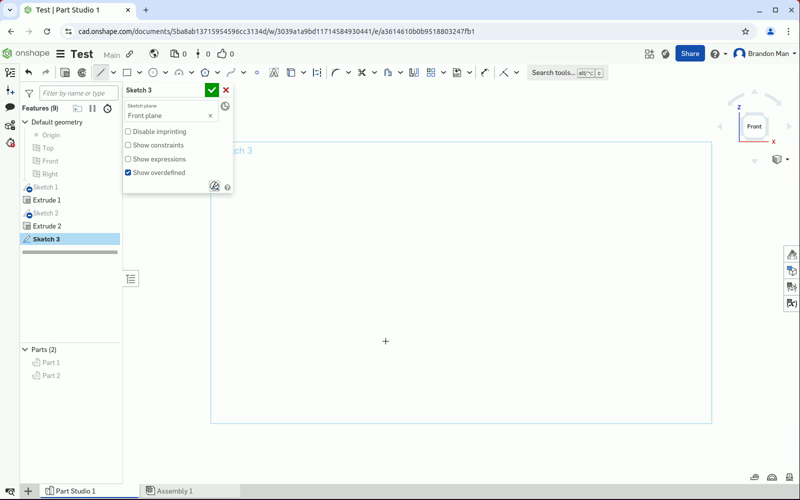
click(385, 340)
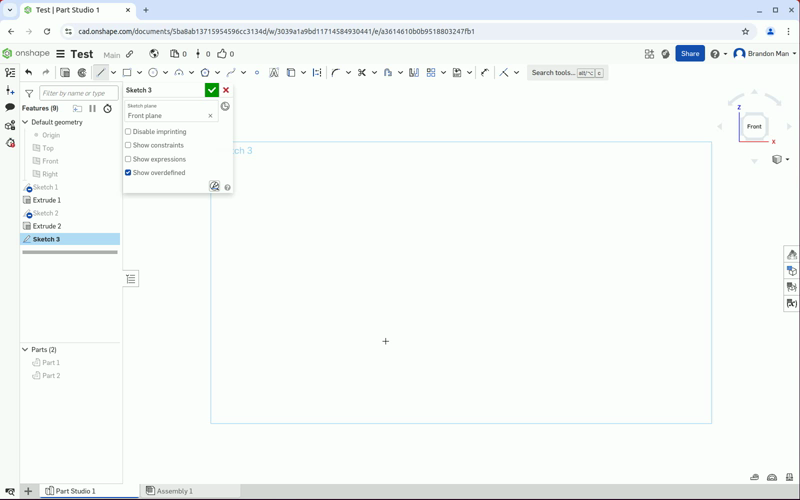
key_up(shift)
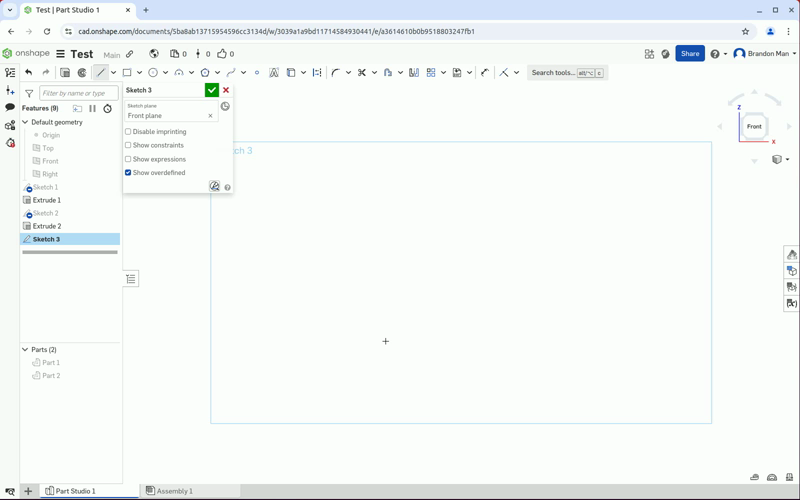
key_down(shift)
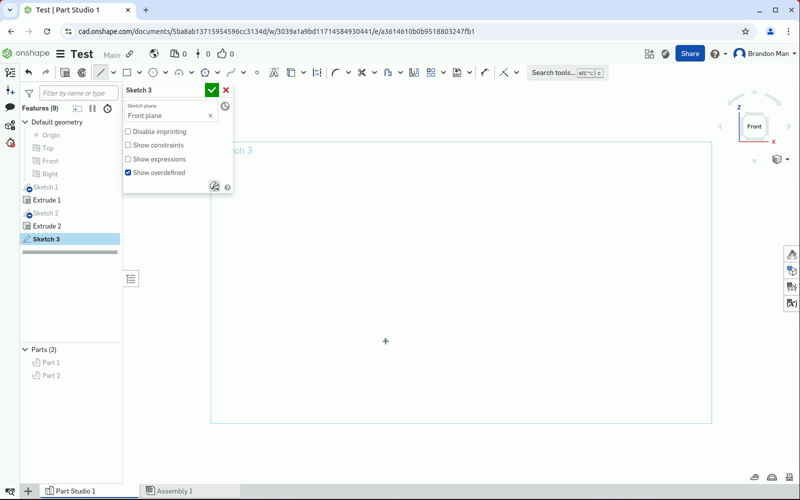
mouse_move(415, 340)
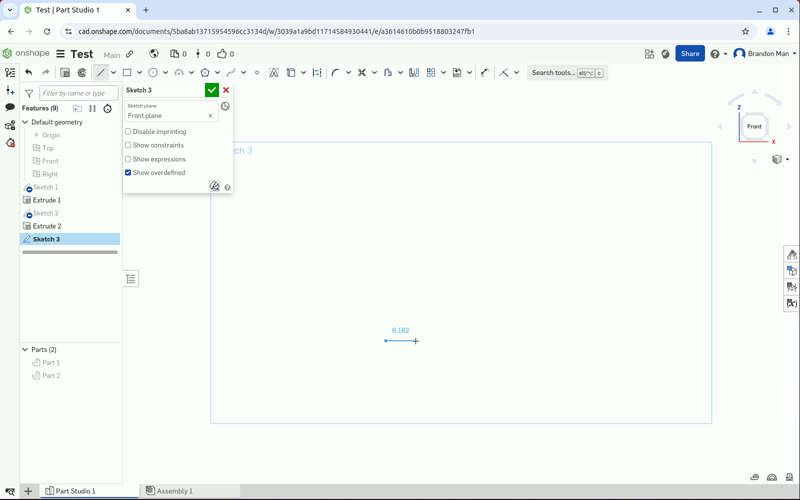
mouse_move(407, 340)
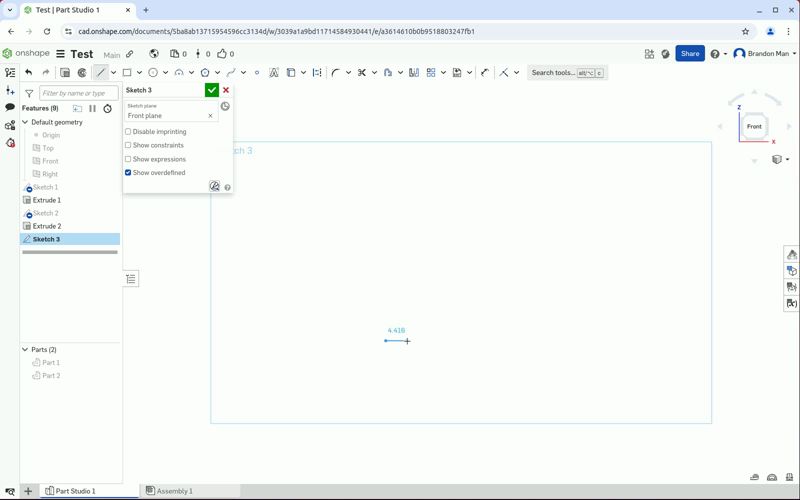
click(407, 340)
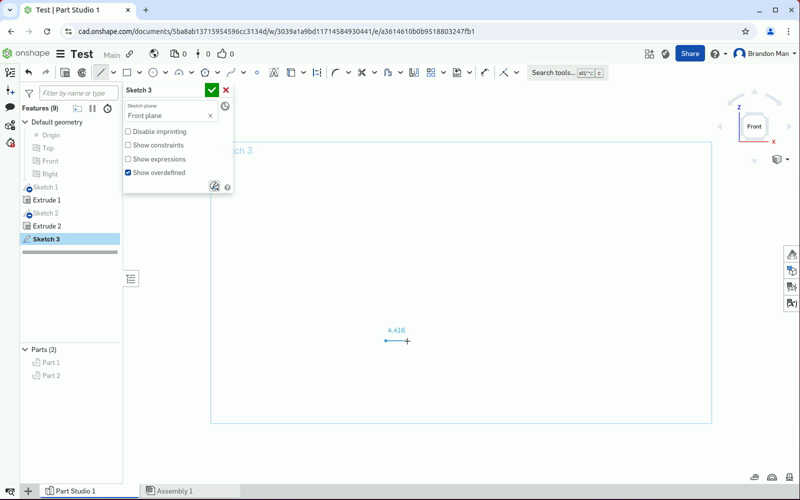
key_up(shift)
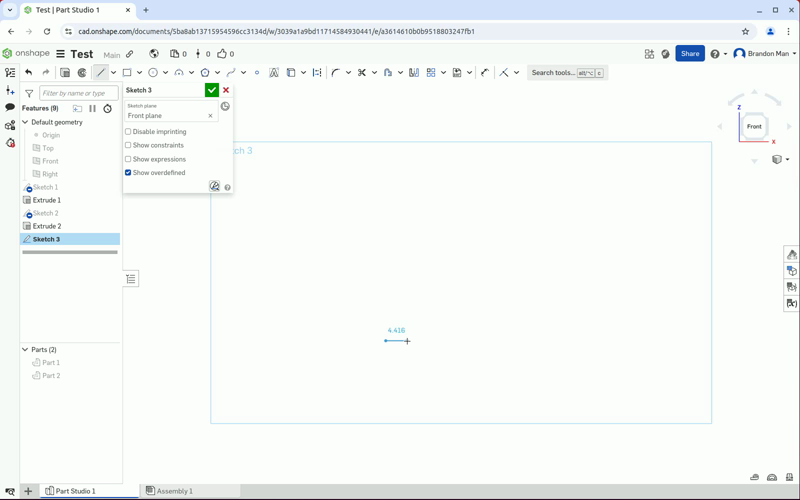
key_down(shift)
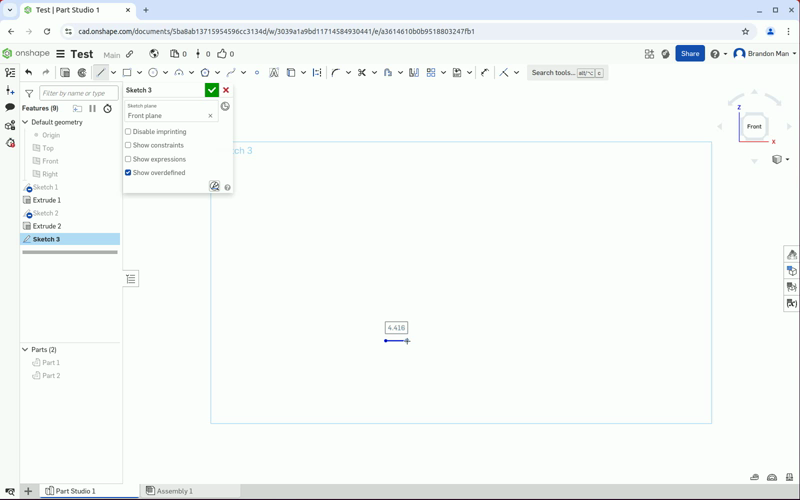
mouse_move(437, 340)
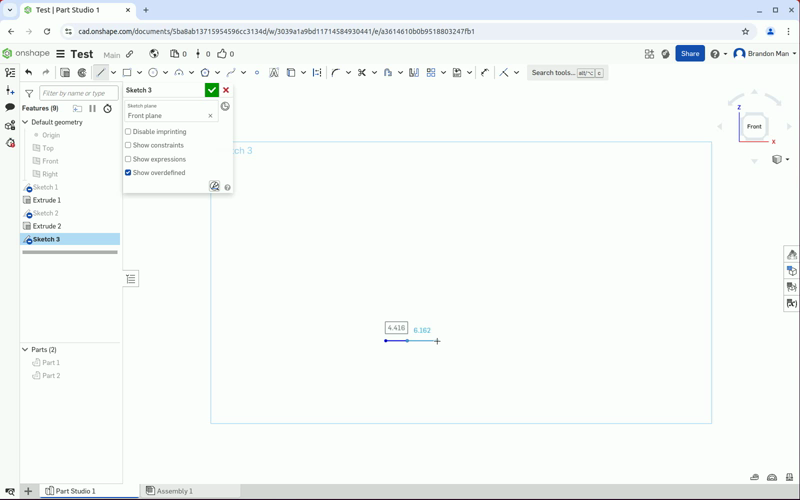
mouse_move(407, 318)
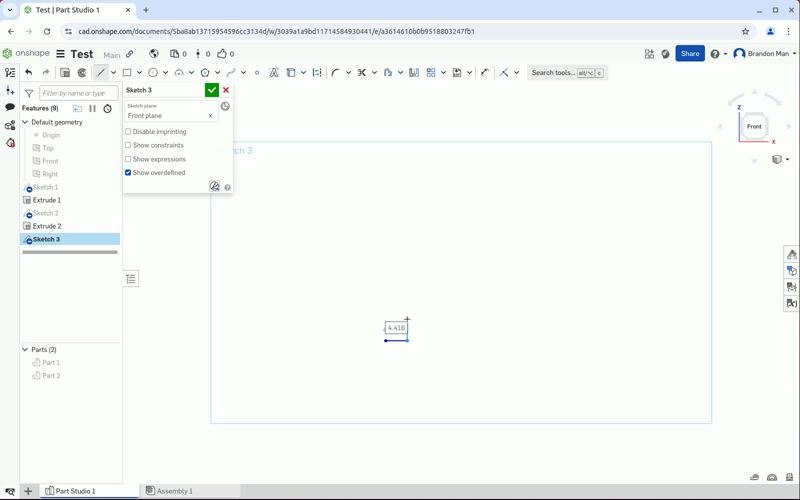
click(407, 318)
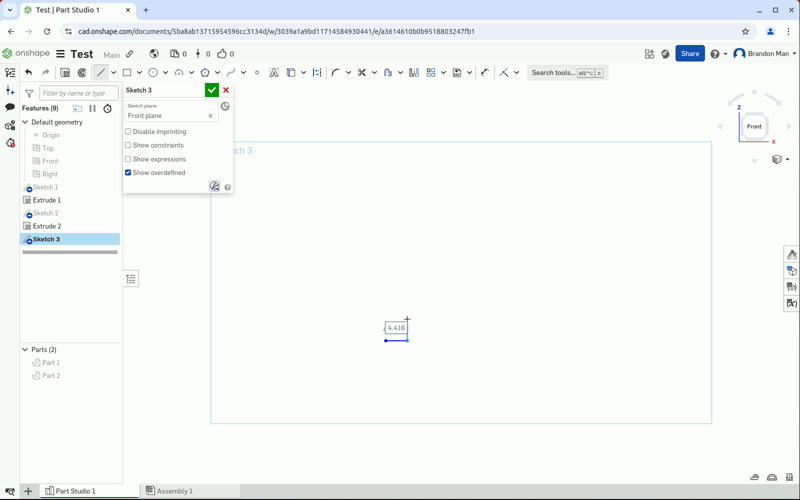
key_up(shift)
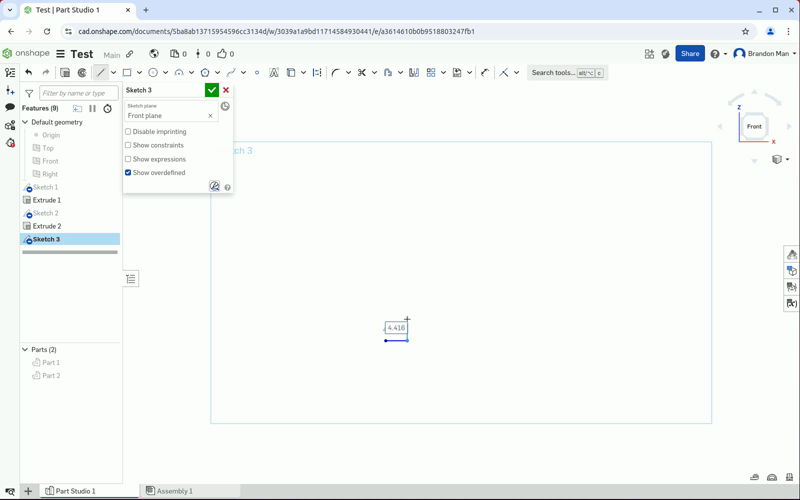
key_down(shift)
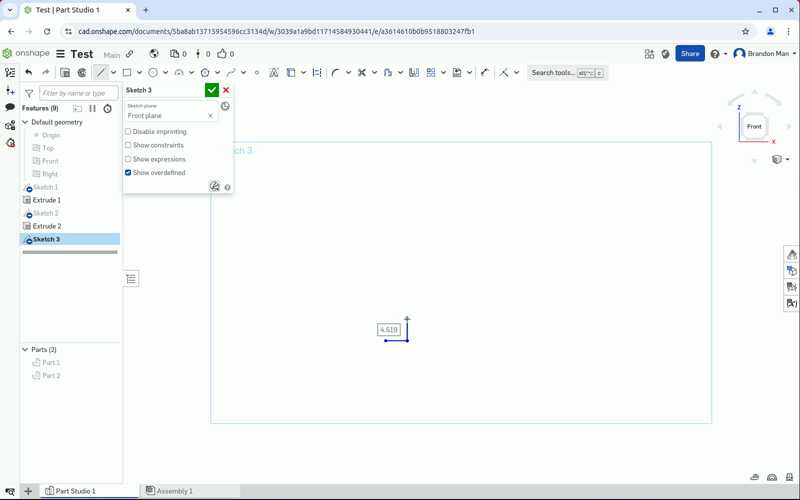
mouse_move(407, 192)
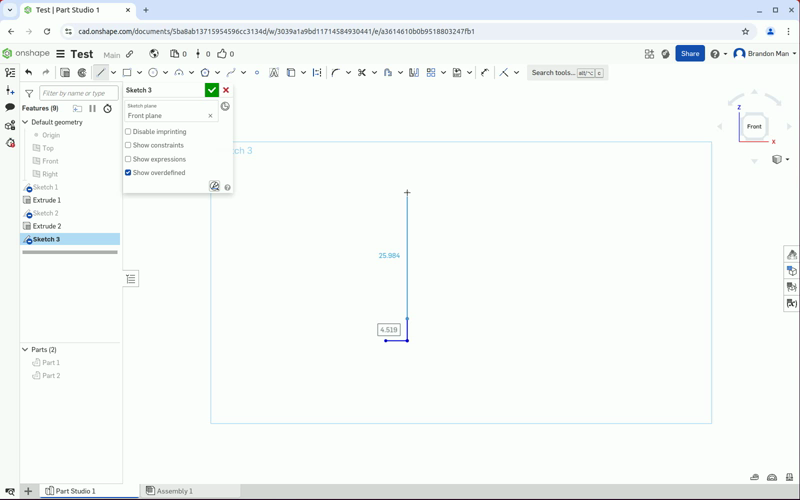
click(407, 192)
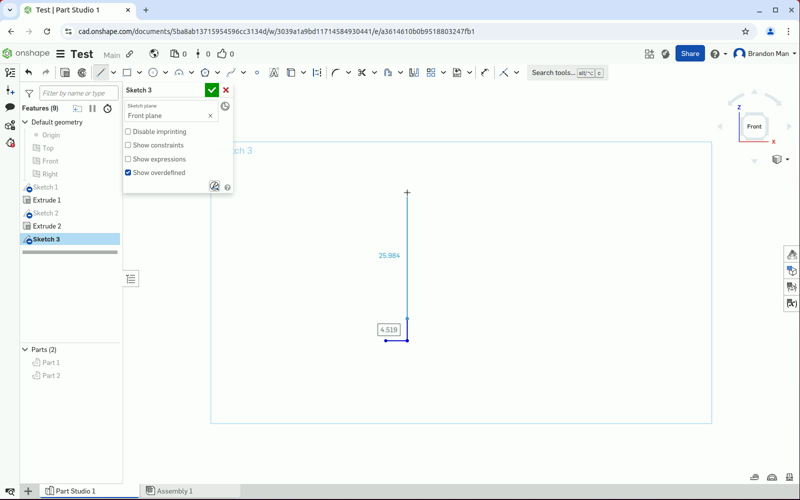
key_up(shift)
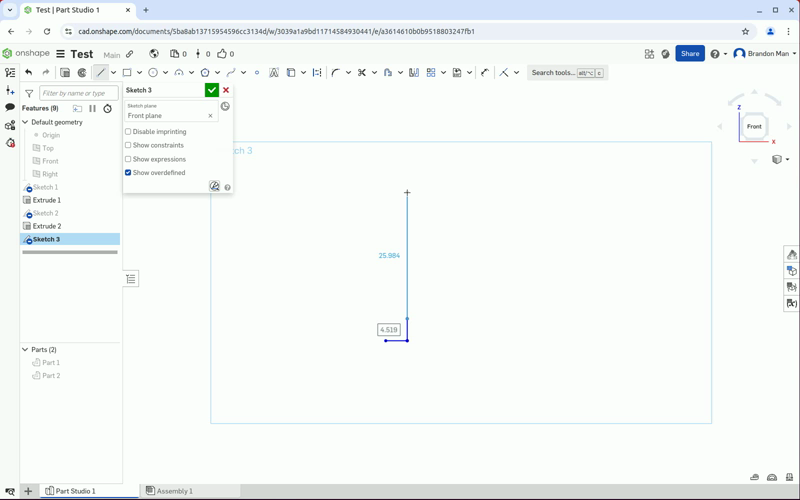
key_down(shift)
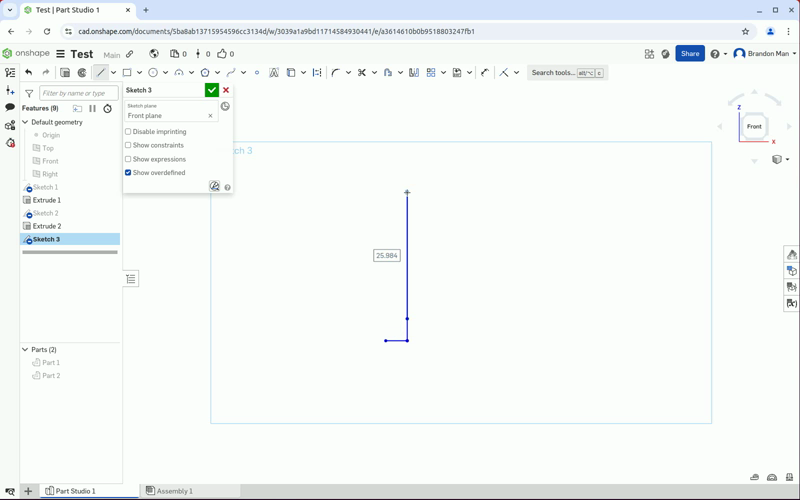
mouse_move(437, 192)
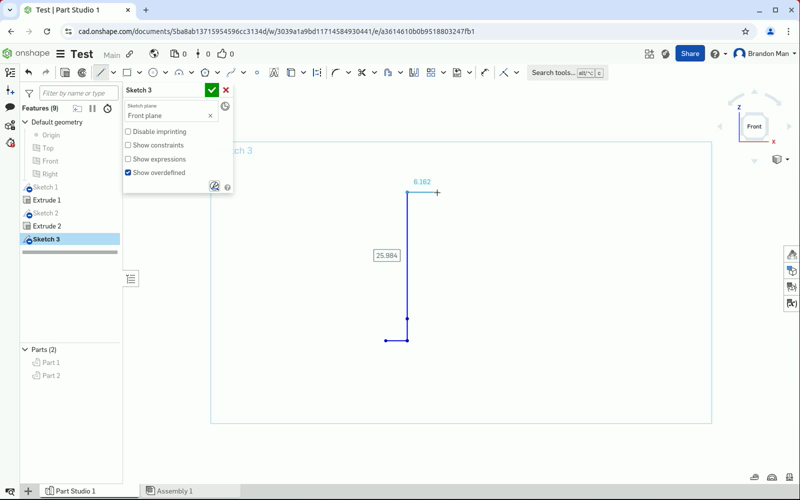
mouse_move(407, 170)
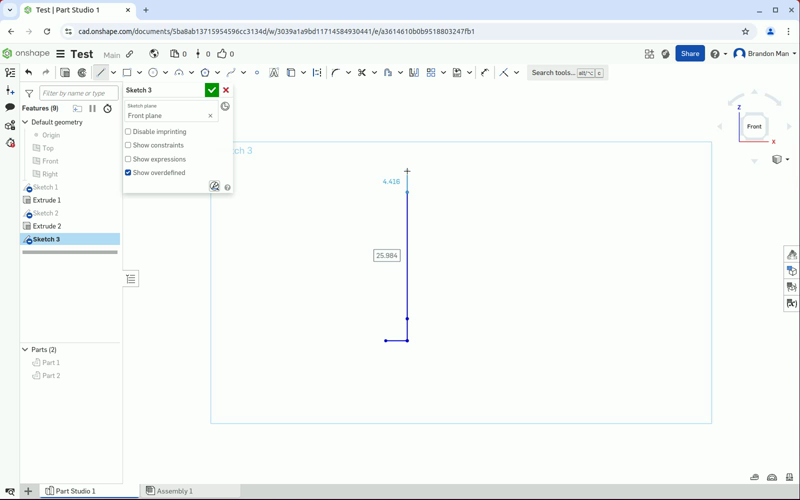
click(407, 170)
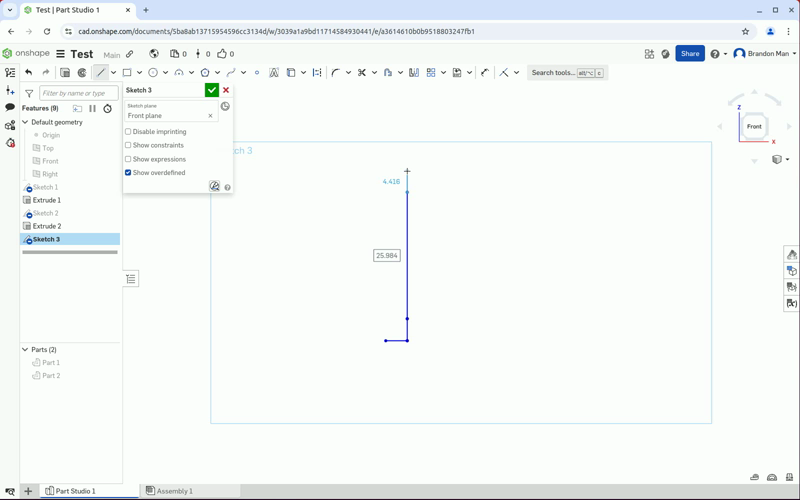
key_up(shift)
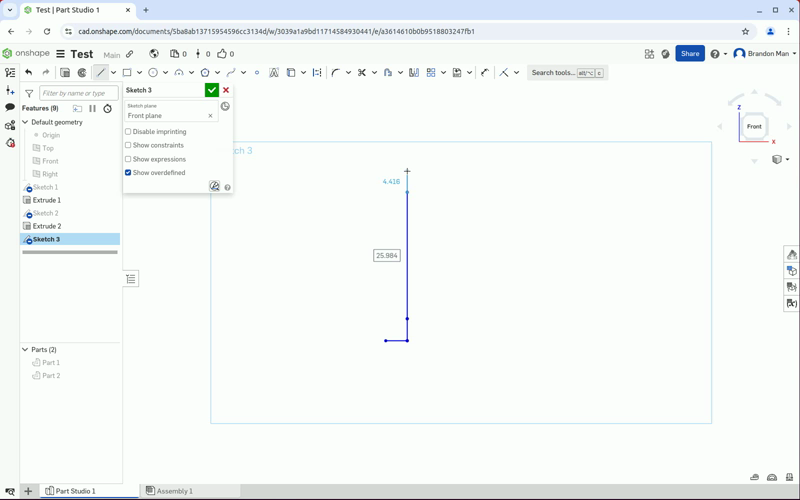
key_down(shift)
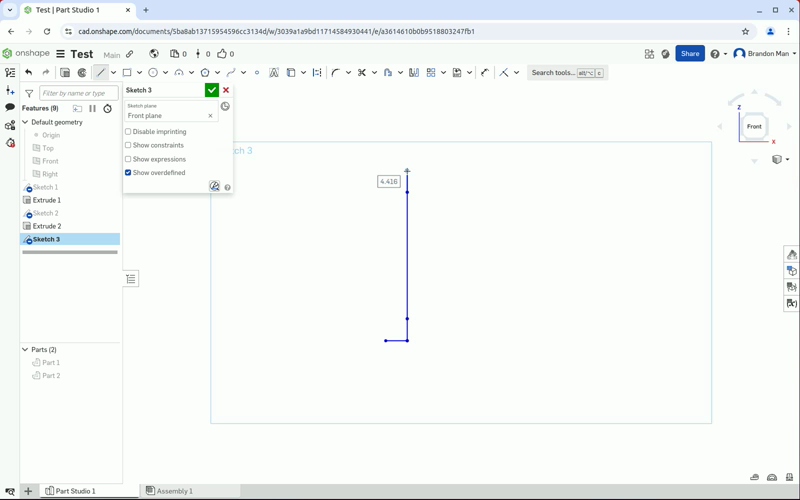
mouse_move(437, 170)
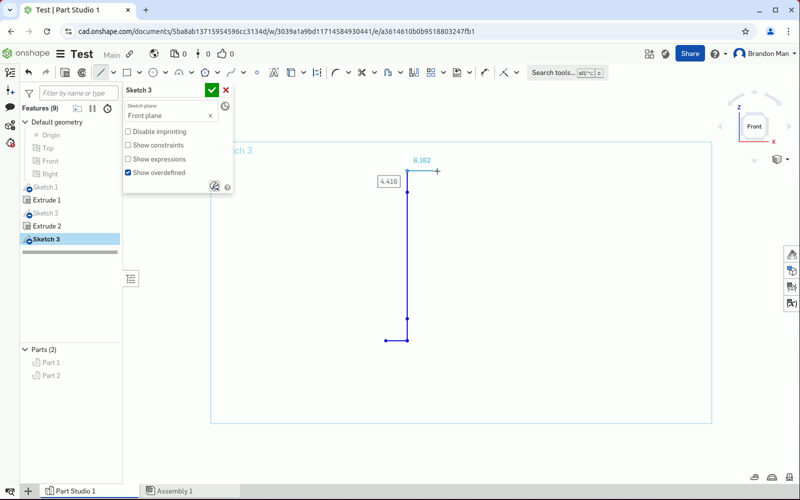
mouse_move(385, 170)
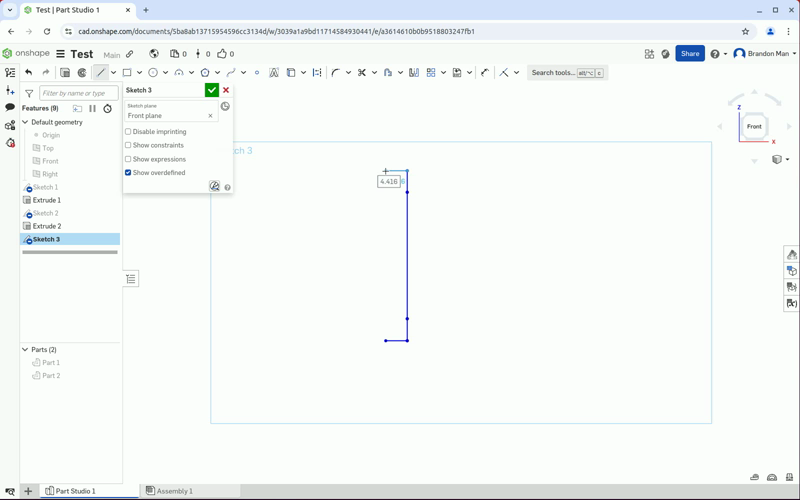
click(385, 170)
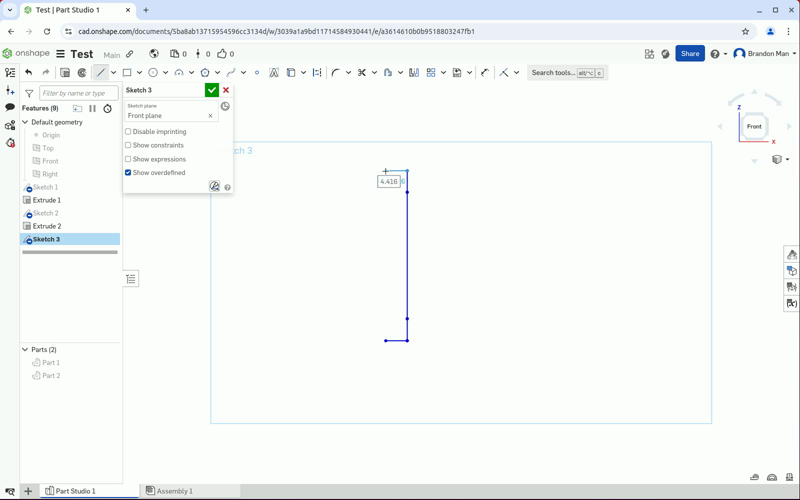
key_up(shift)
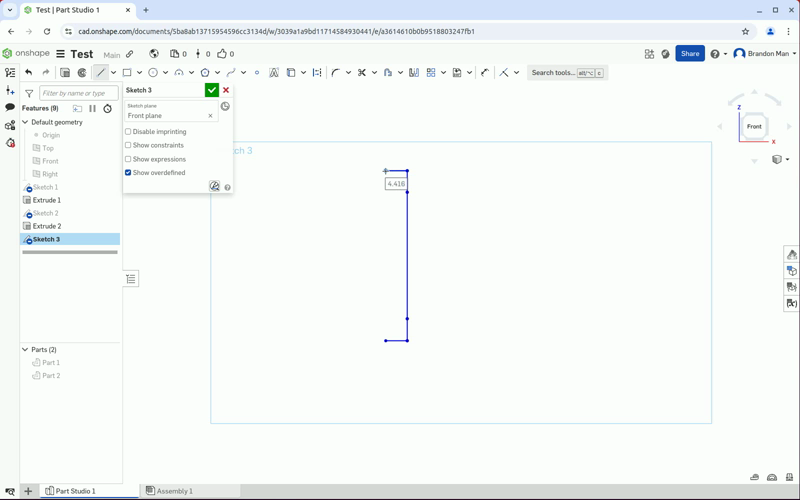
key_down(shift)
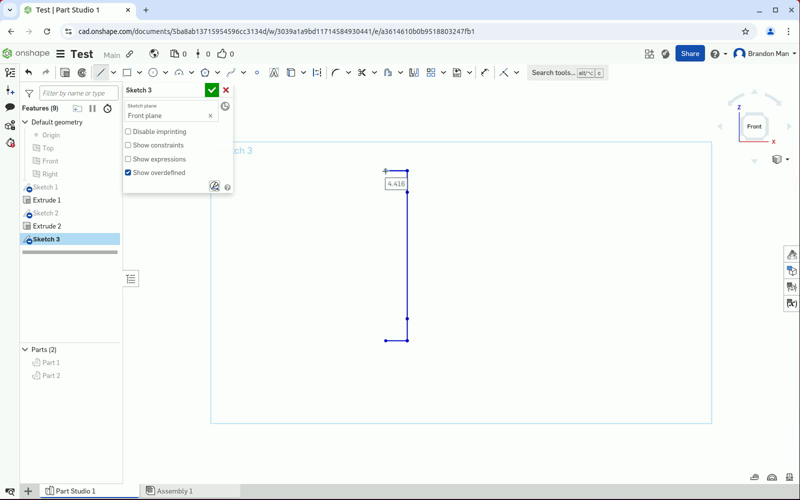
mouse_move(385, 340)
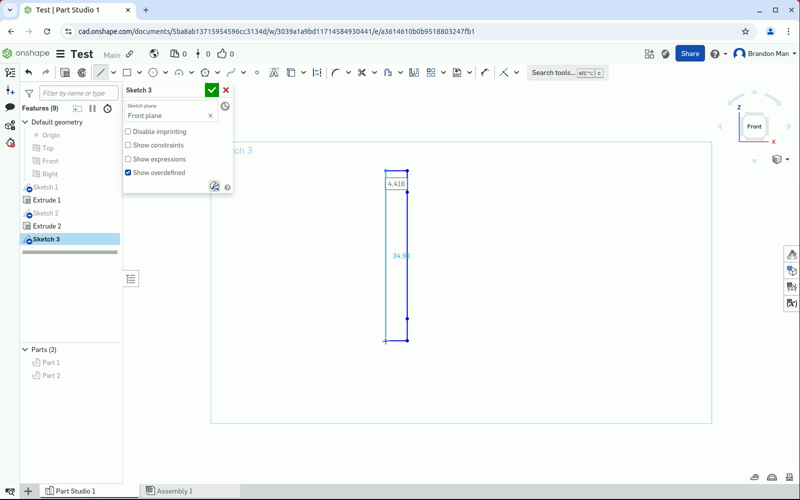
key_up(shift)
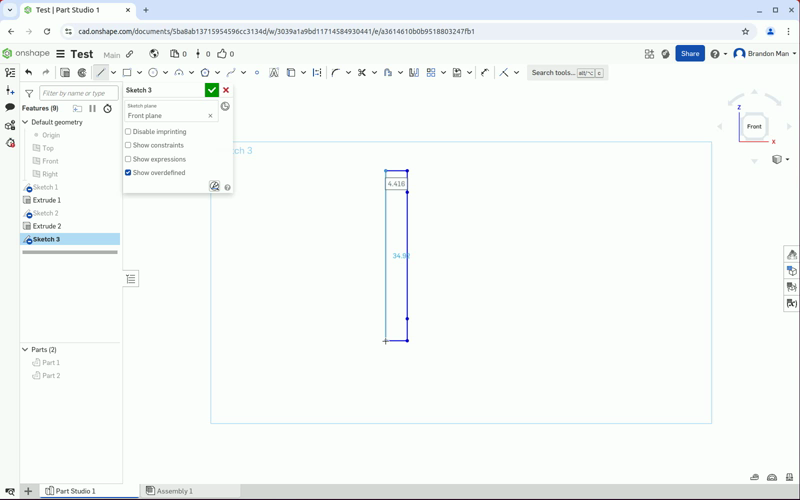
click(385, 340)
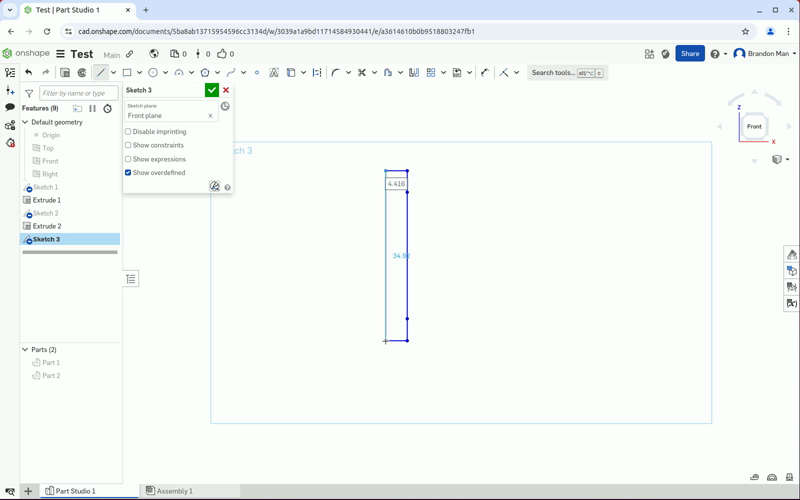
key(esc)
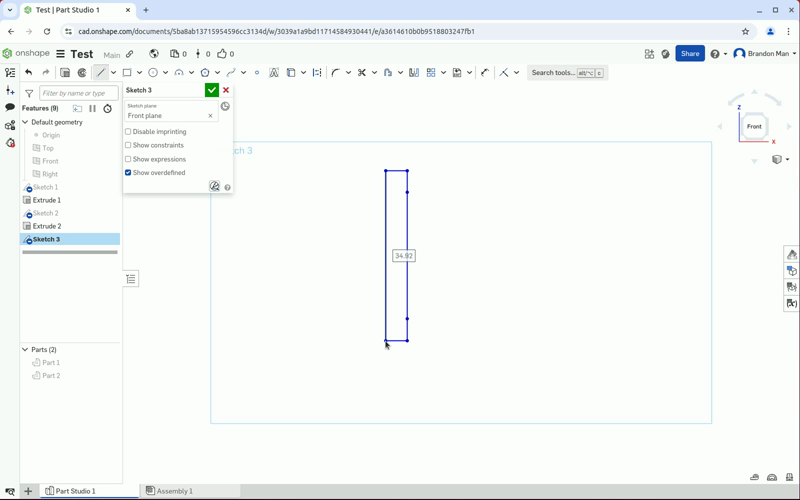
mouse_move(402, 256)
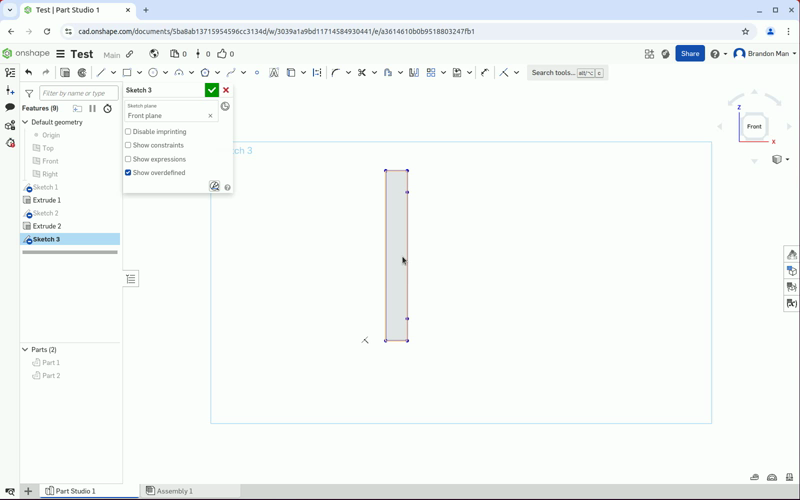
click(402, 256)
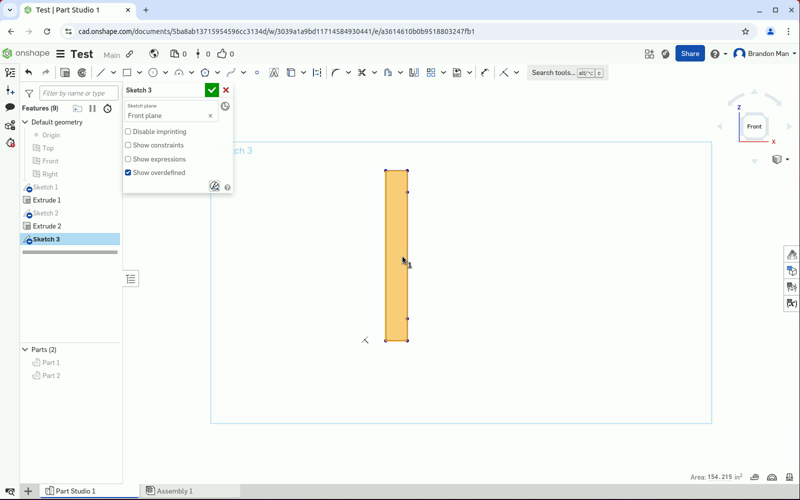
mouse_move(73, 352)
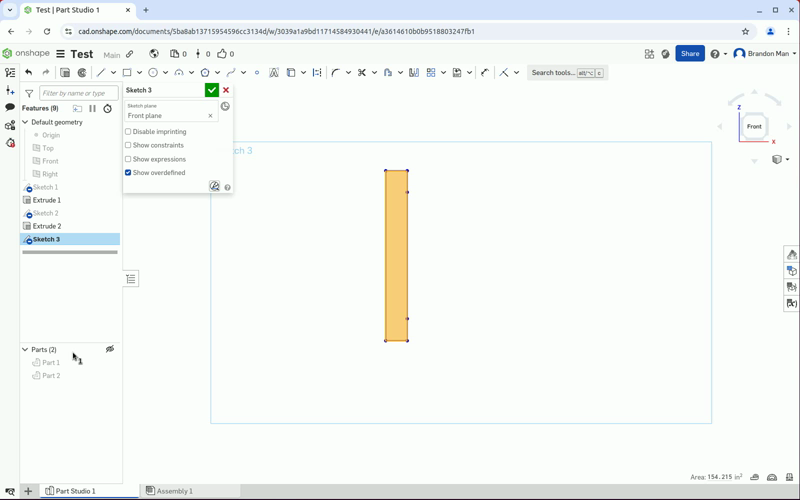
key(shift+y)
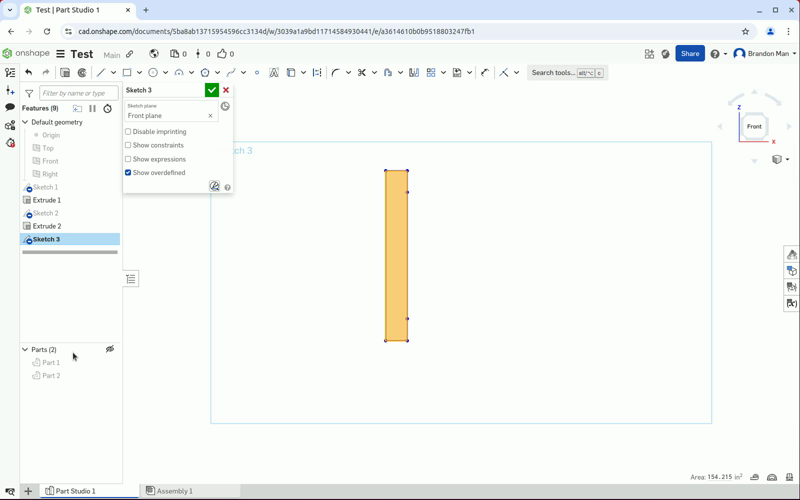
key(shift+e)
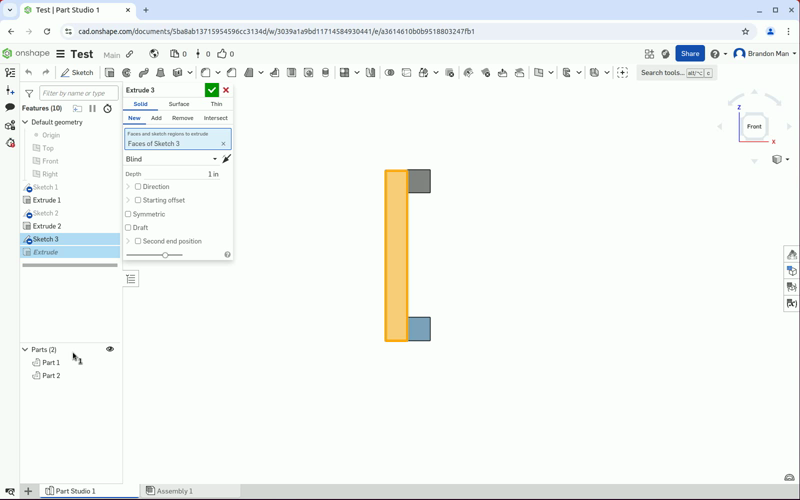
mouse_move(143, 106)
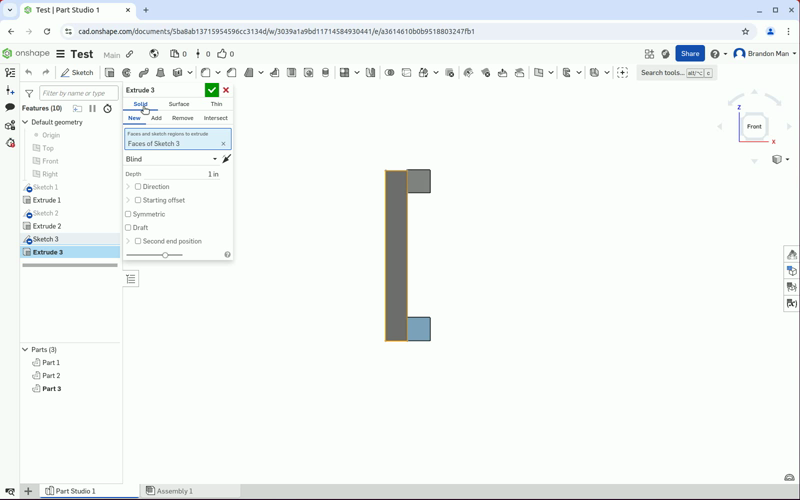
click(143, 106)
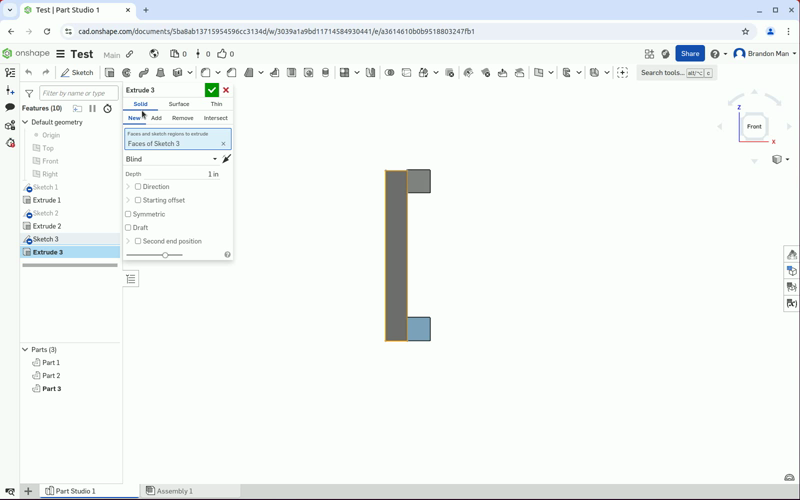
mouse_move(137, 120)
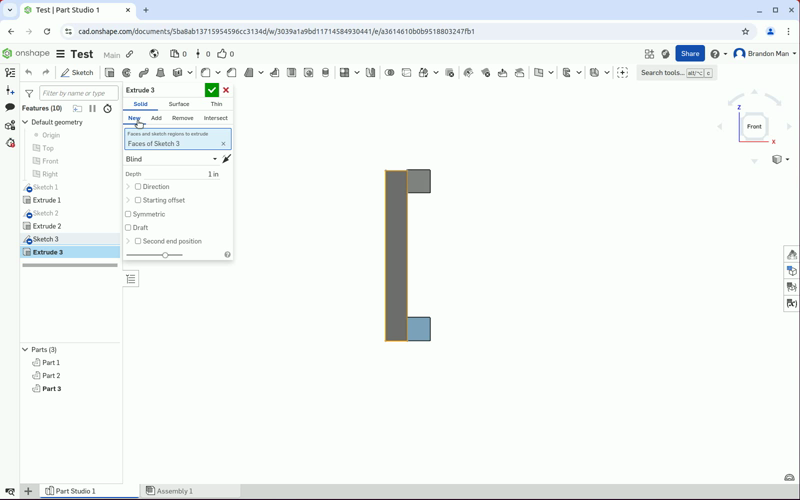
click(137, 120)
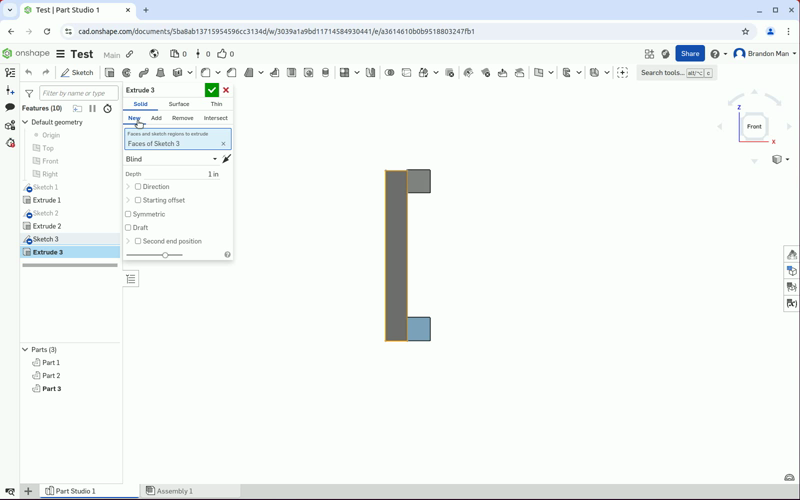
key(tab, 4)
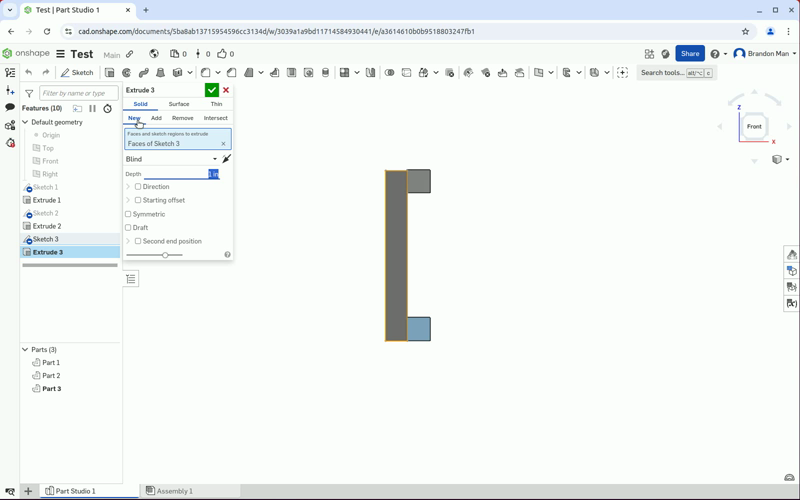
text(8.906)
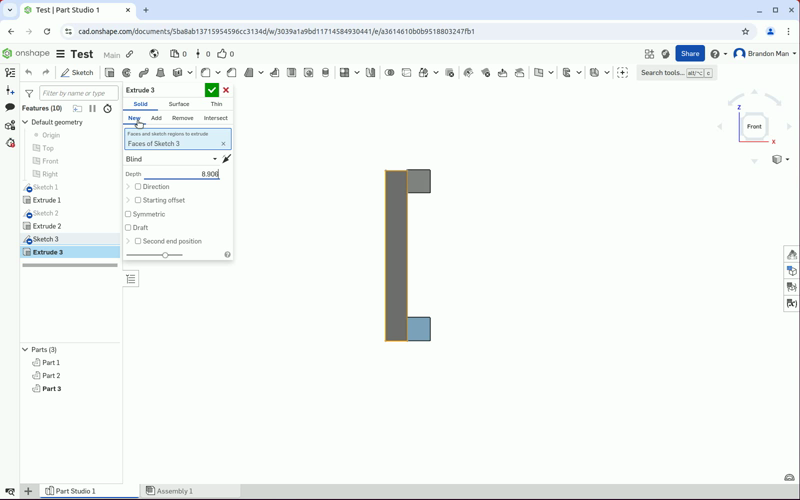
key(enter)
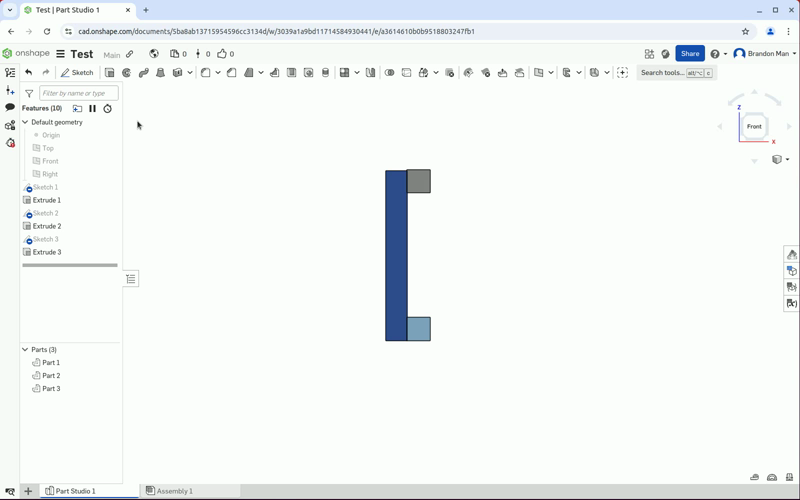
key(shift+h)
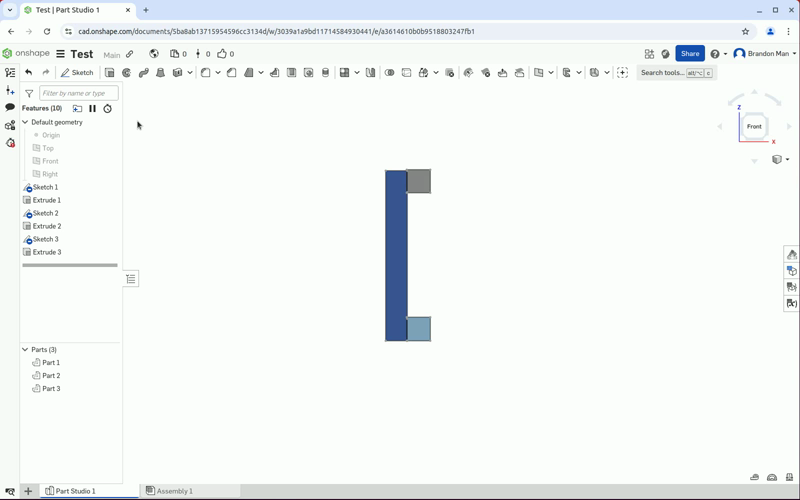
key(shift+h)
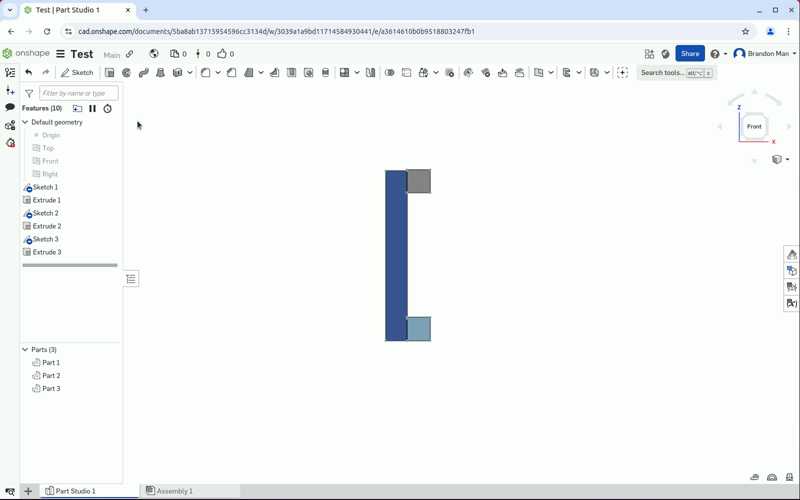
key(shift+7)
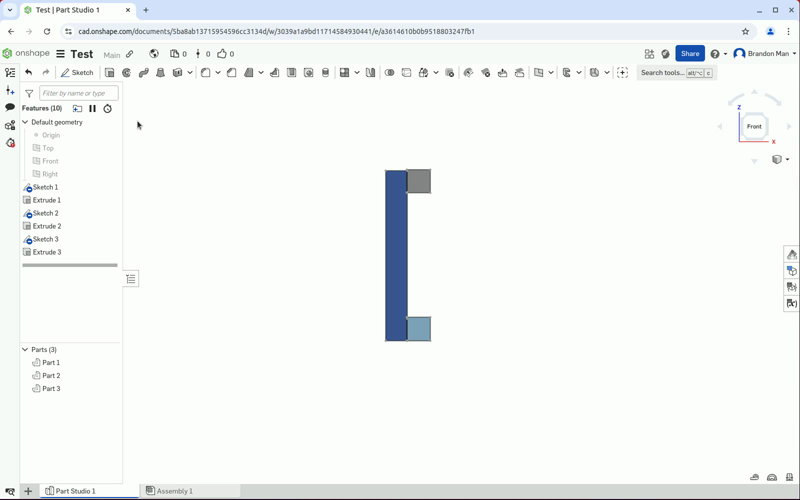
key(left, 2)
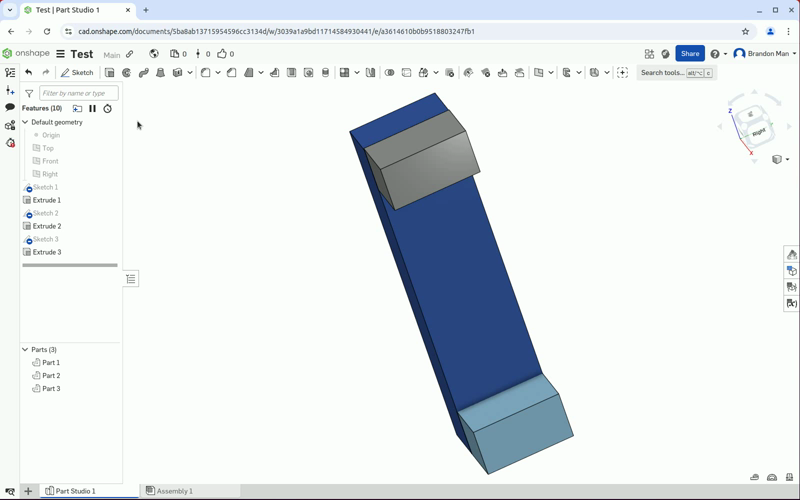
key(down, 2)
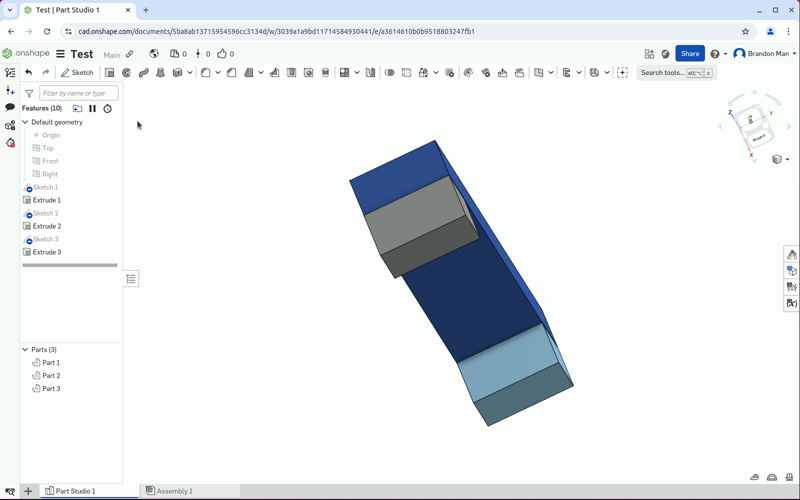
key(up, 2)
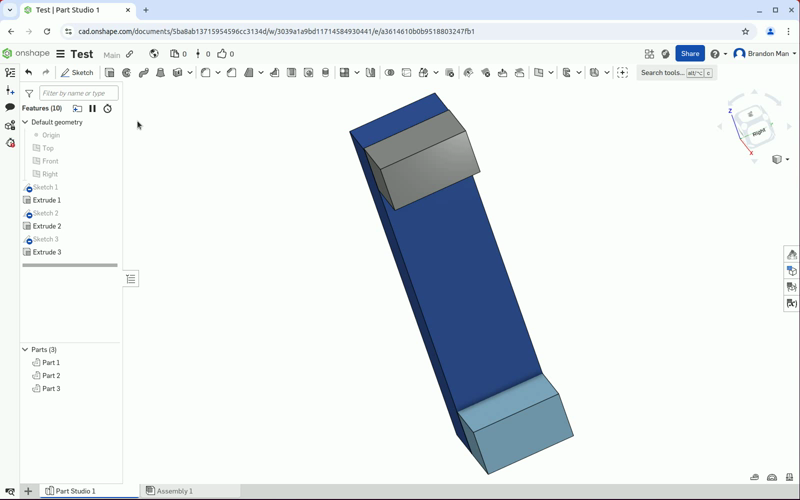
key(right, 2)
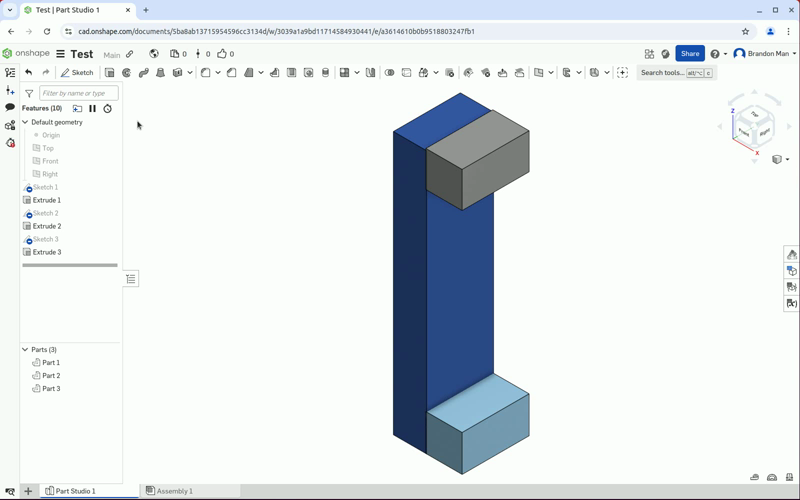
mouse_move(73, 189)
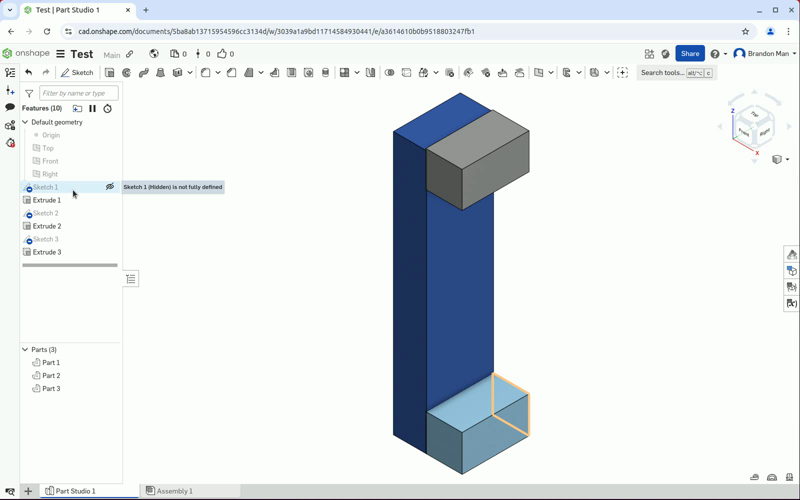
click(73, 189)